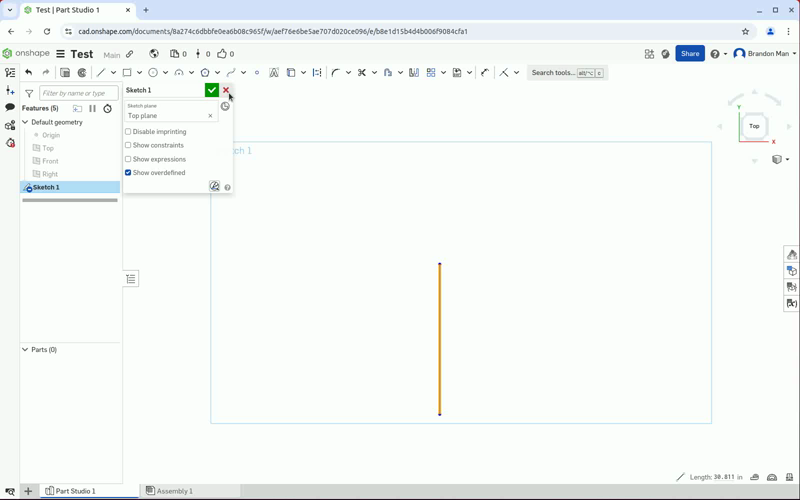
key(shift+h)
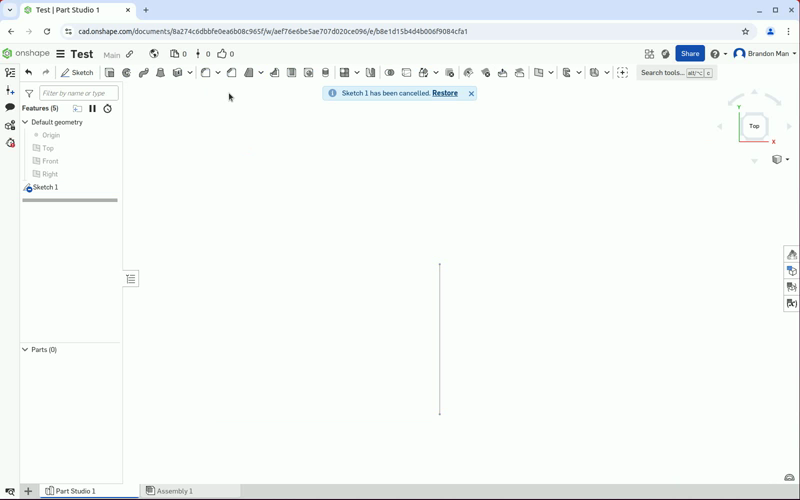
key(shift+s)
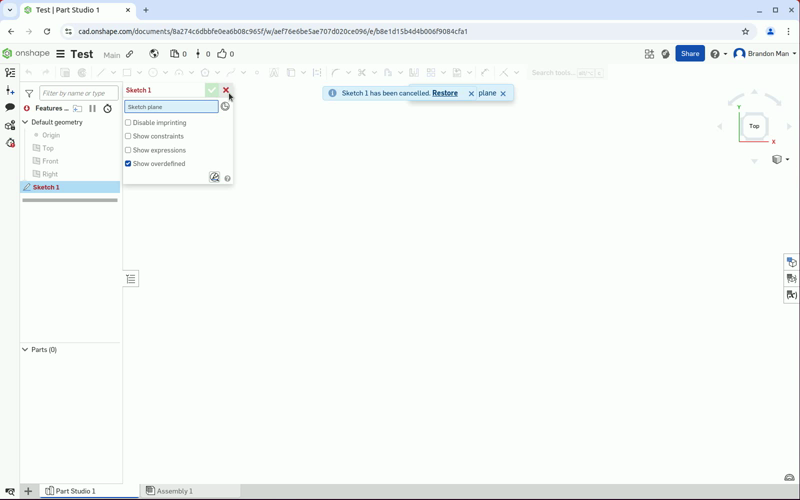
mouse_move(73, 150)
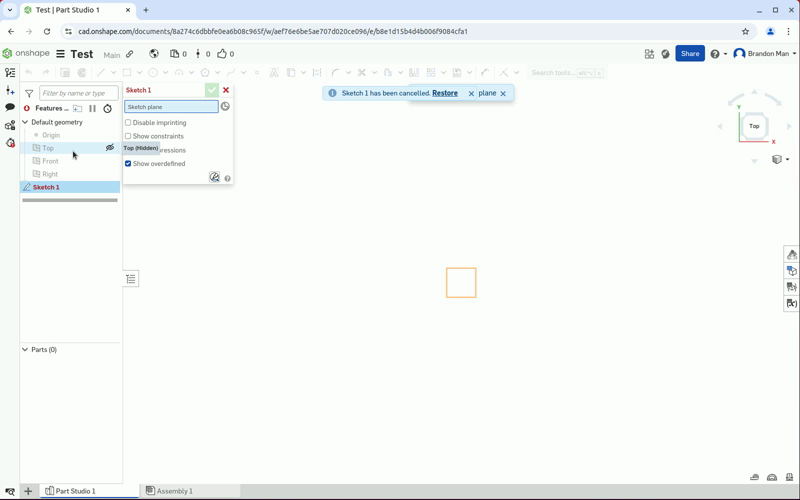
click(73, 150)
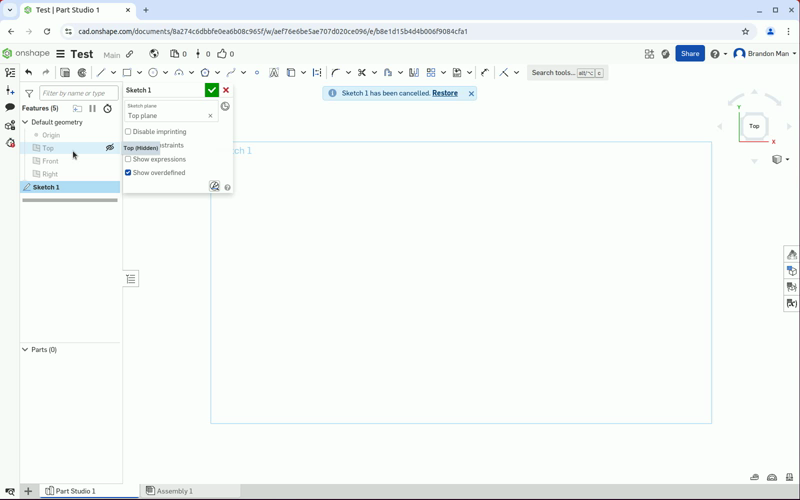
mouse_move(73, 352)
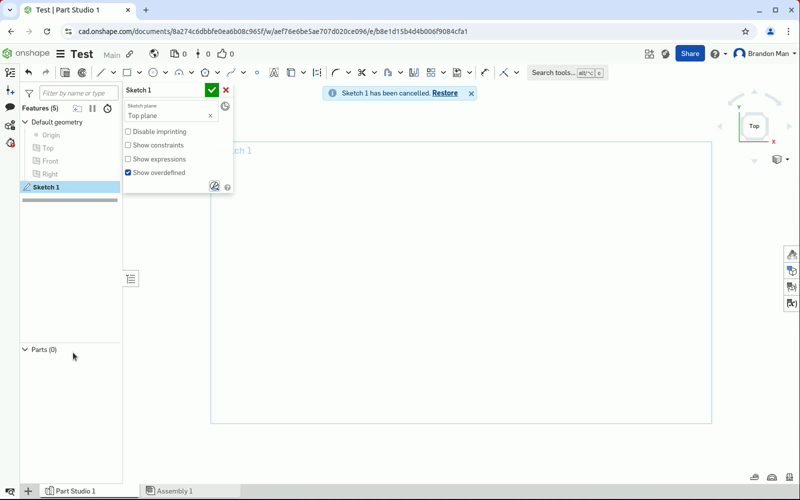
key(y)
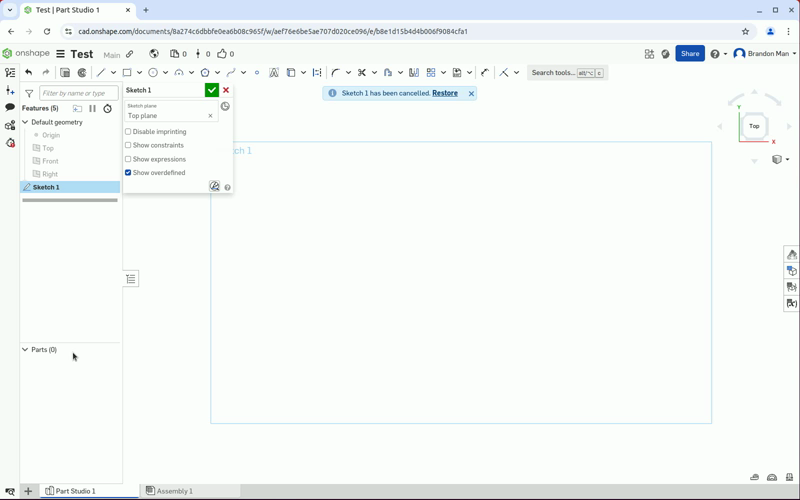
key(l)
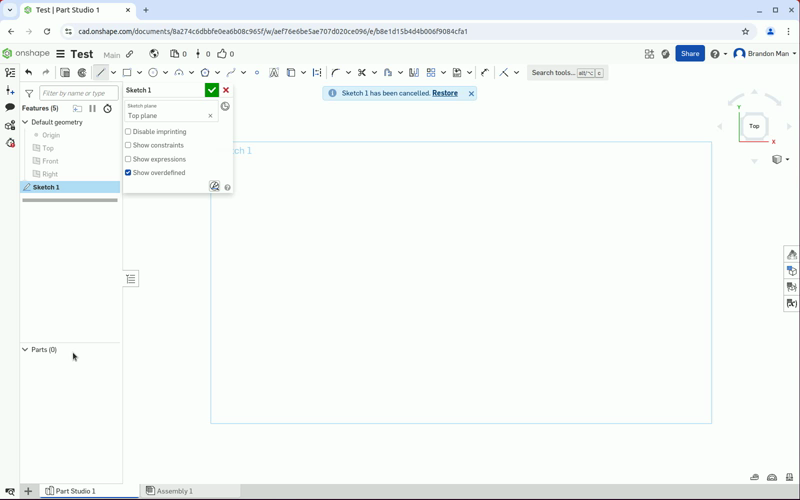
key_down(shift)
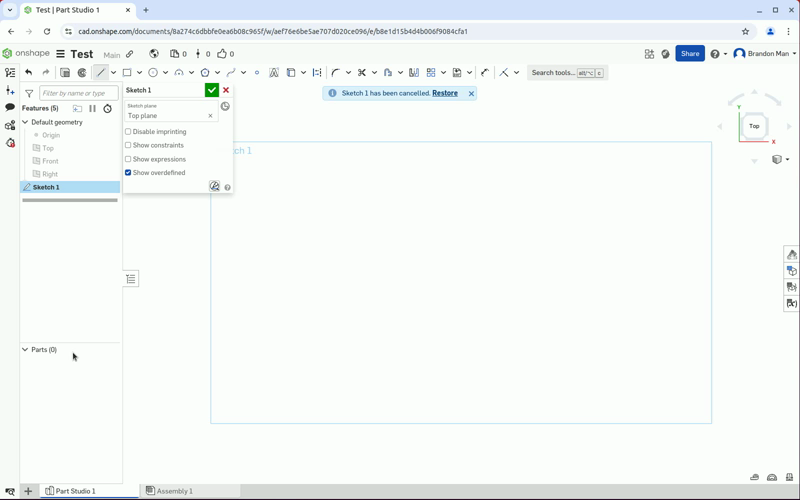
mouse_move(372, 383)
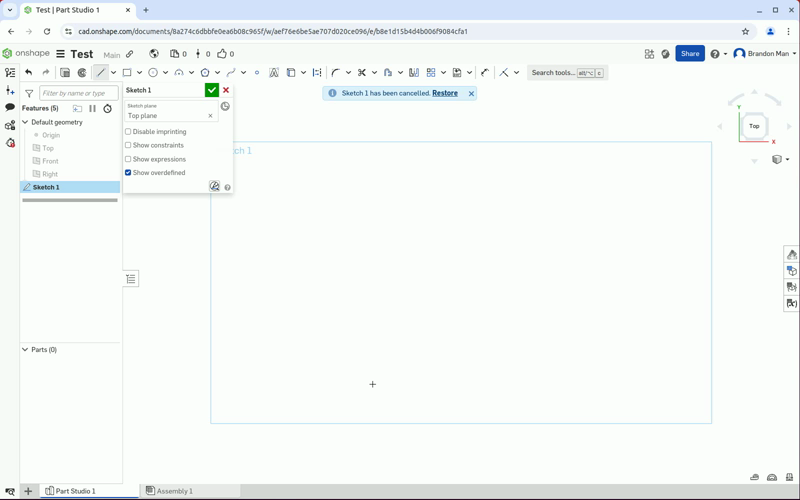
click(372, 383)
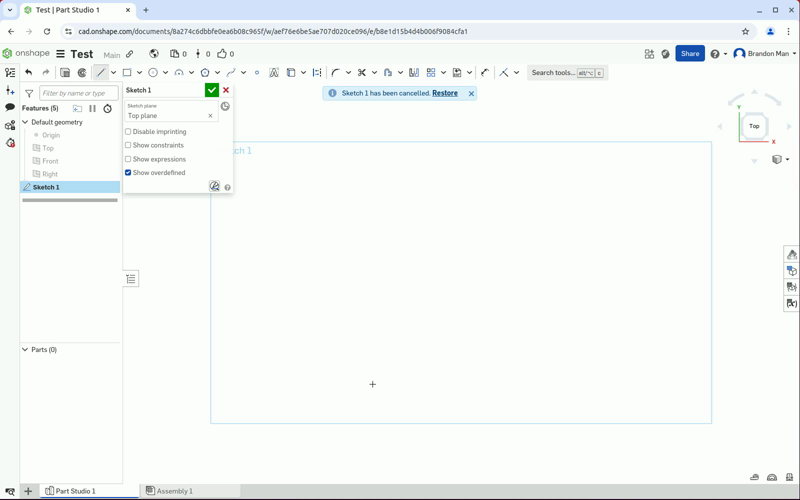
key_up(shift)
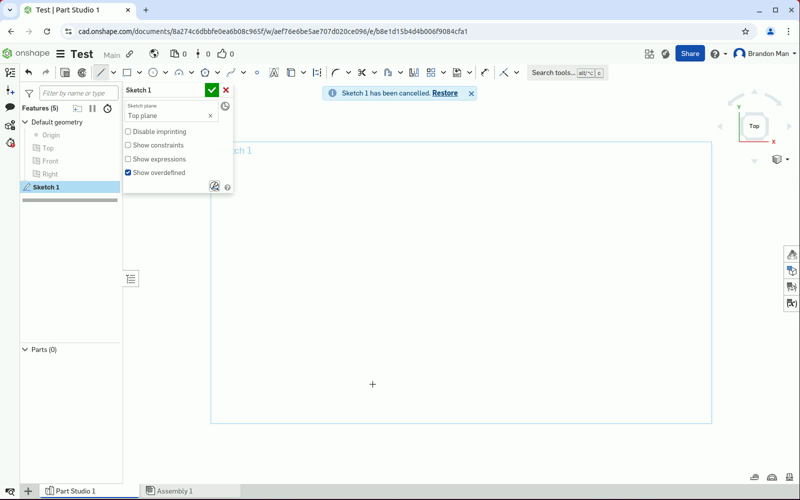
key_down(shift)
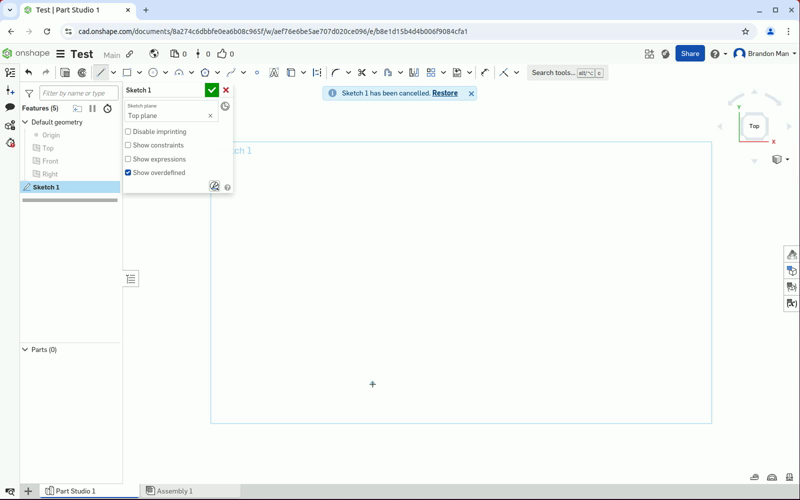
mouse_move(402, 383)
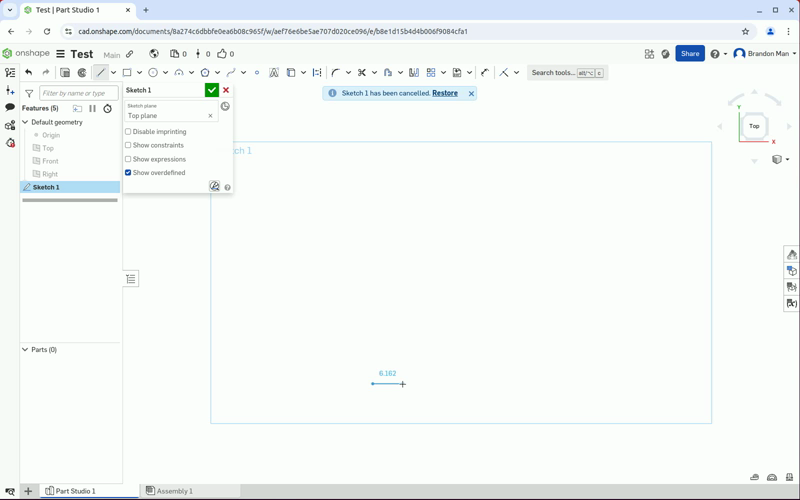
mouse_move(387, 396)
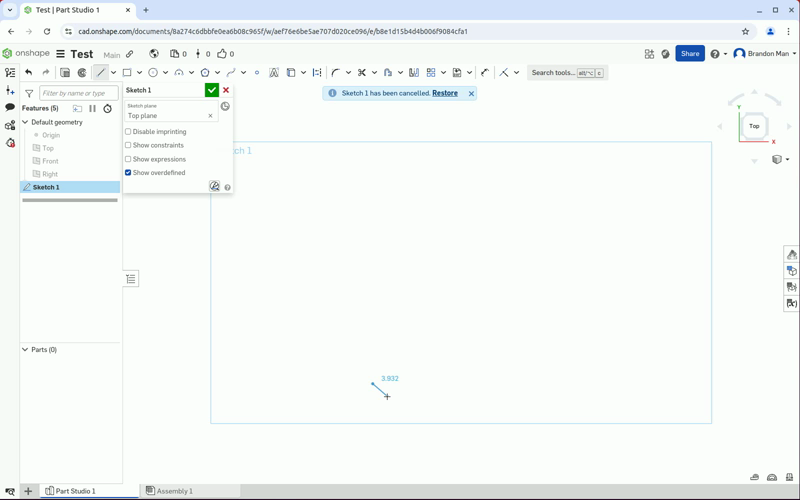
click(387, 396)
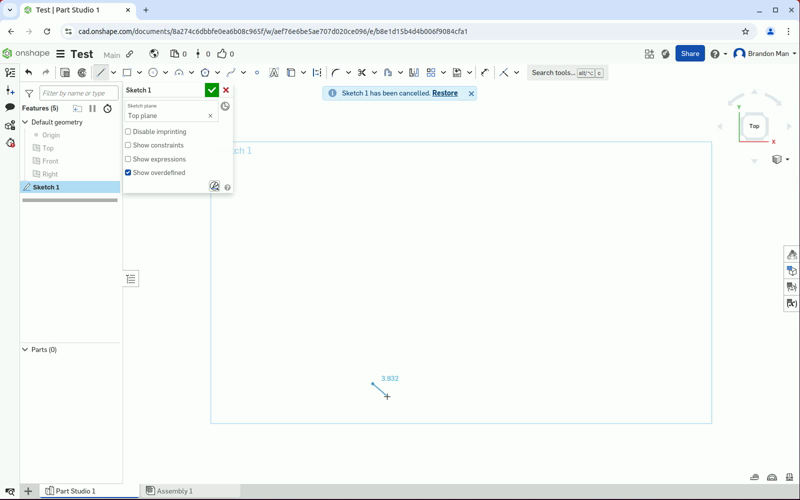
key_up(shift)
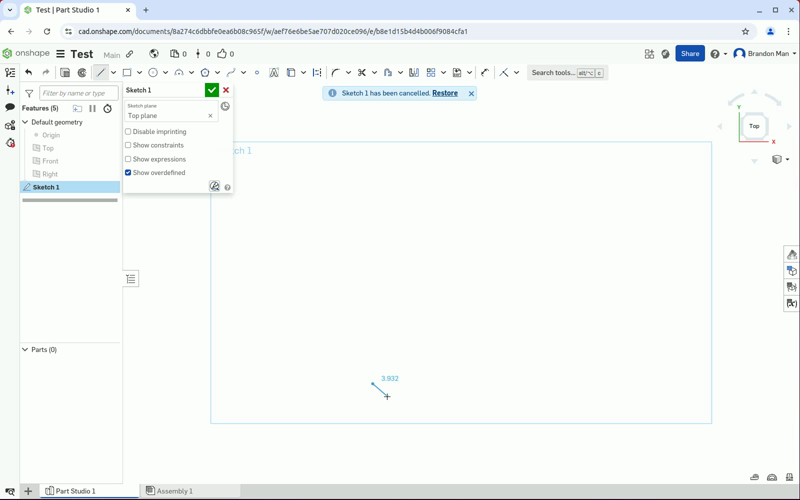
key_down(shift)
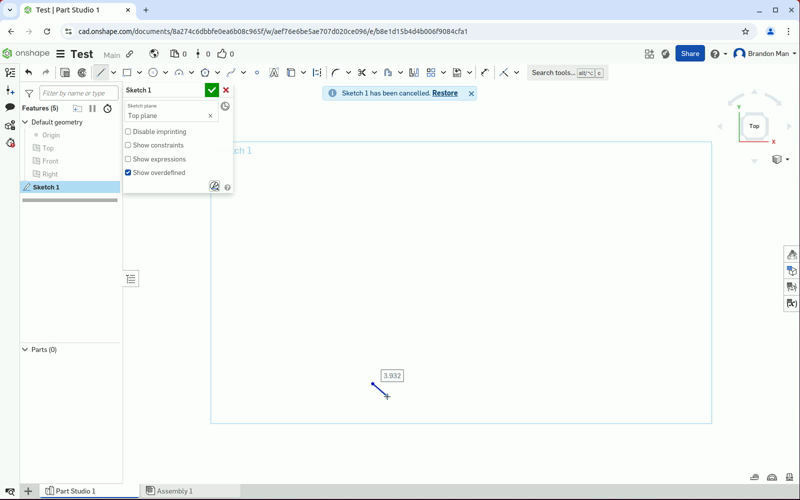
mouse_move(458, 396)
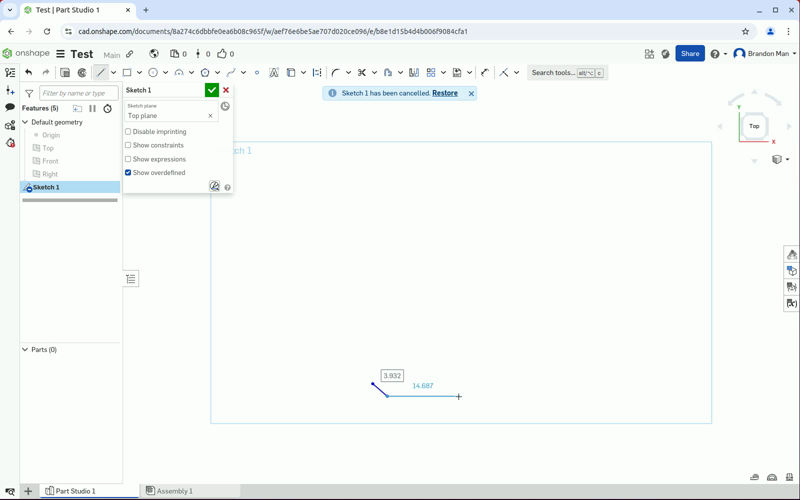
click(458, 396)
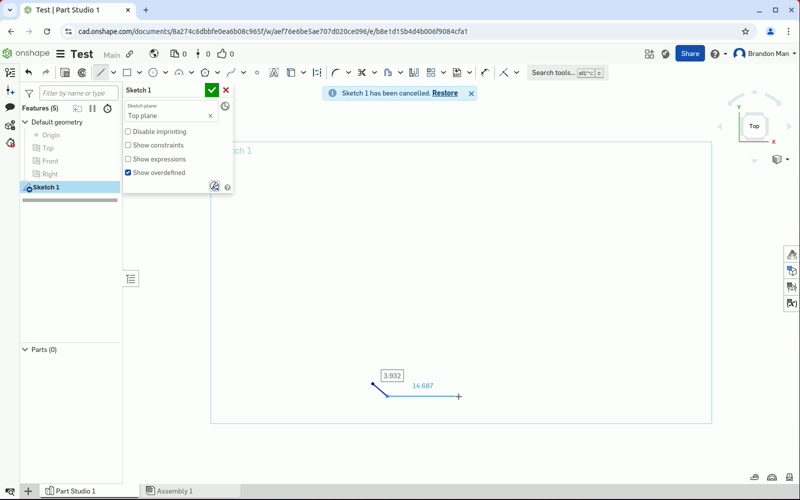
key_up(shift)
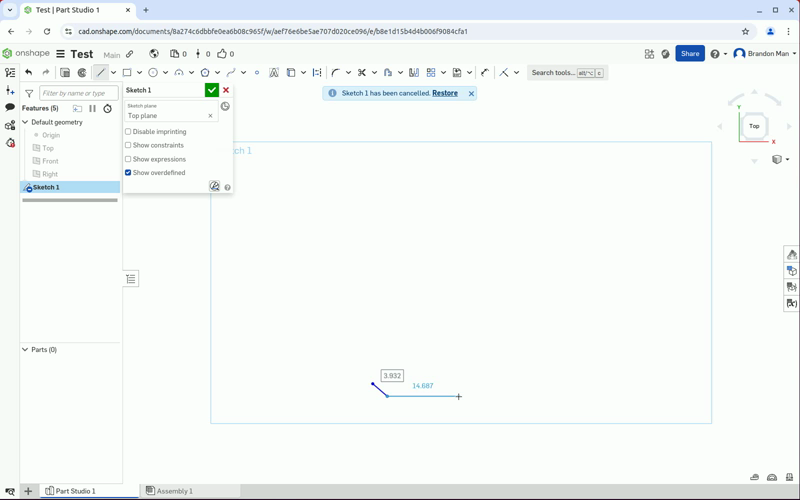
key_down(shift)
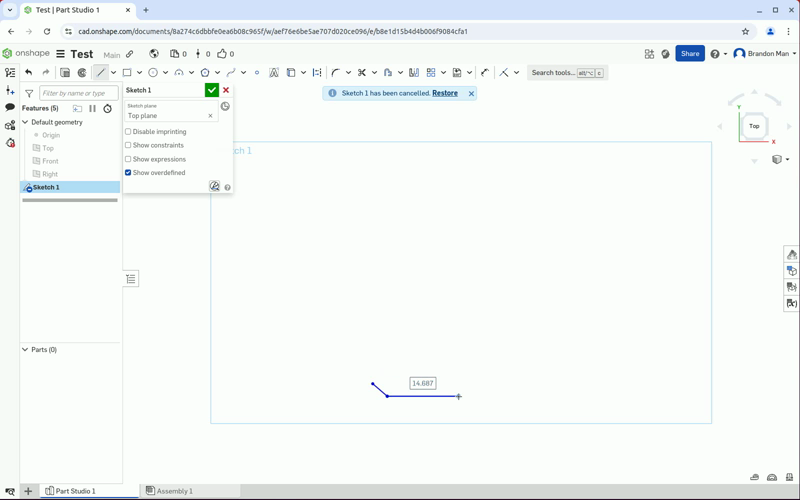
mouse_move(489, 396)
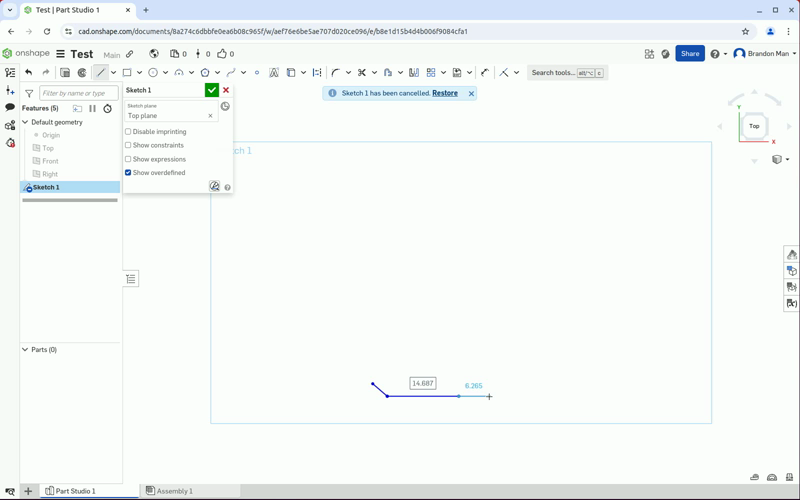
mouse_move(458, 347)
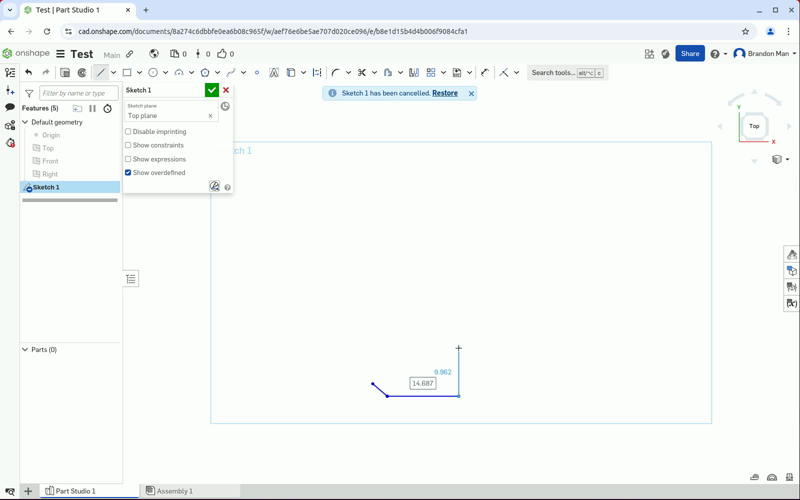
click(458, 347)
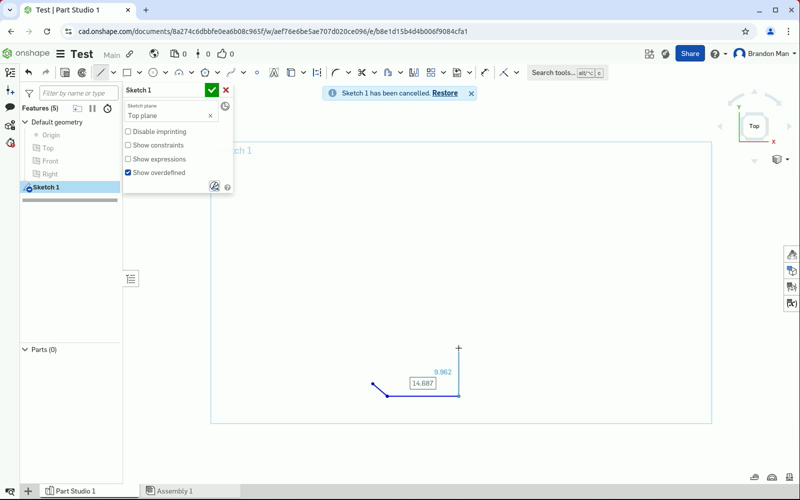
key_up(shift)
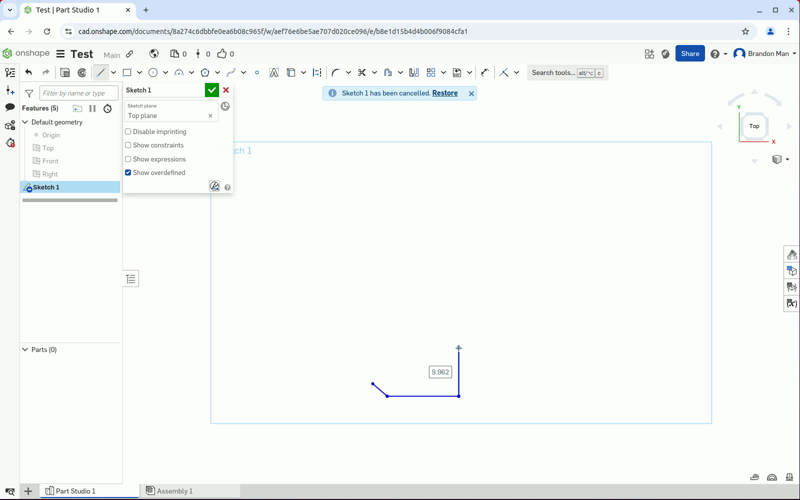
key(esc)
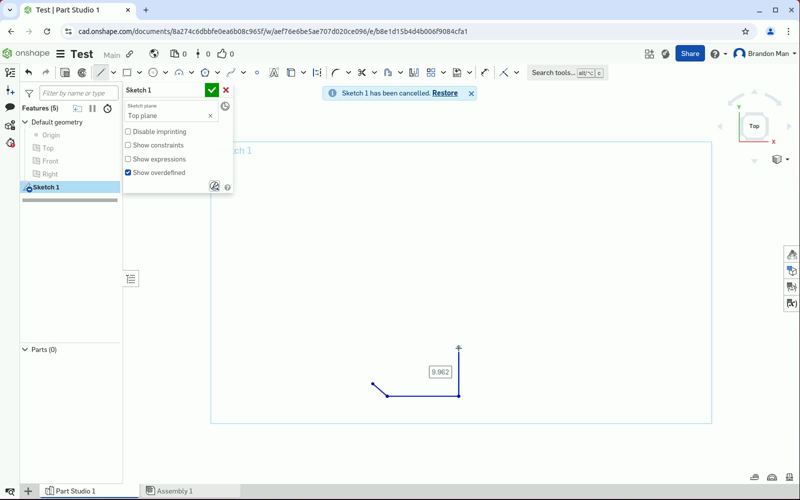
key(a)
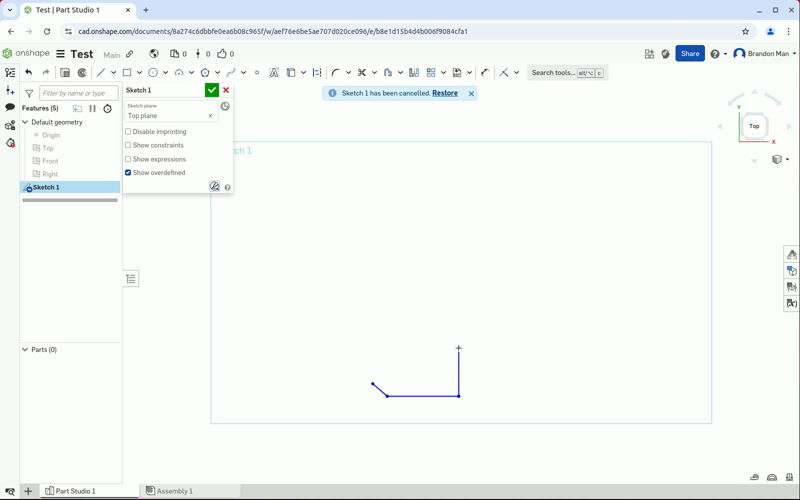
mouse_move(458, 347)
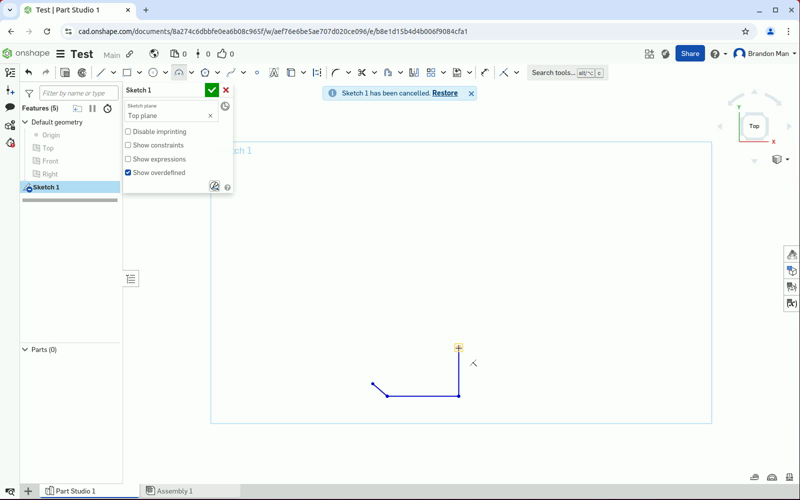
click(458, 347)
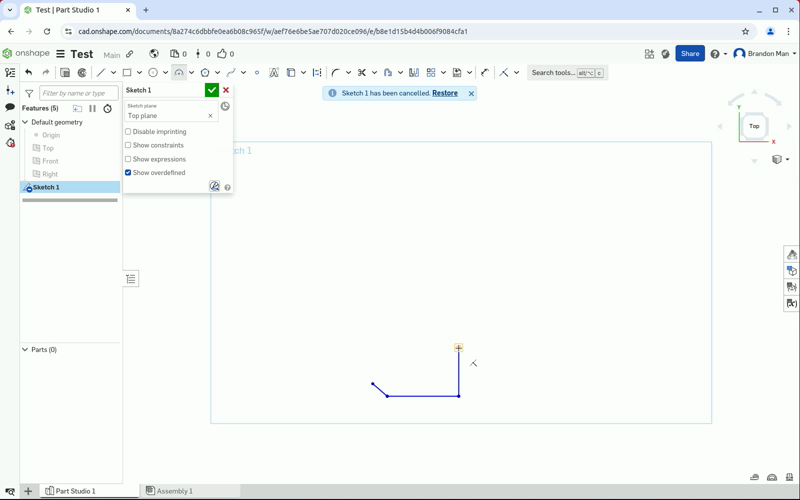
key_down(shift)
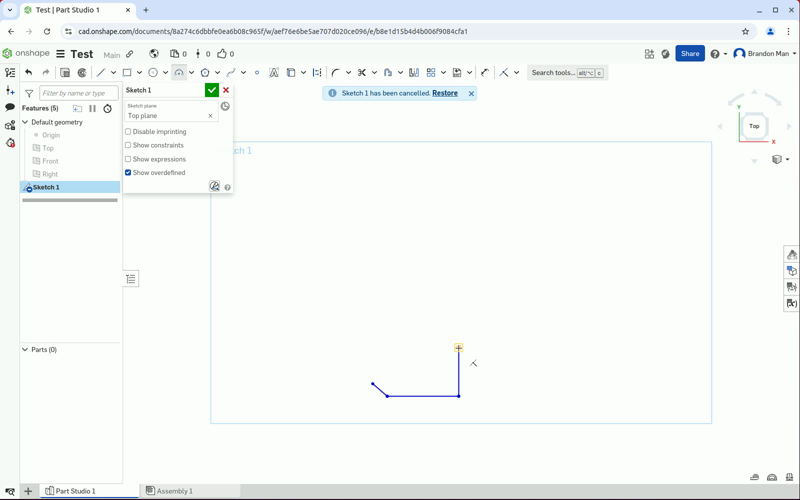
mouse_move(396, 286)
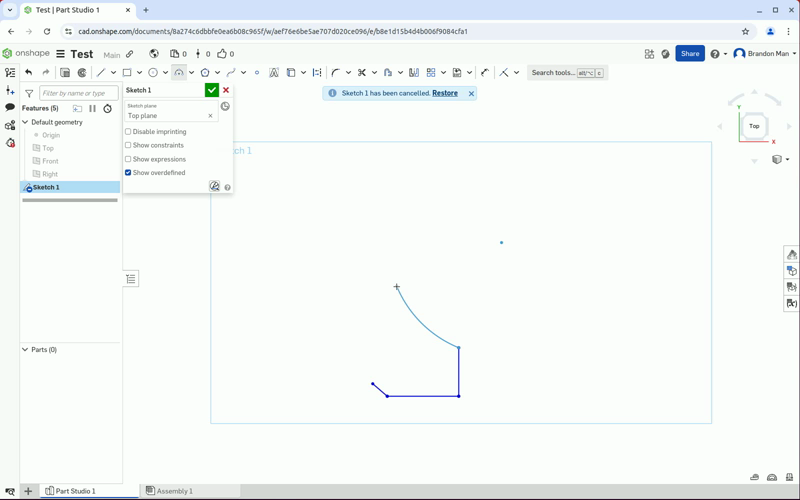
click(396, 286)
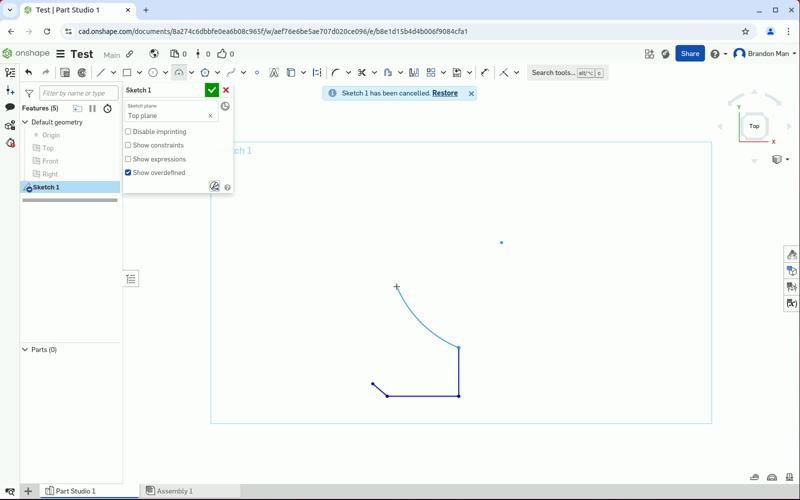
mouse_move(415, 329)
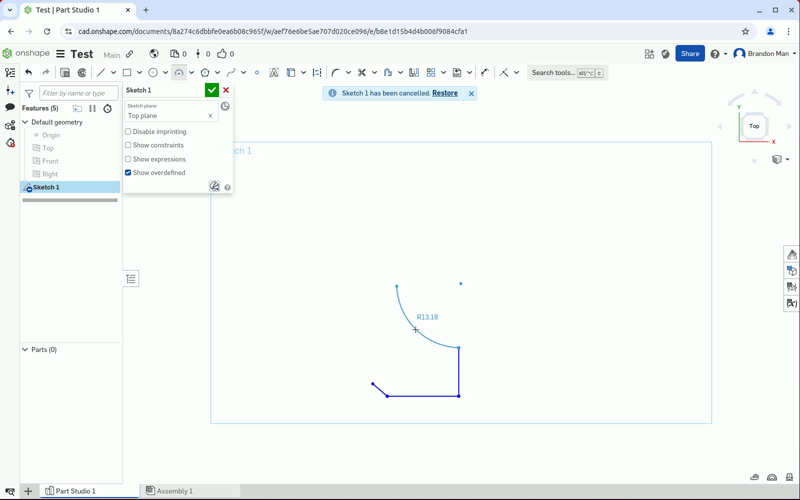
click(415, 329)
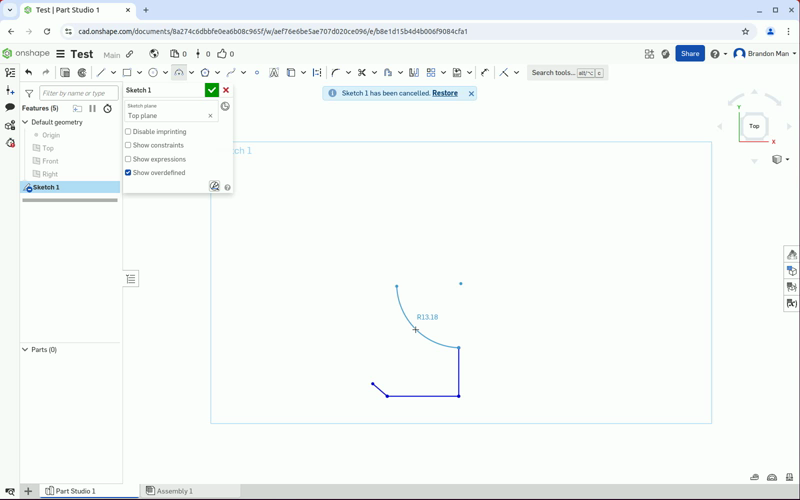
key_up(shift)
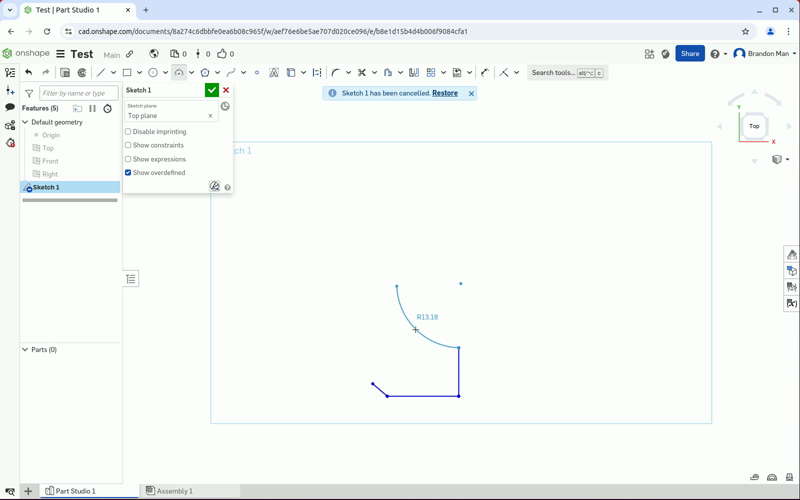
key(esc)
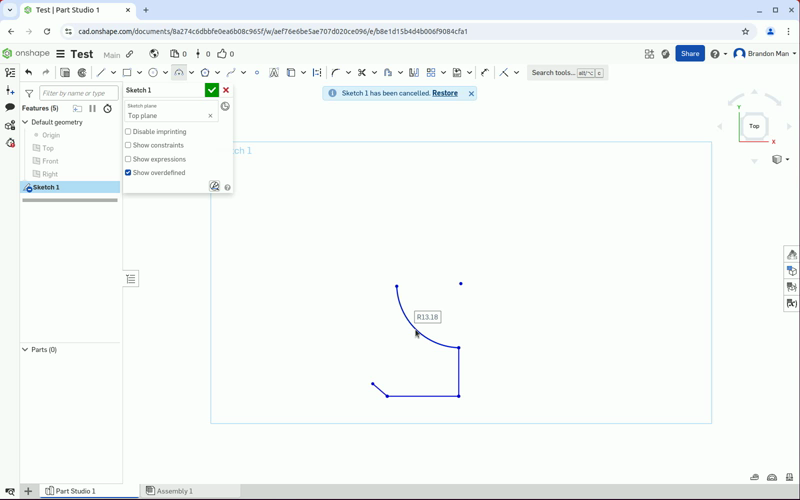
key(l)
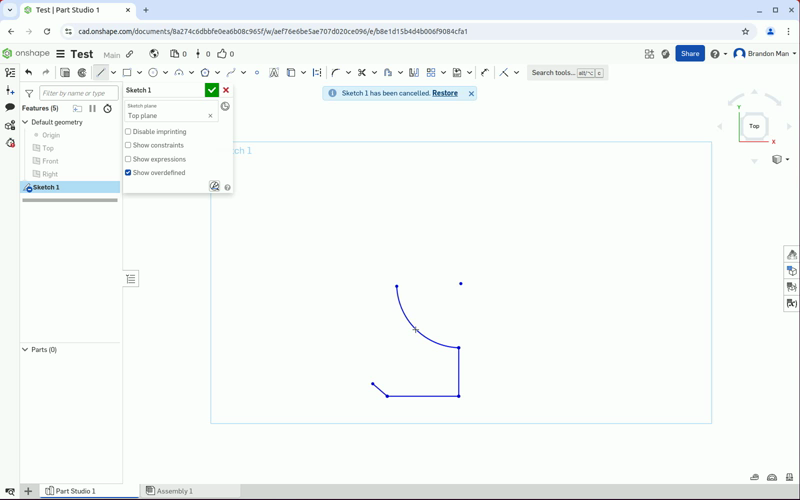
mouse_move(396, 286)
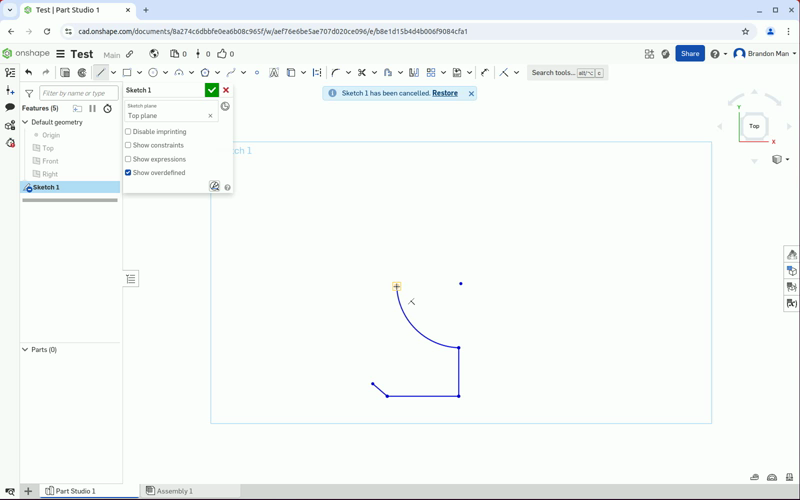
click(396, 286)
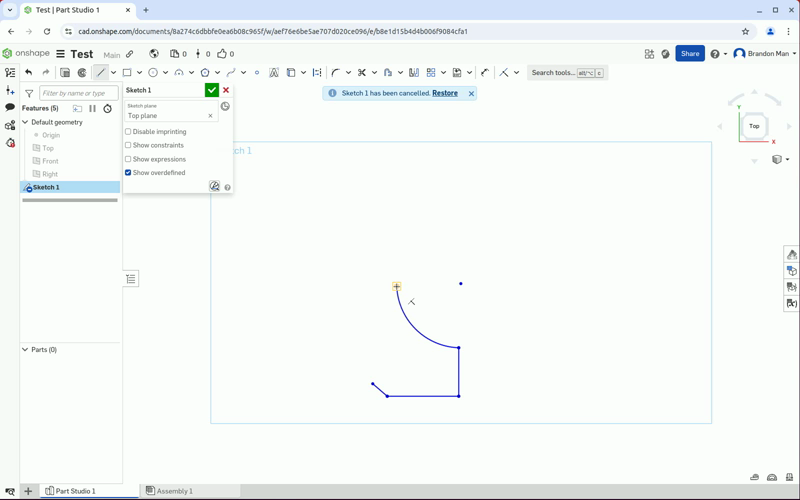
key_down(shift)
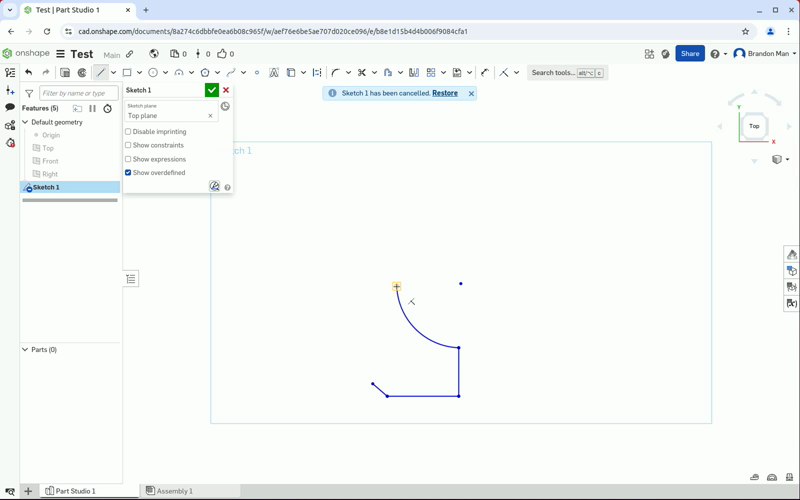
mouse_move(426, 286)
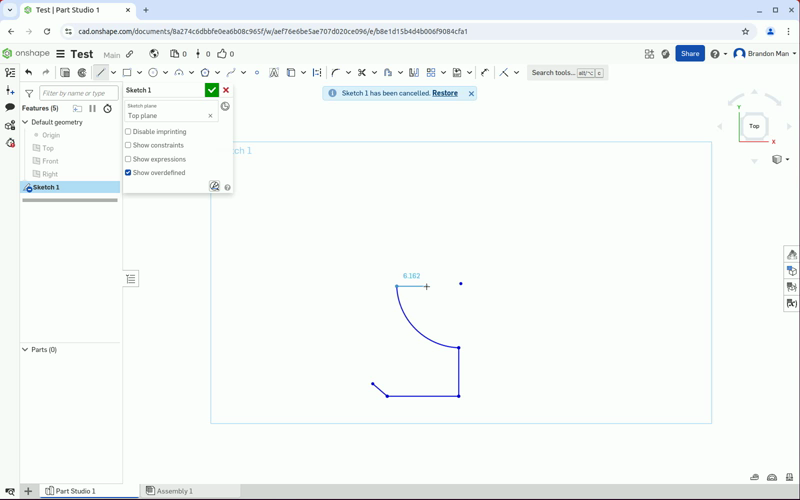
mouse_move(372, 286)
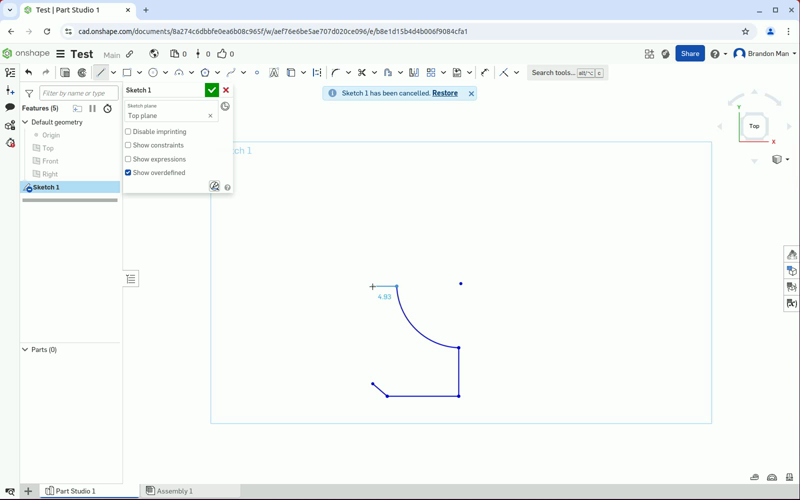
click(372, 286)
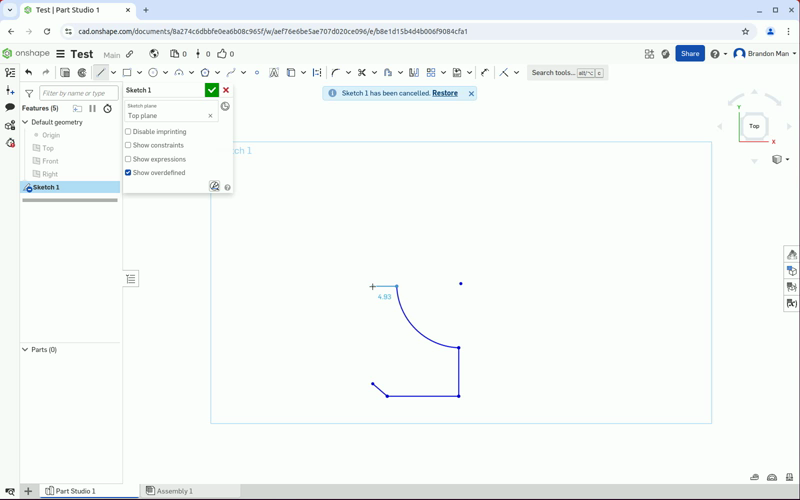
key_up(shift)
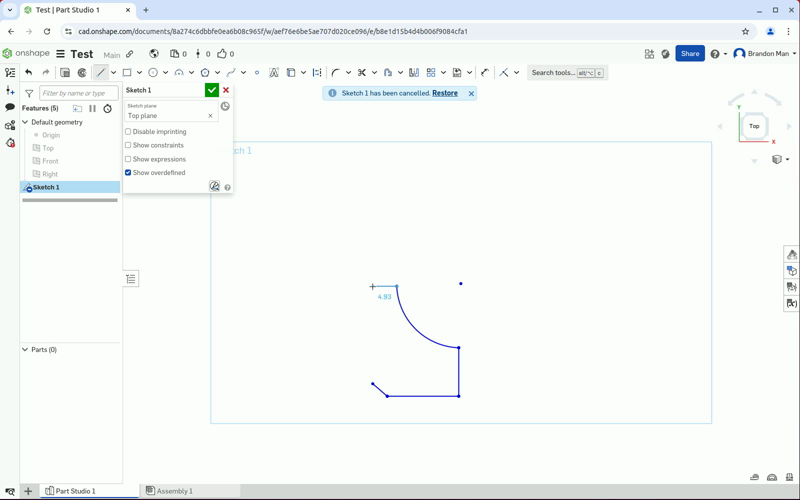
key_down(shift)
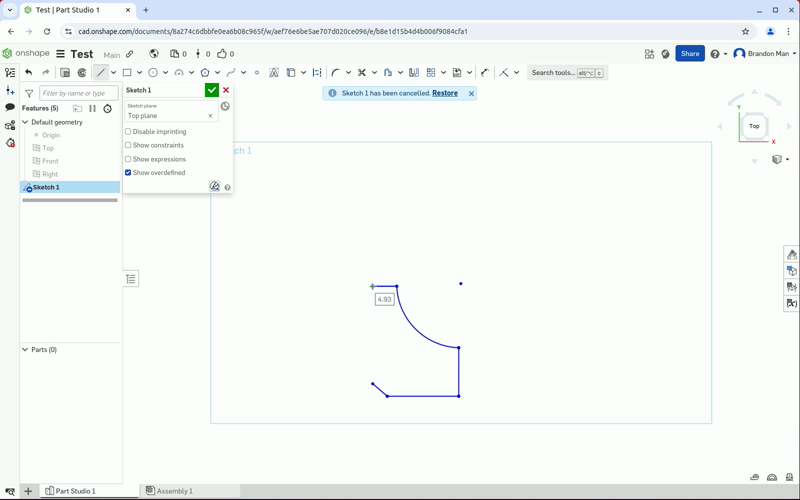
mouse_move(372, 383)
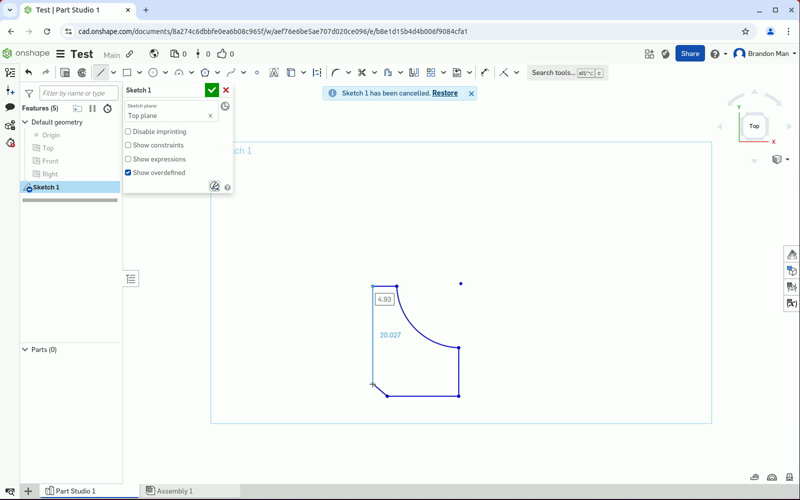
key_up(shift)
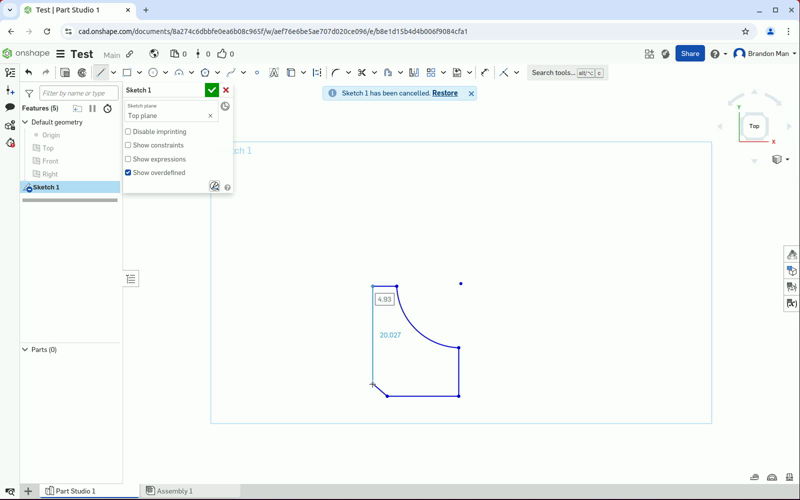
click(372, 383)
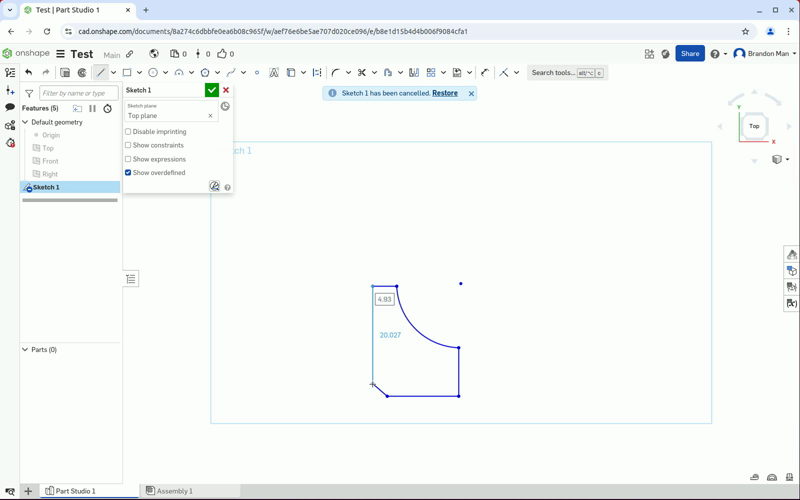
key(esc)
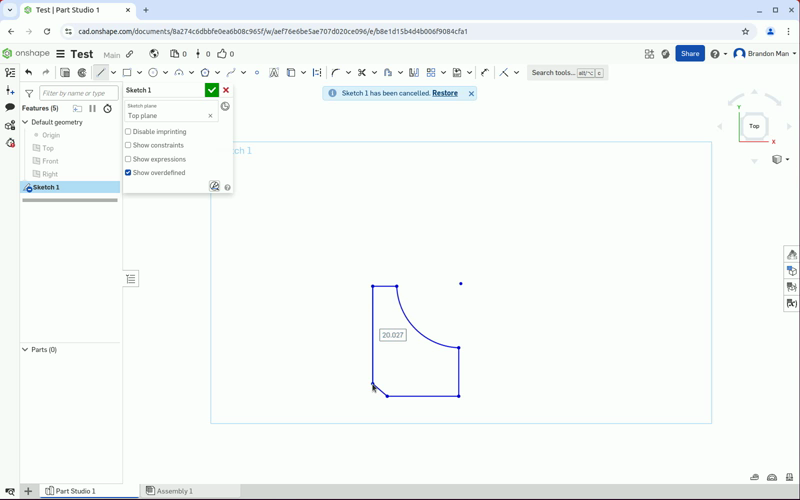
mouse_move(389, 357)
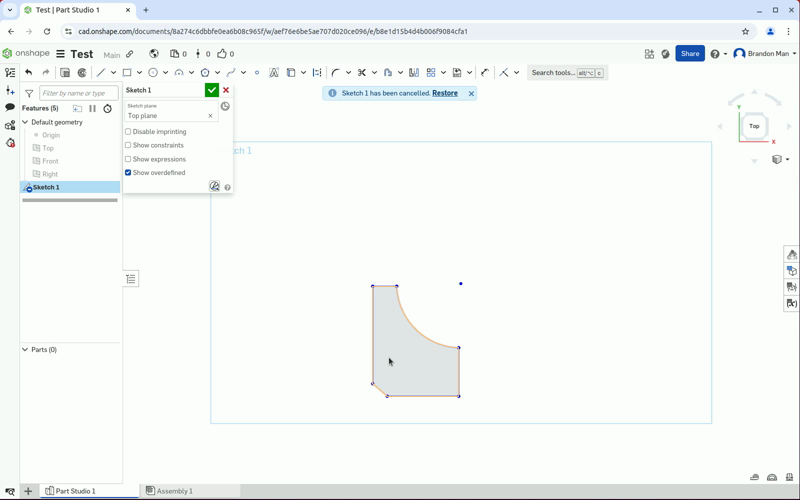
click(389, 357)
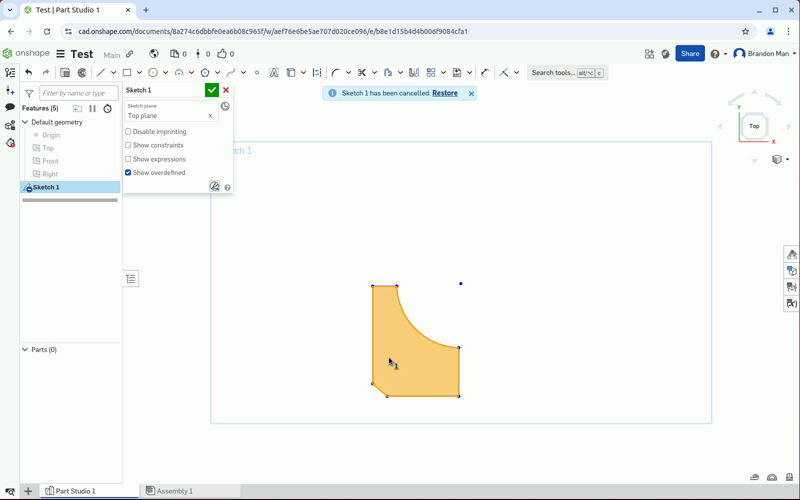
mouse_move(73, 352)
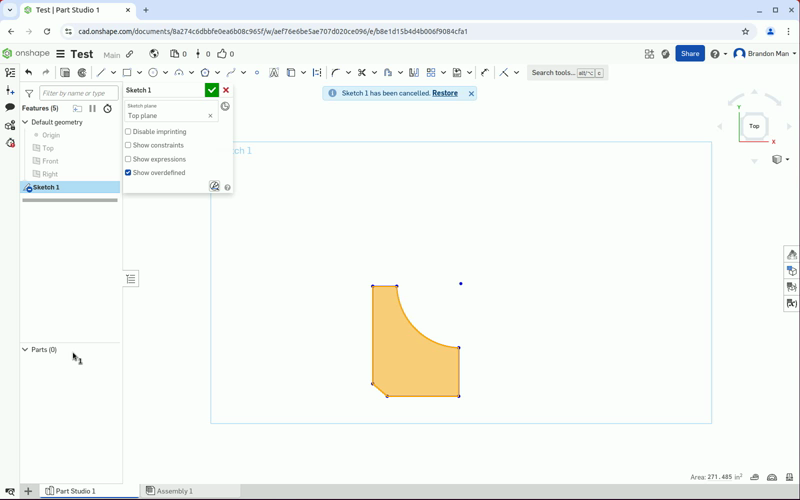
key(shift+y)
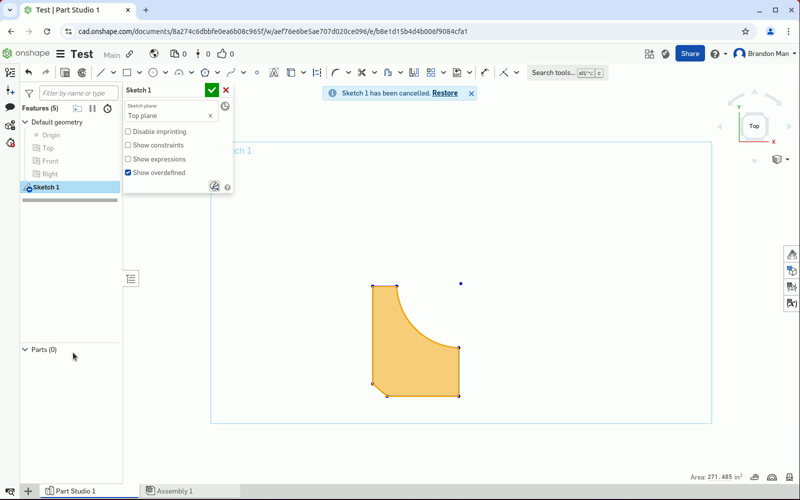
key(shift+e)
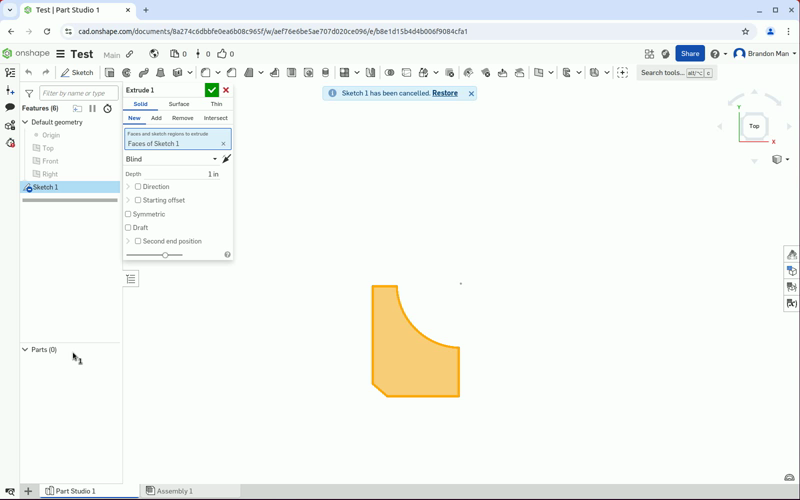
mouse_move(143, 106)
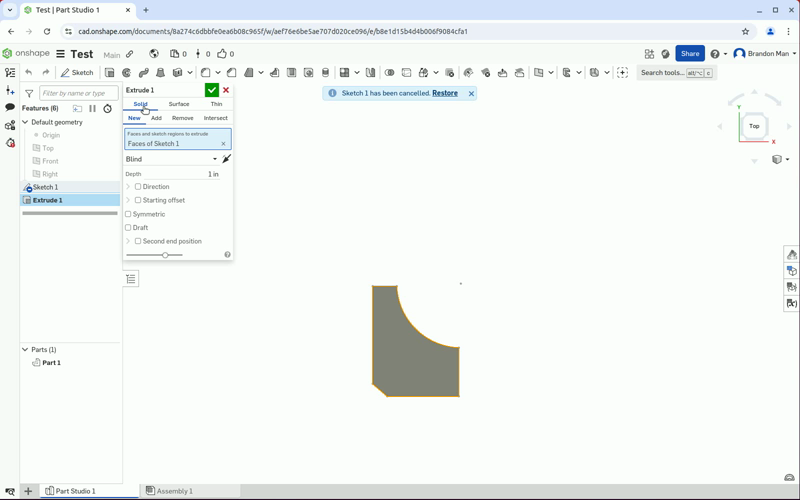
click(143, 106)
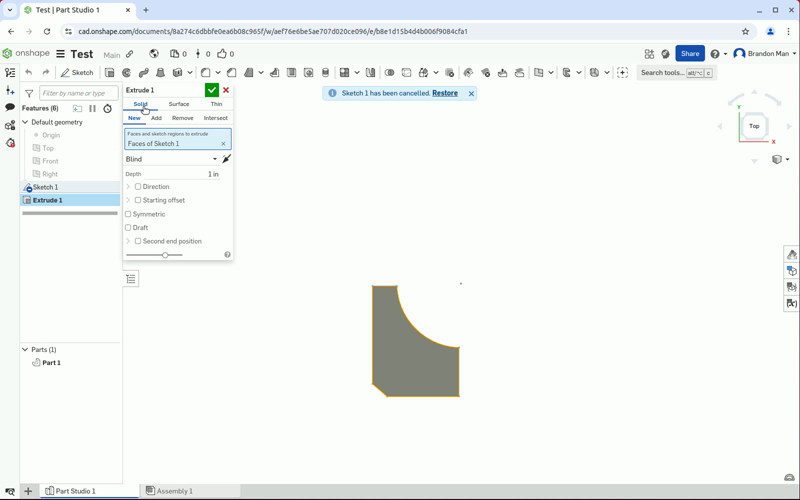
mouse_move(137, 120)
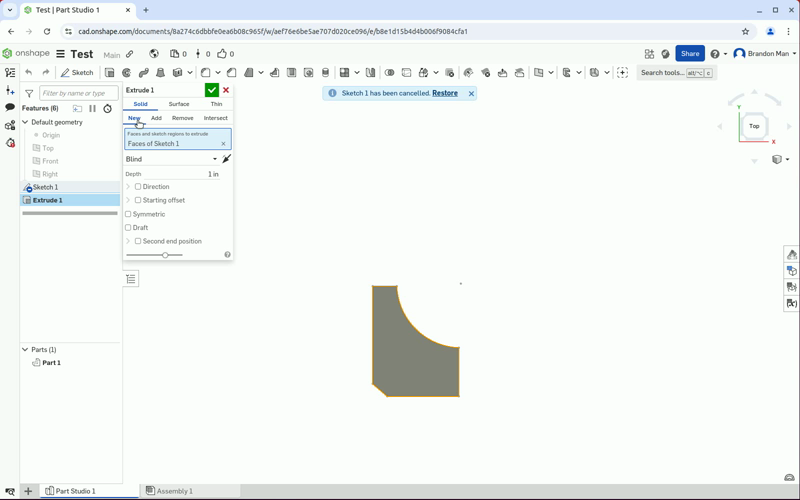
click(137, 120)
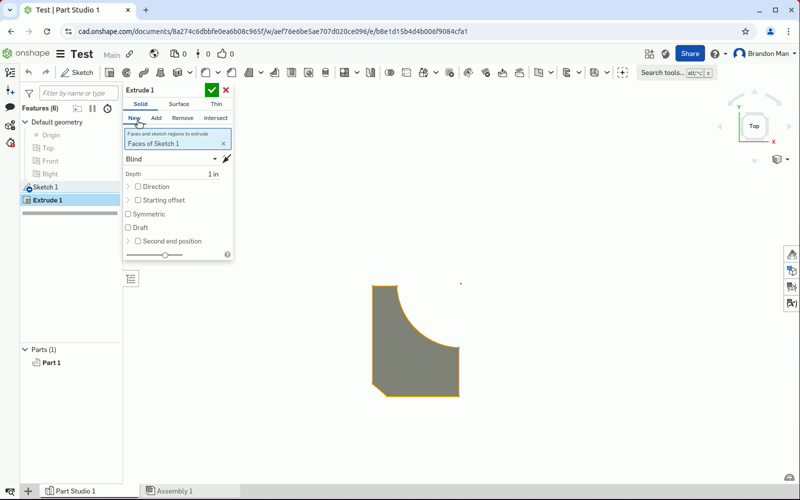
key(tab, 4)
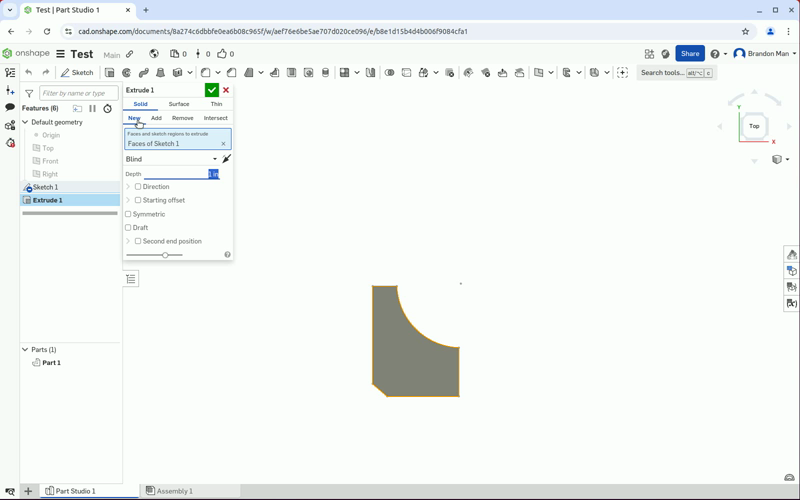
text(10.351)
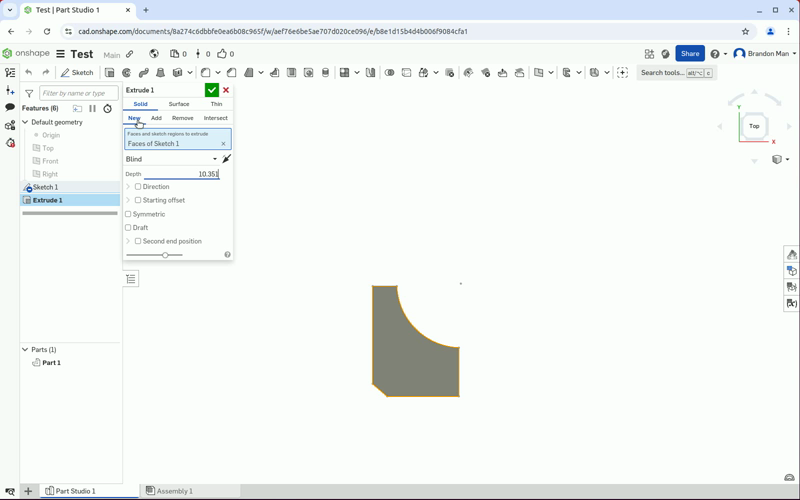
key(enter)
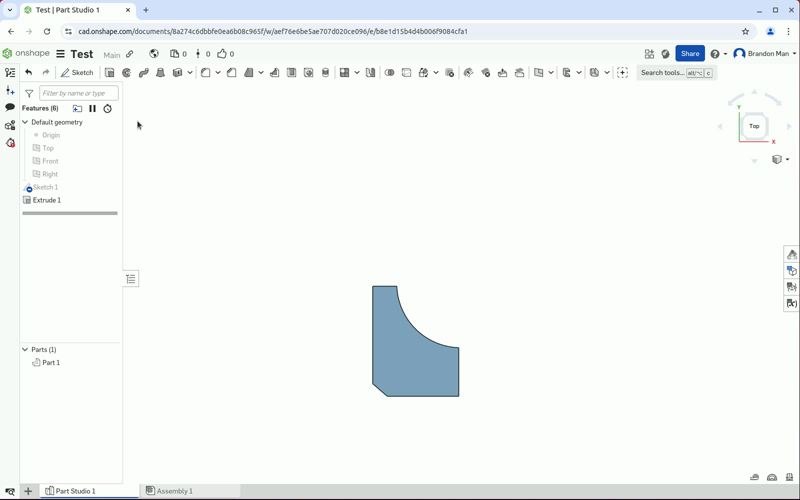
key(shift+h)
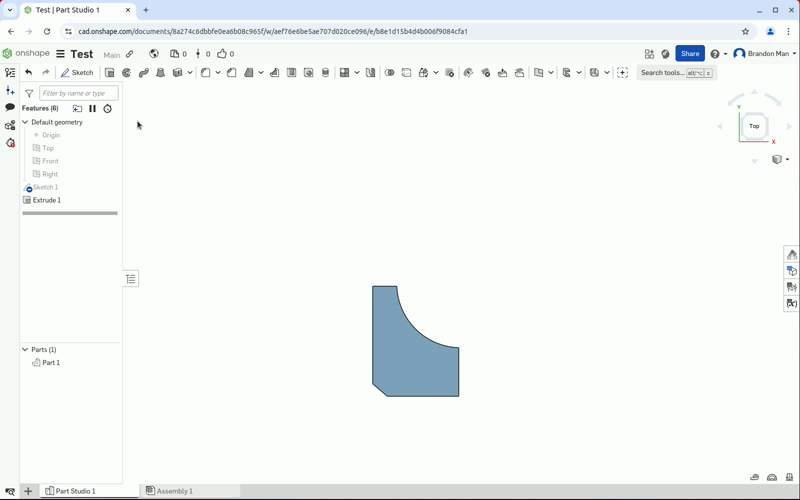
key(shift+h)
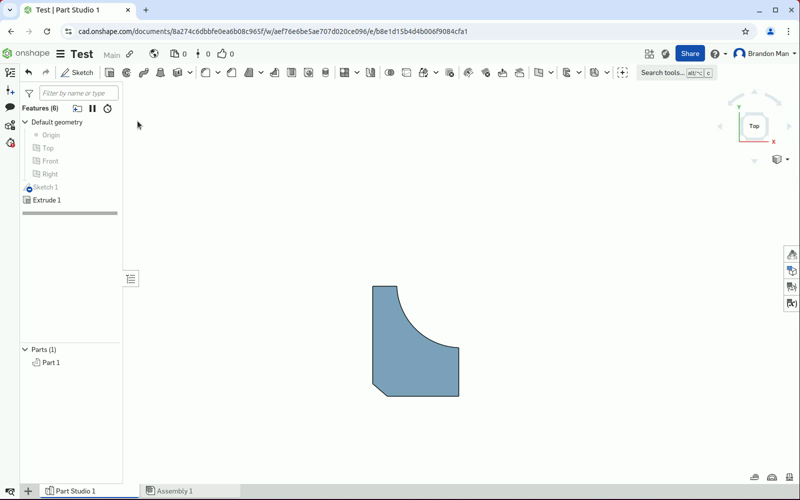
mouse_move(73, 189)
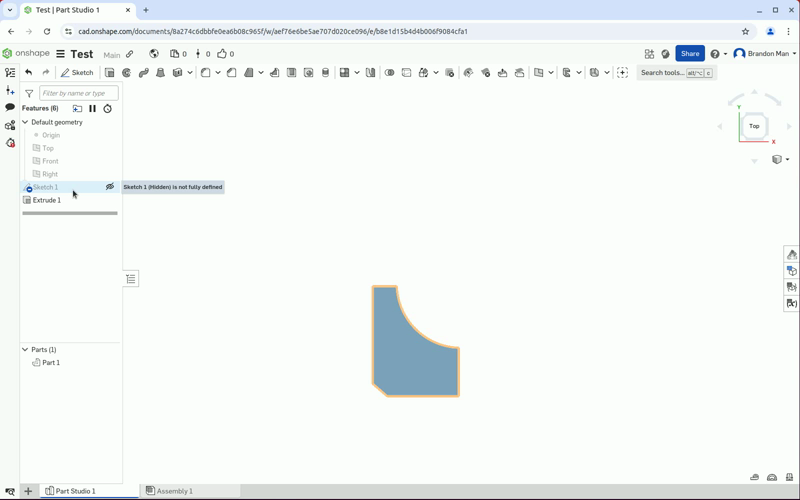
click(73, 189)
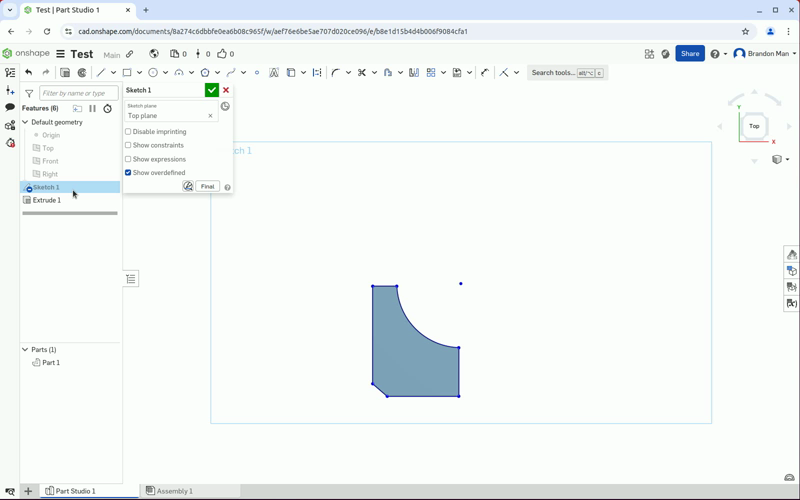
mouse_move(229, 92)
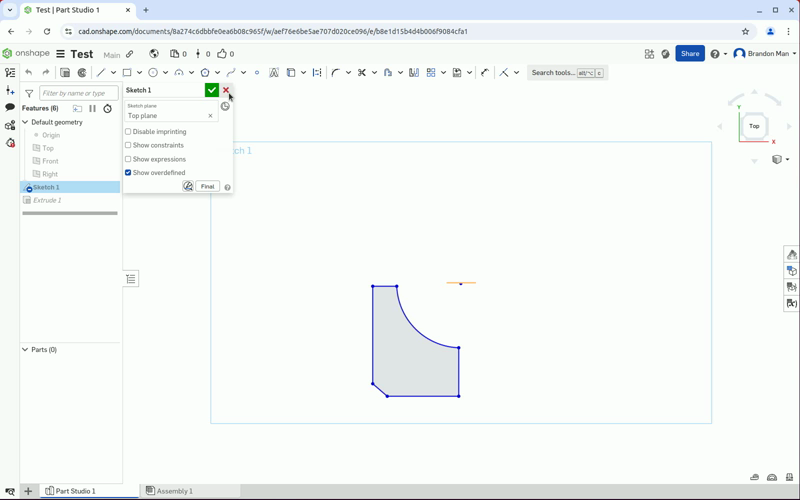
click(229, 92)
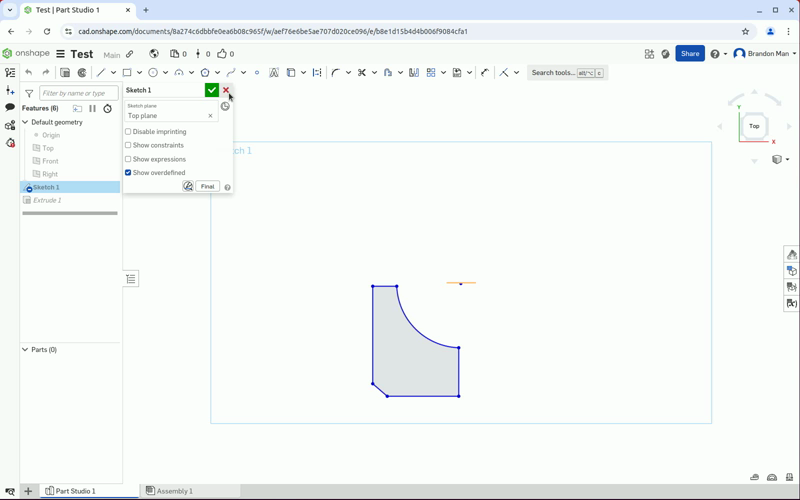
key(shift+s)
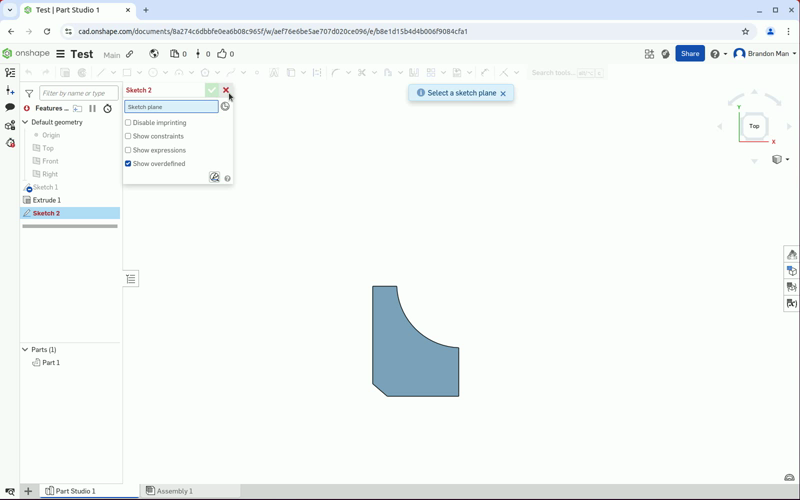
mouse_move(73, 150)
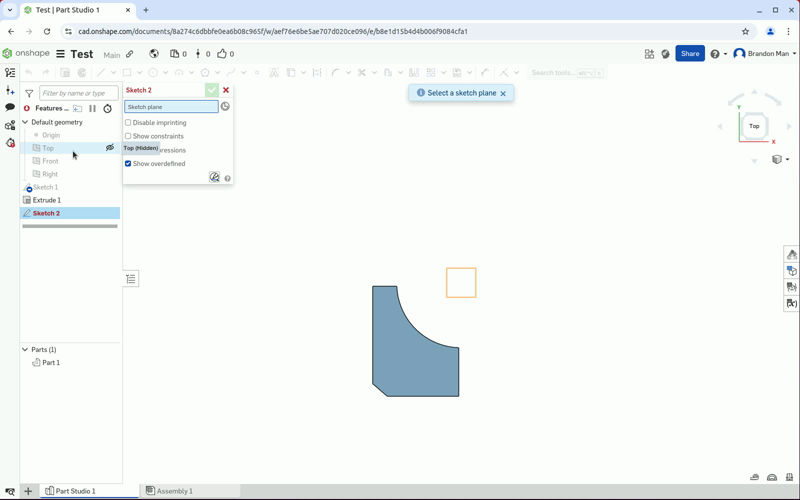
click(73, 150)
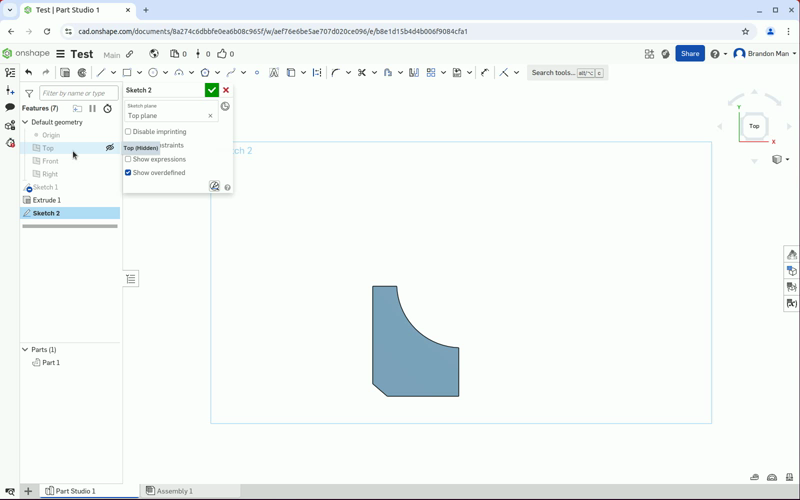
mouse_move(73, 352)
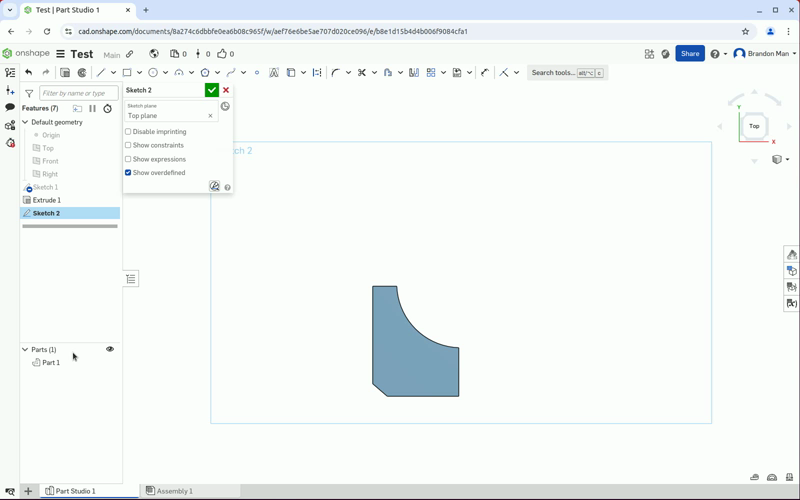
key(y)
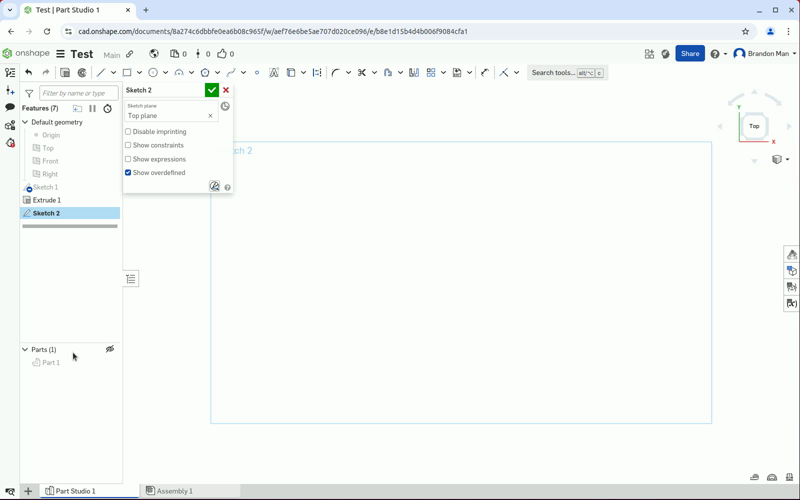
key(l)
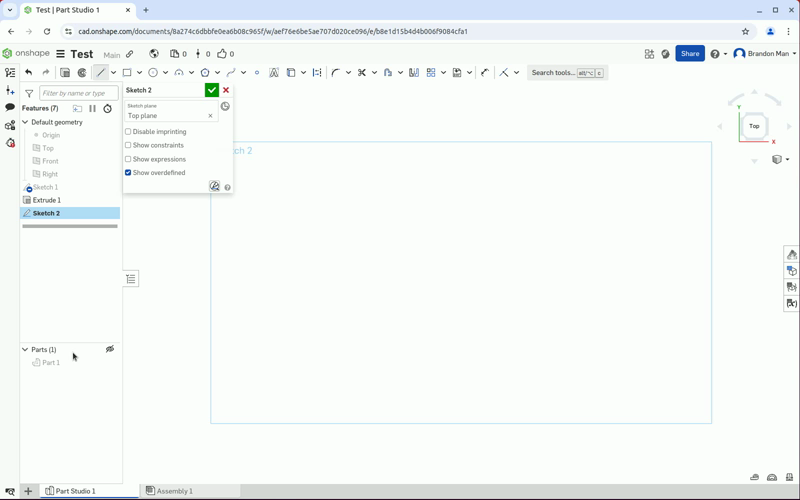
key_down(shift)
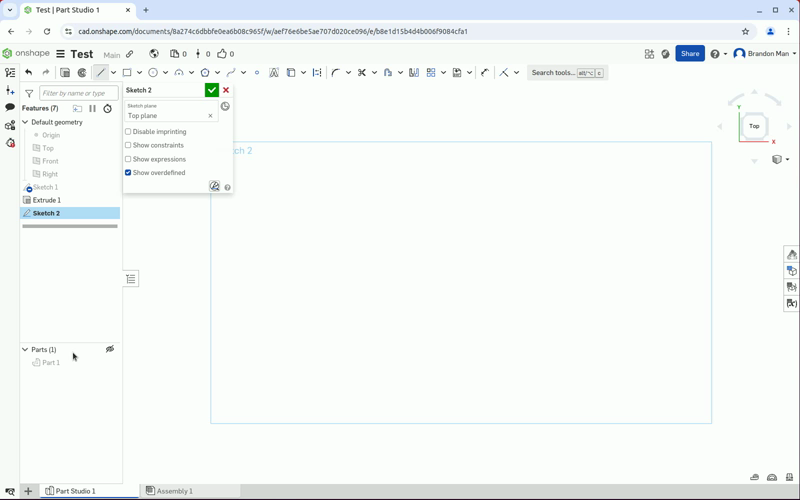
mouse_move(463, 395)
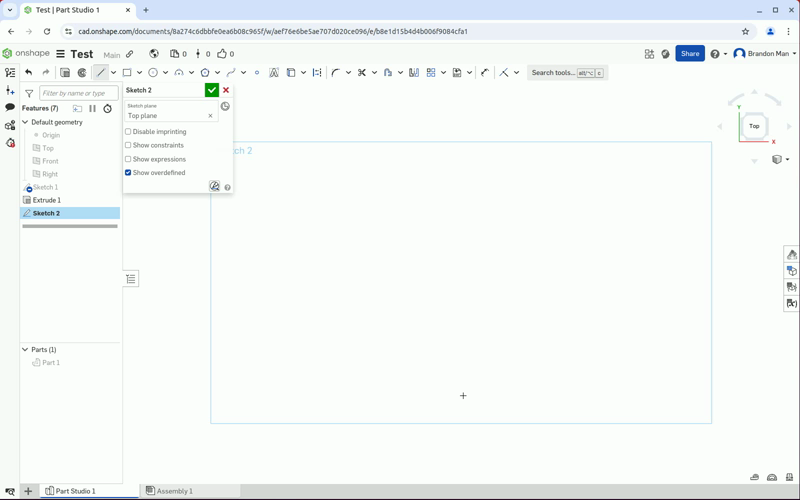
click(463, 395)
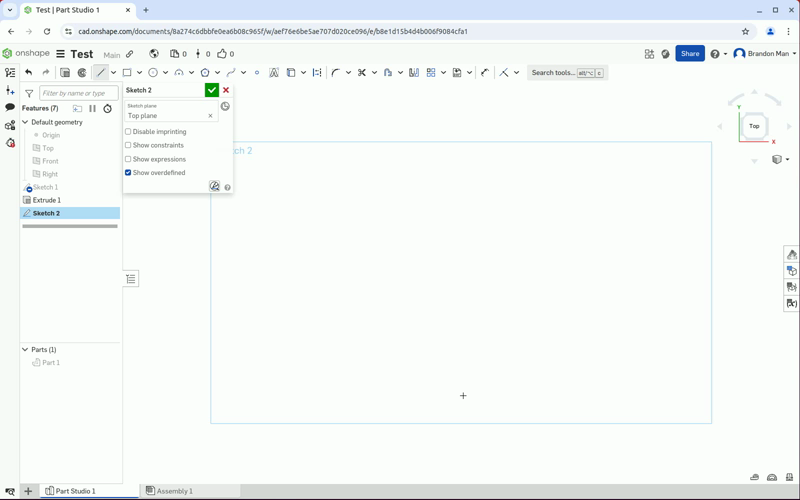
key_up(shift)
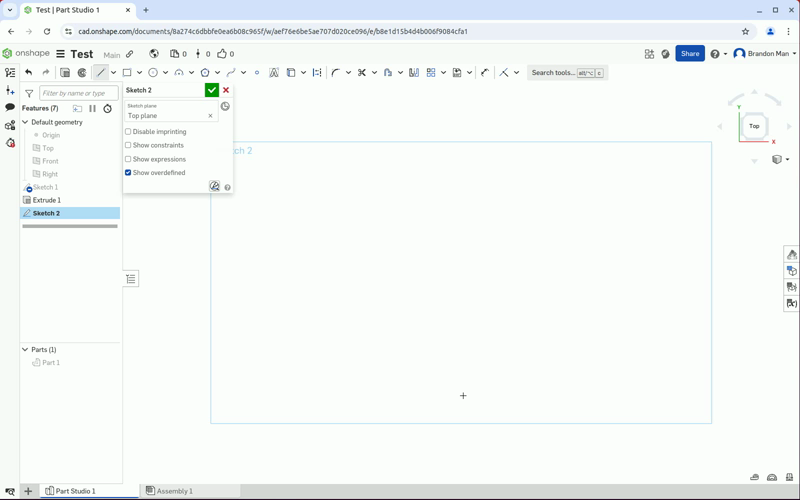
key_down(shift)
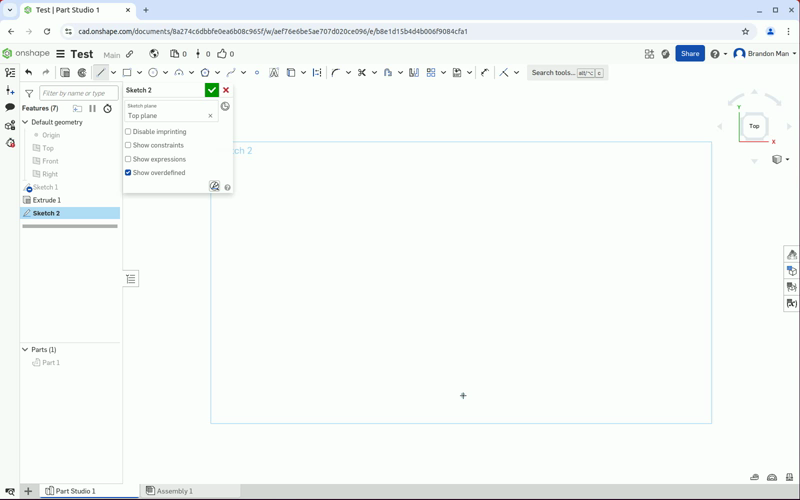
mouse_move(534, 395)
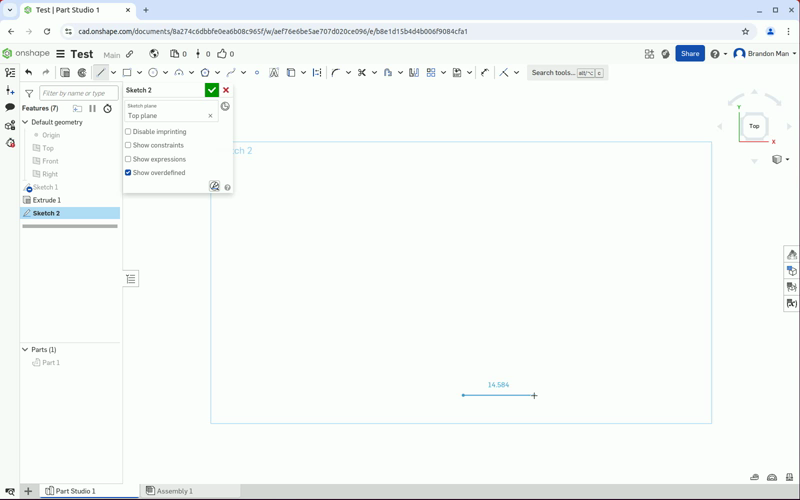
click(534, 395)
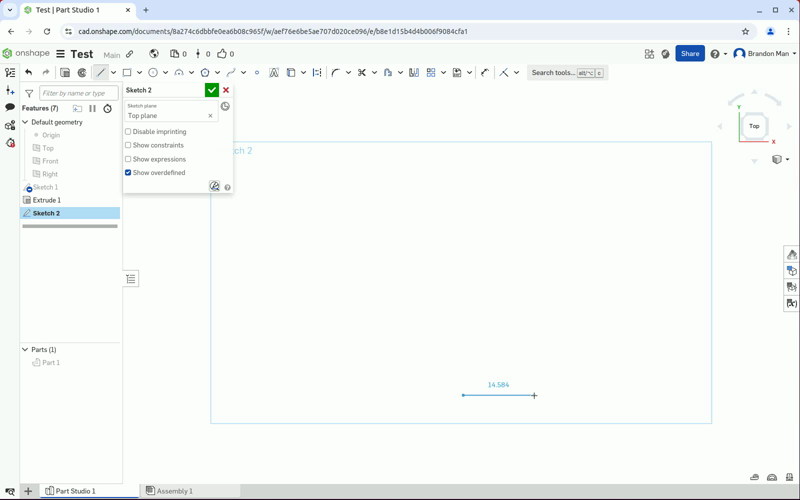
key_up(shift)
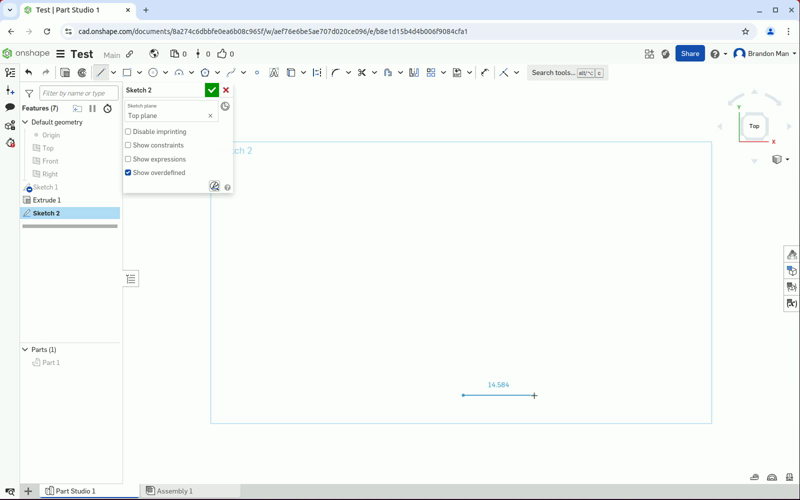
key_down(shift)
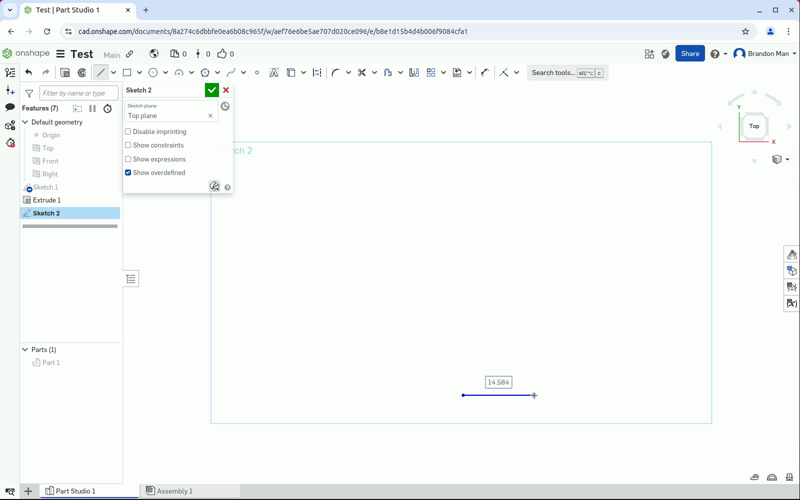
mouse_move(564, 395)
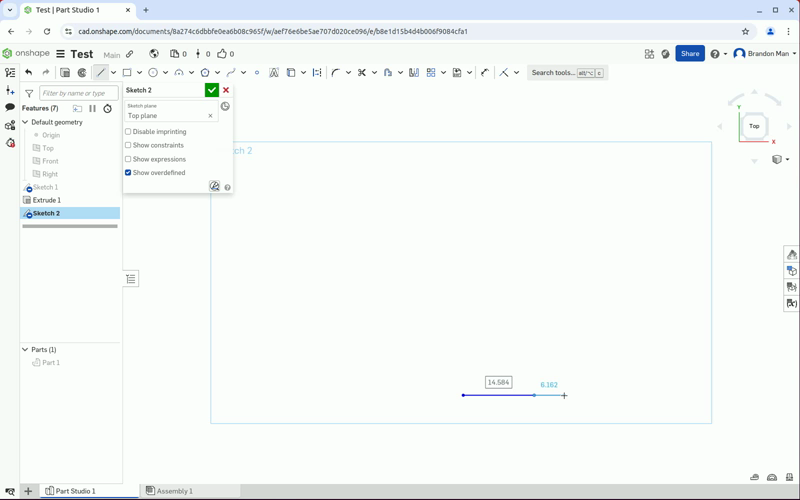
mouse_move(548, 384)
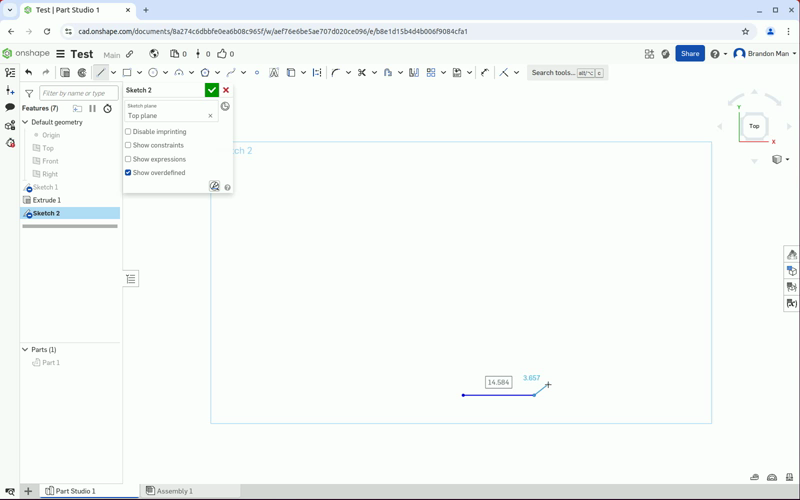
click(548, 384)
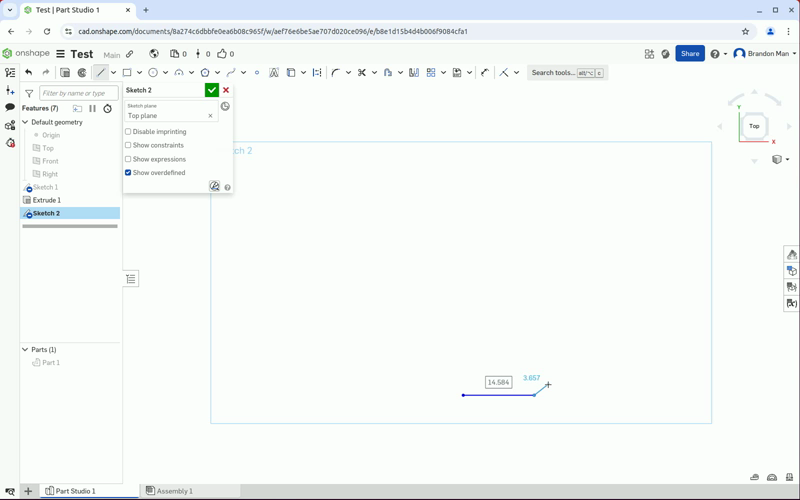
key_up(shift)
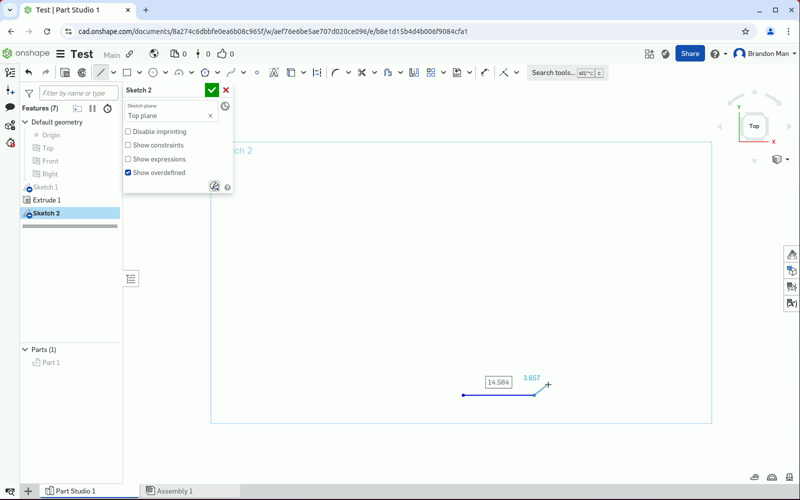
key_down(shift)
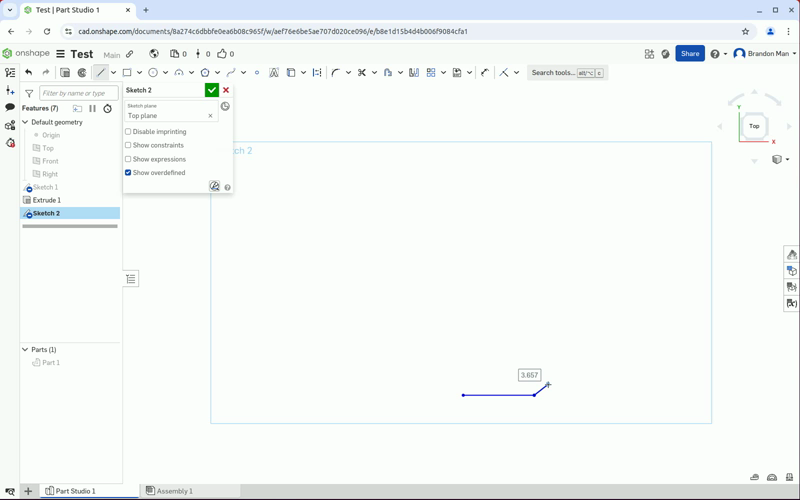
mouse_move(548, 286)
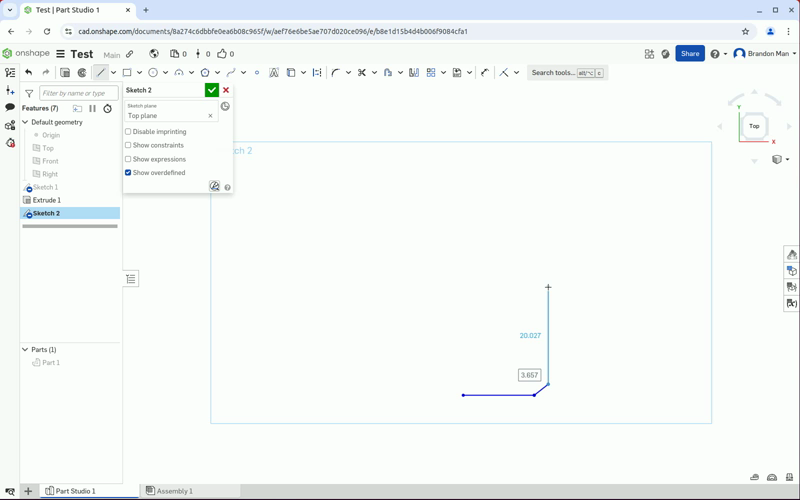
click(548, 286)
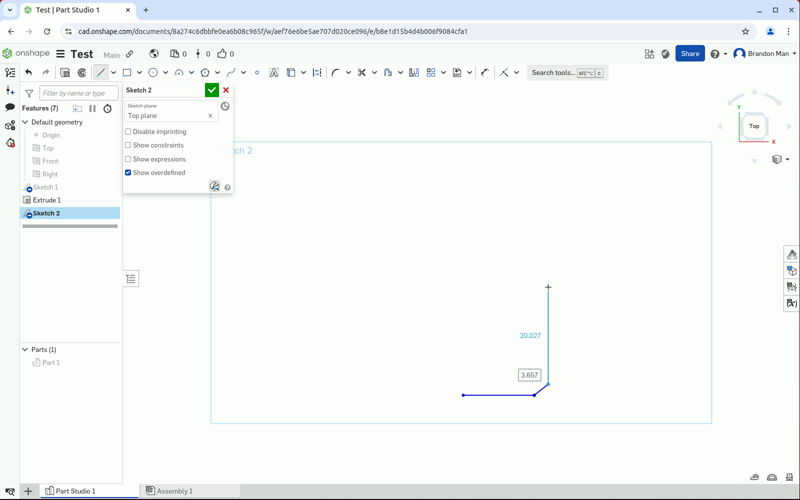
key_up(shift)
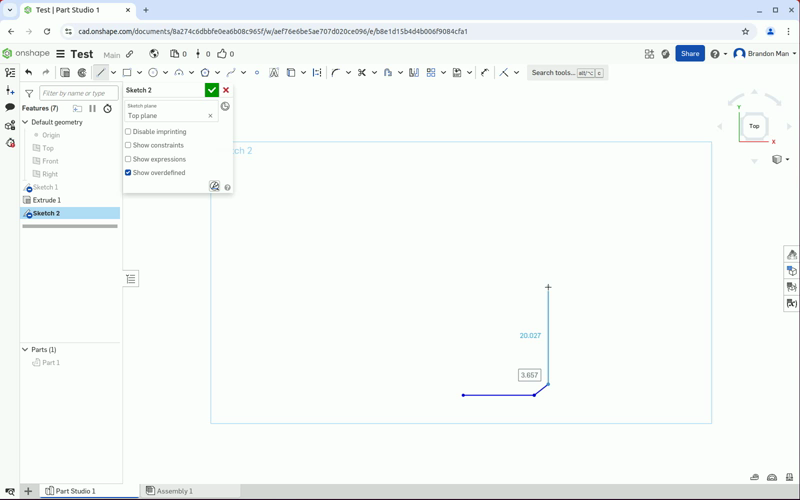
key_down(shift)
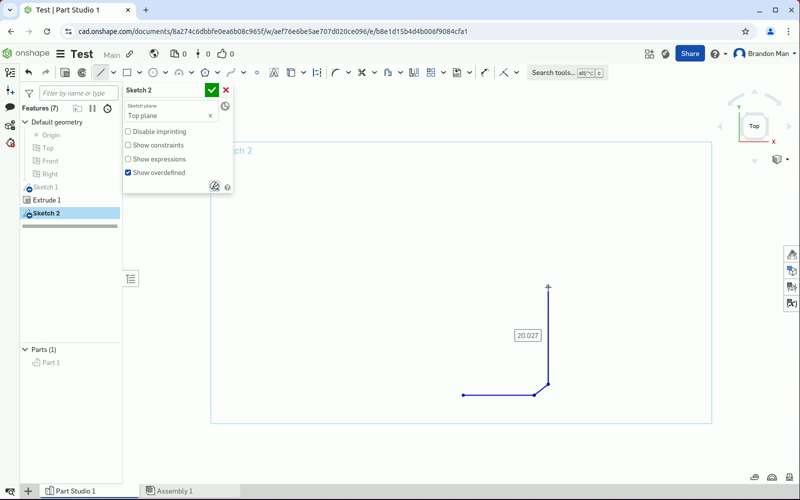
mouse_move(578, 286)
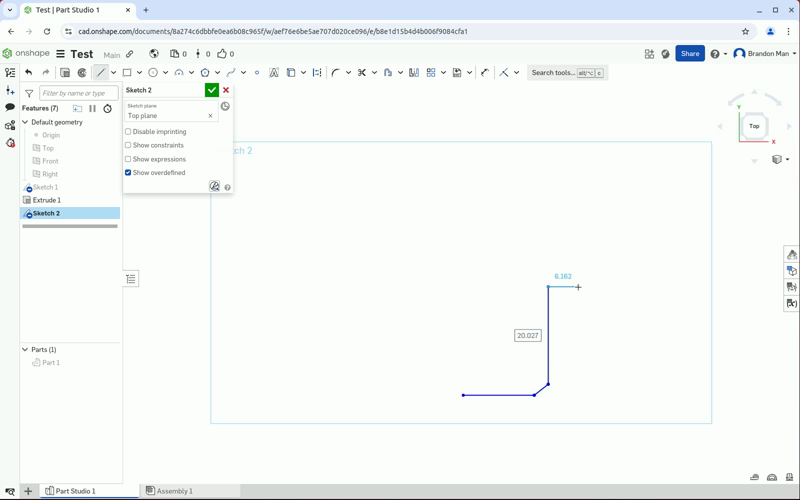
mouse_move(525, 286)
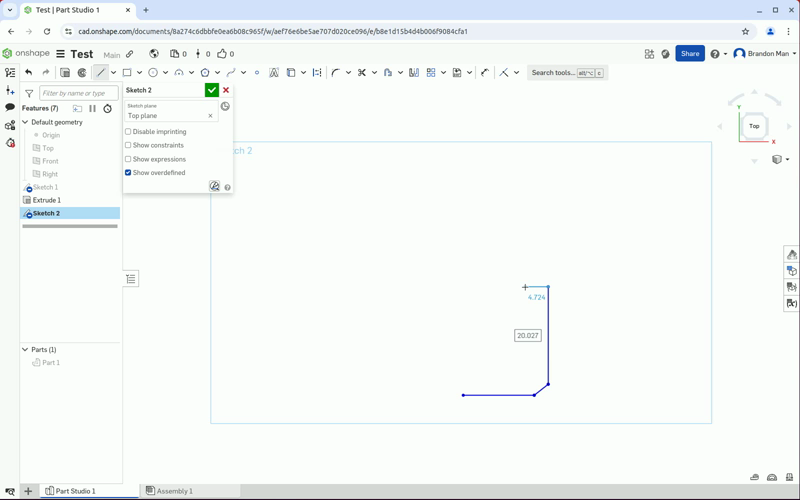
click(525, 286)
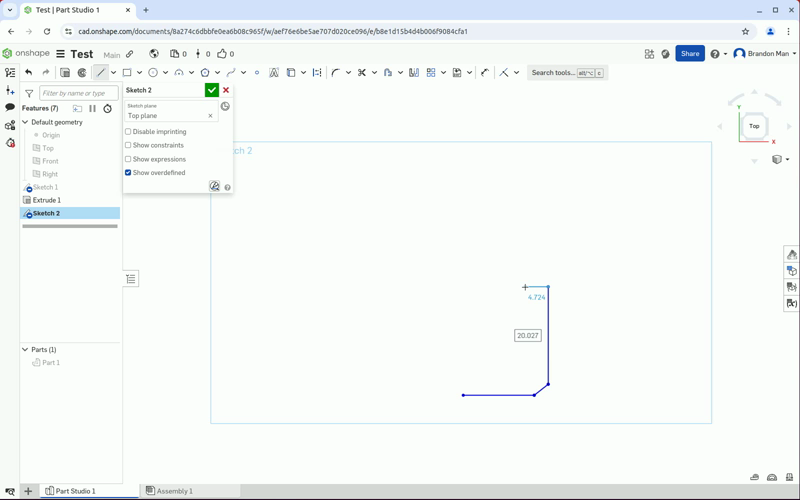
key_up(shift)
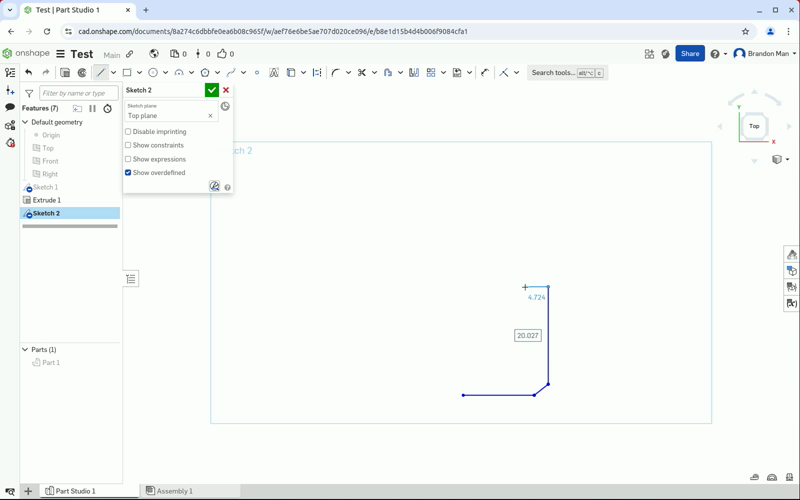
key(esc)
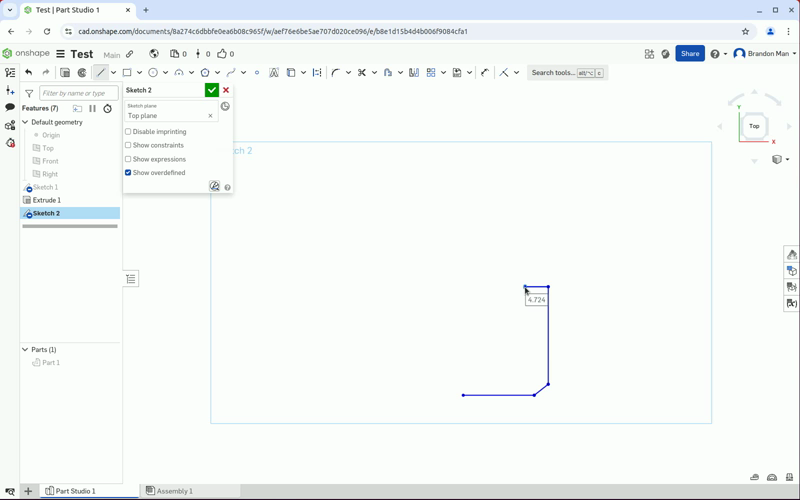
key(a)
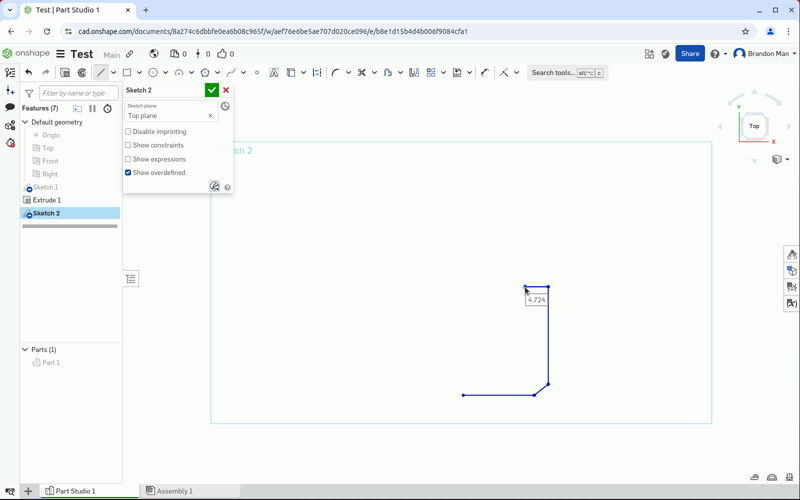
mouse_move(525, 286)
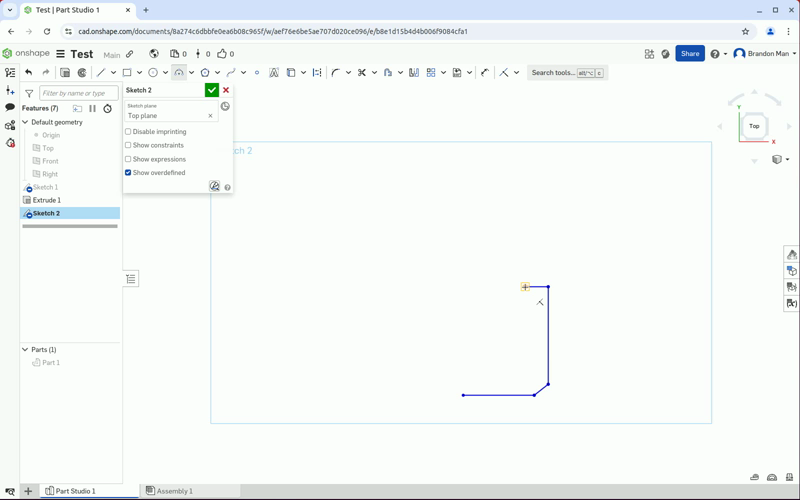
click(525, 286)
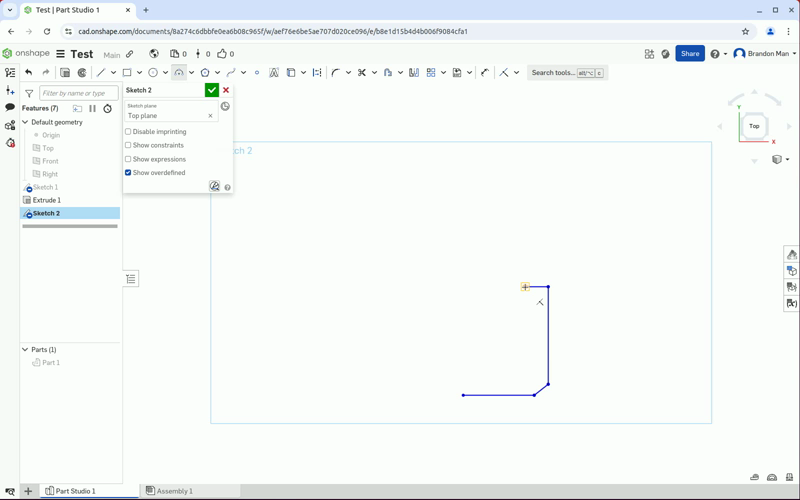
key_down(shift)
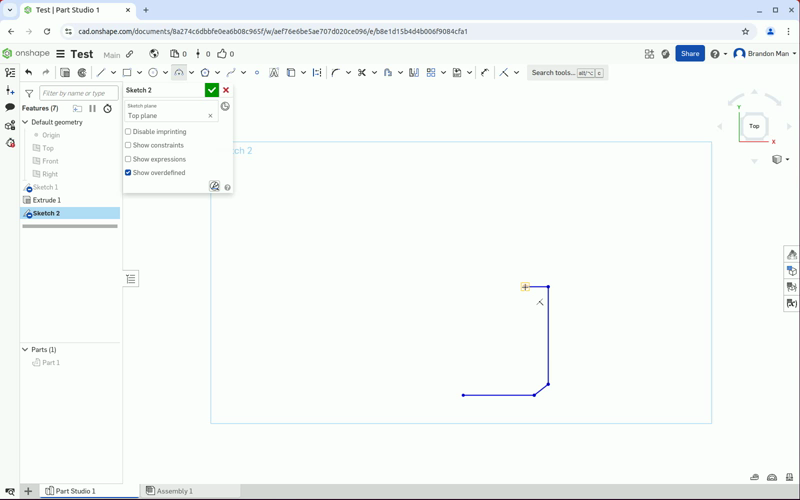
mouse_move(463, 347)
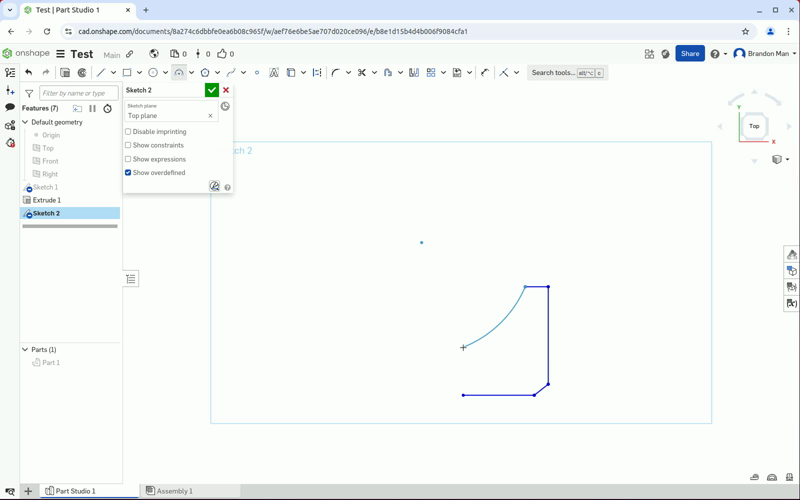
click(463, 347)
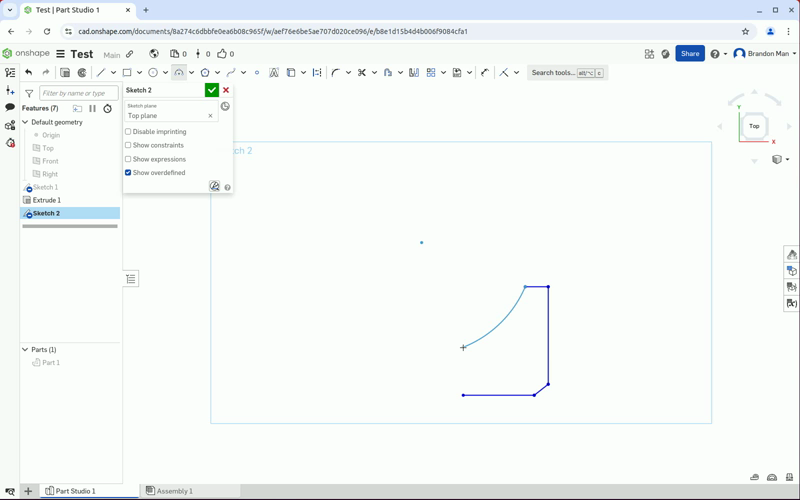
mouse_move(505, 328)
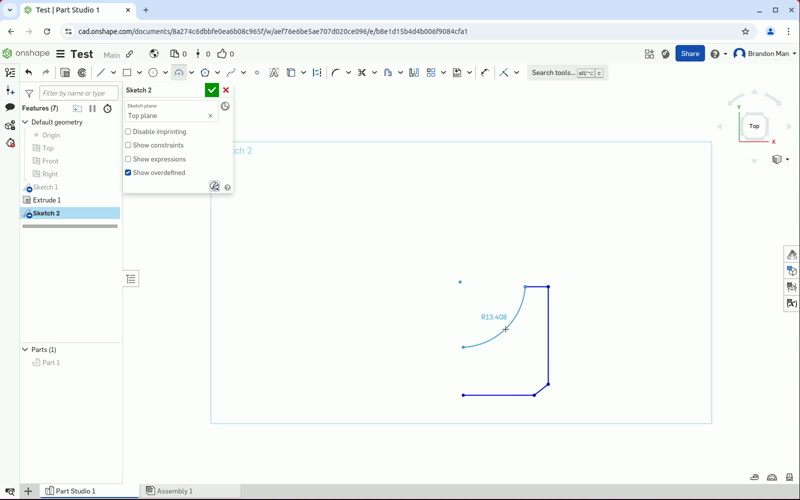
click(505, 328)
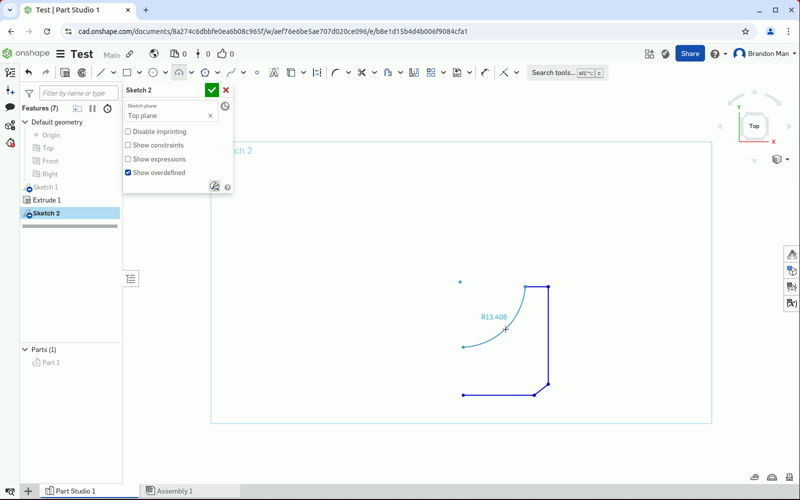
key_up(shift)
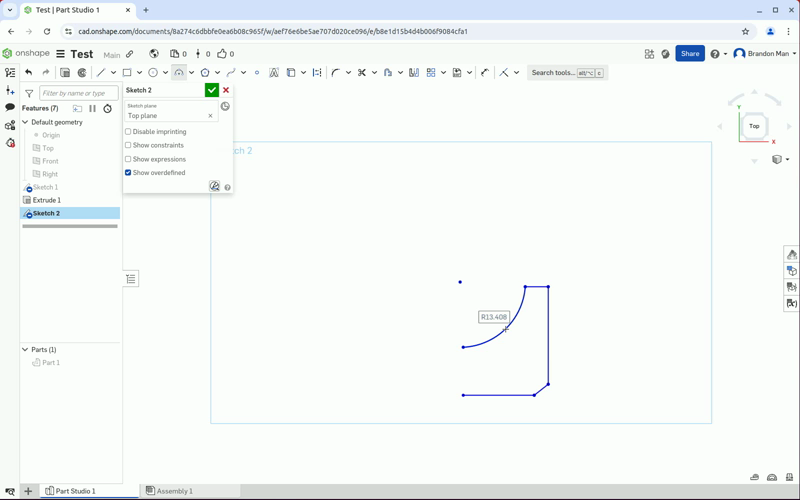
key(esc)
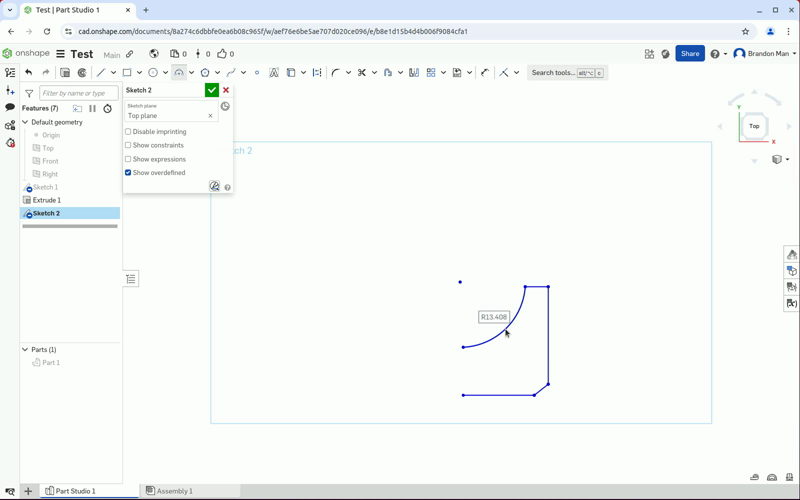
key(l)
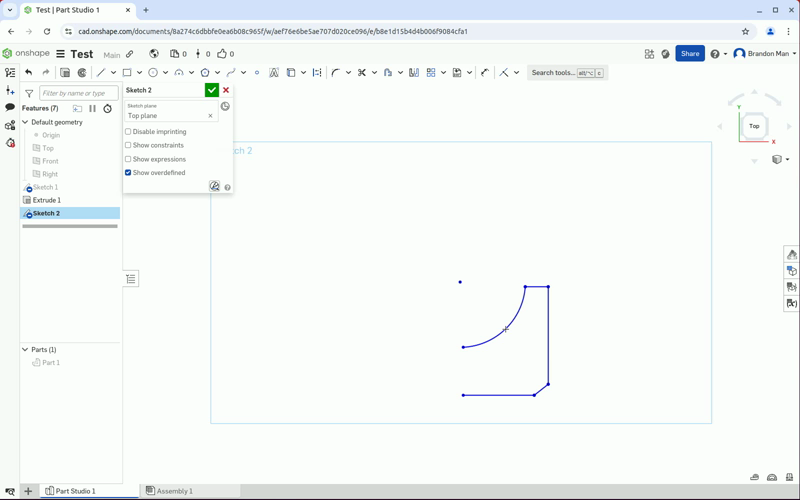
mouse_move(463, 347)
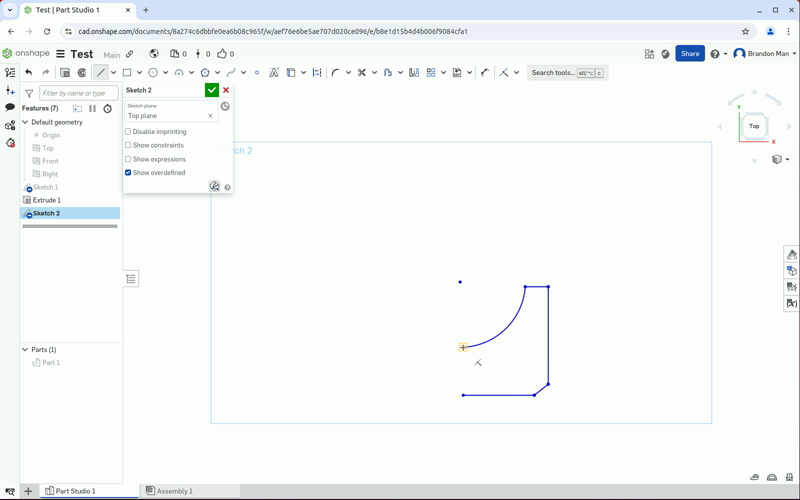
click(463, 347)
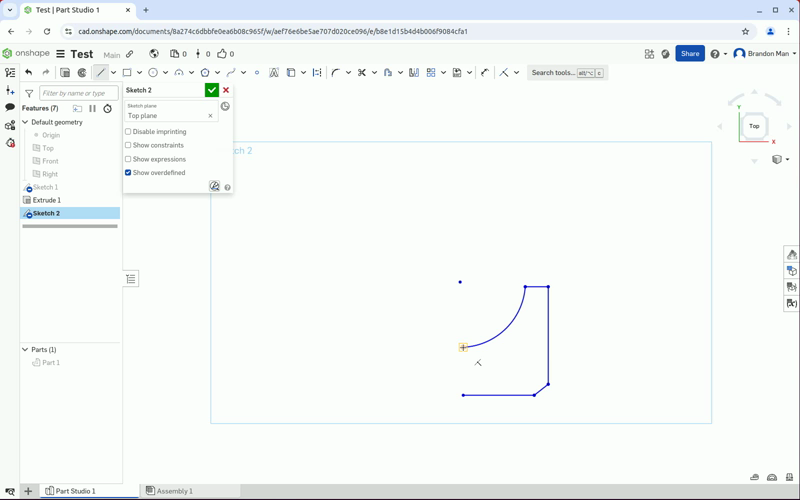
mouse_move(493, 347)
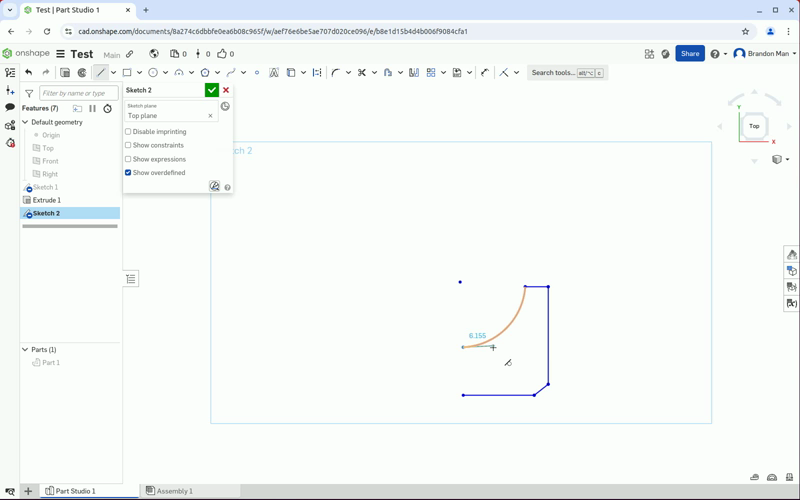
key_down(shift)
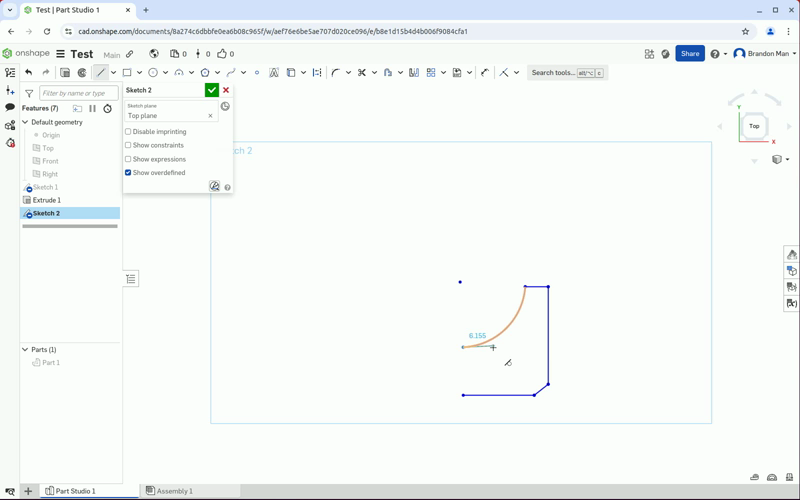
mouse_move(463, 395)
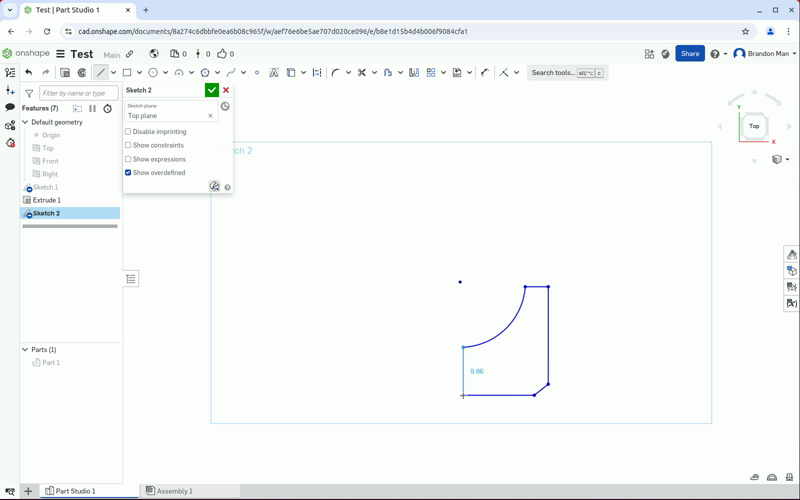
key_up(shift)
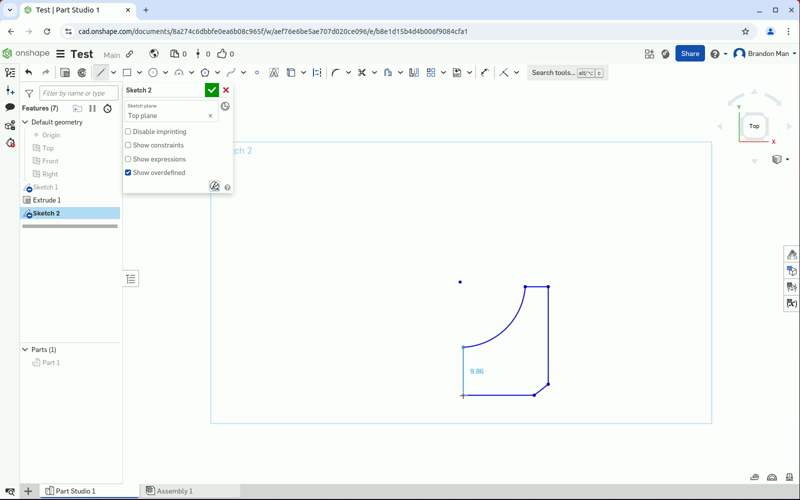
click(463, 395)
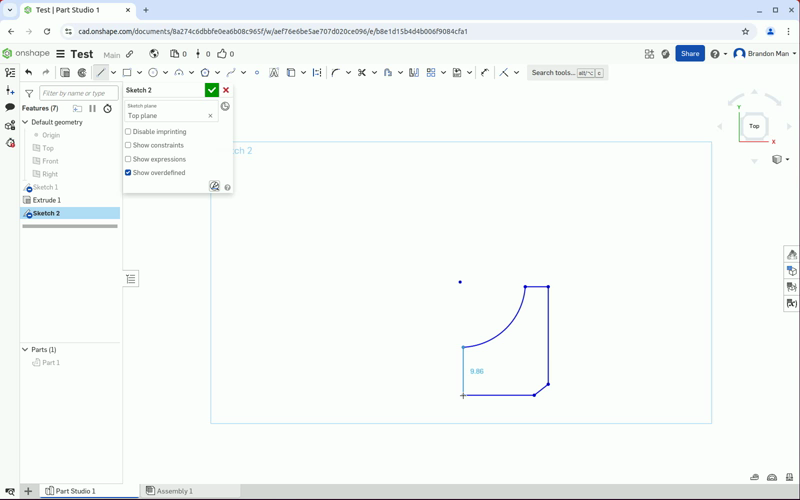
key(esc)
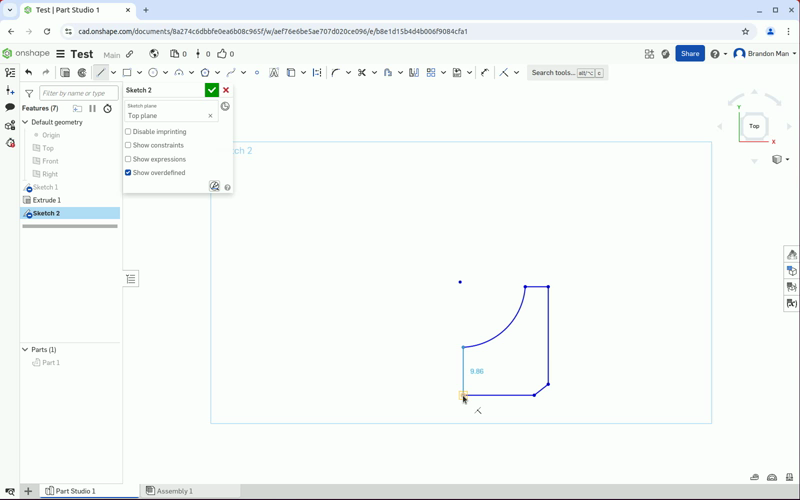
mouse_move(541, 321)
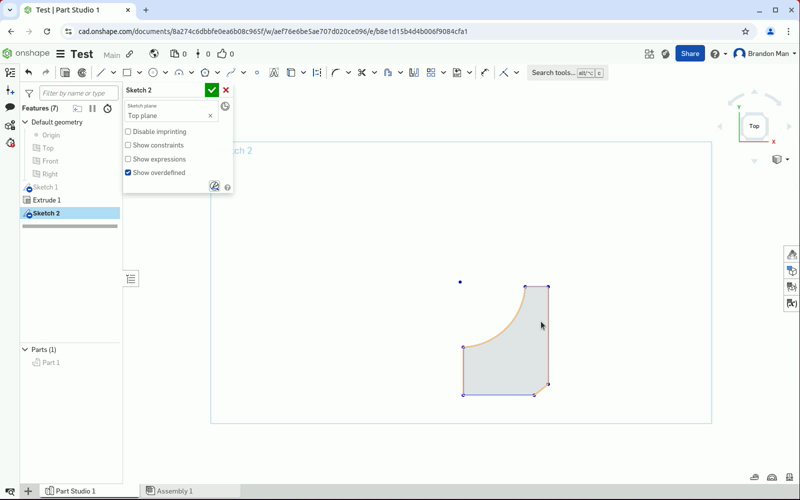
click(541, 321)
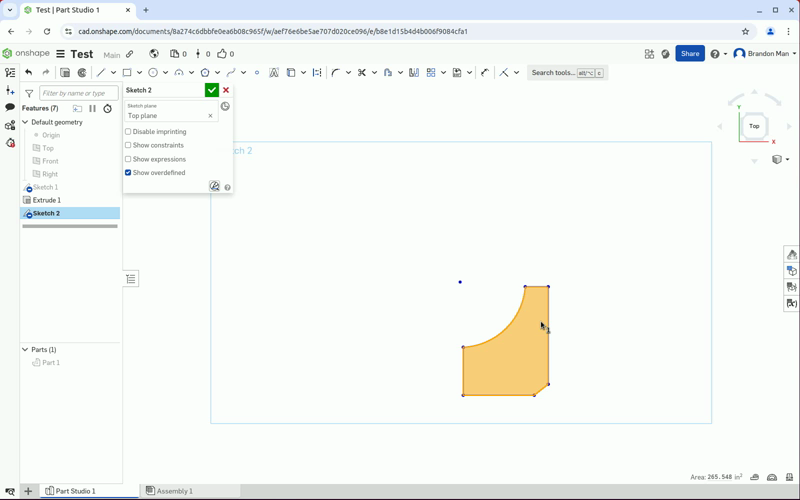
mouse_move(73, 352)
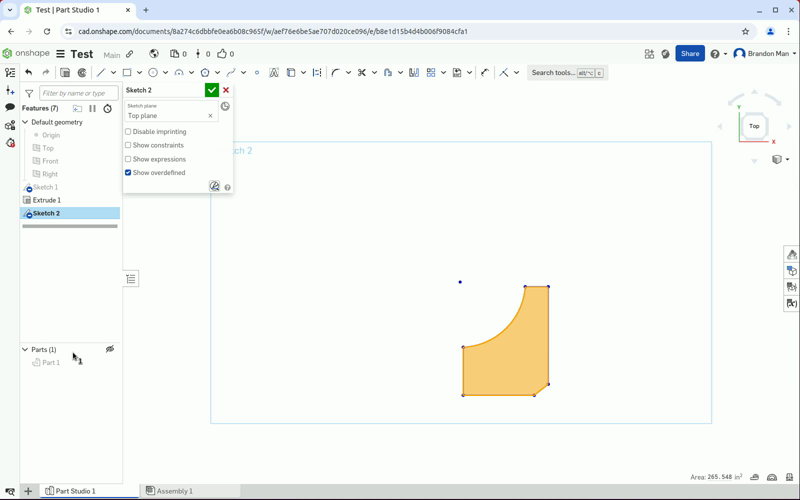
key(shift+y)
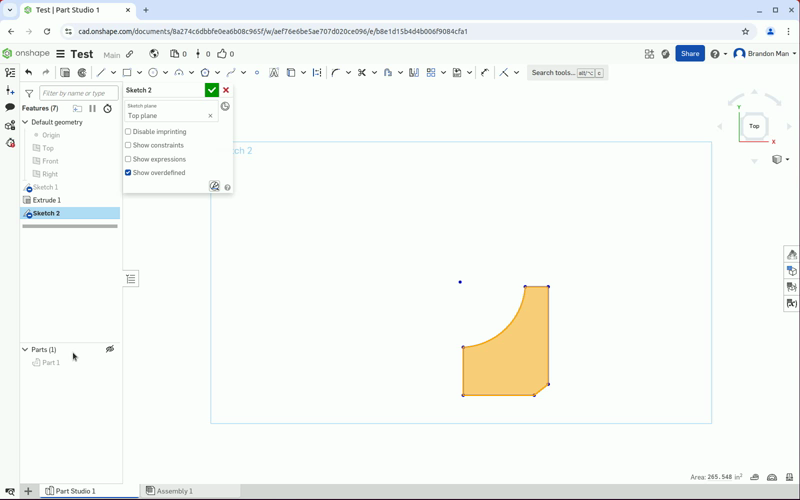
key(shift+e)
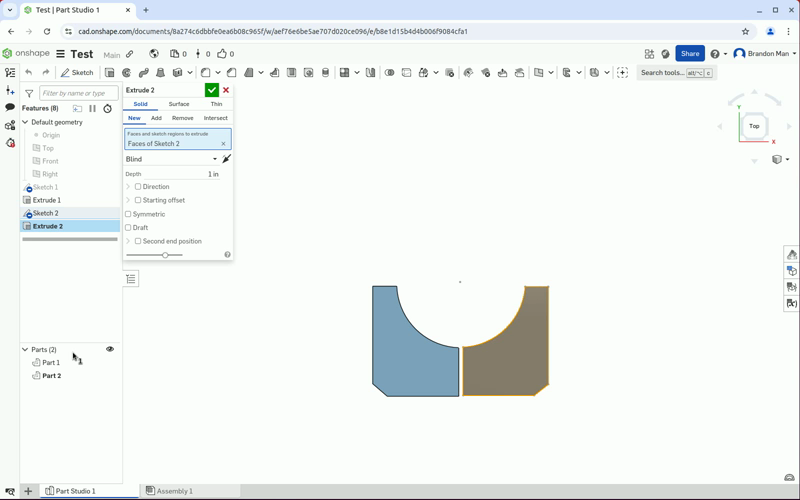
mouse_move(143, 106)
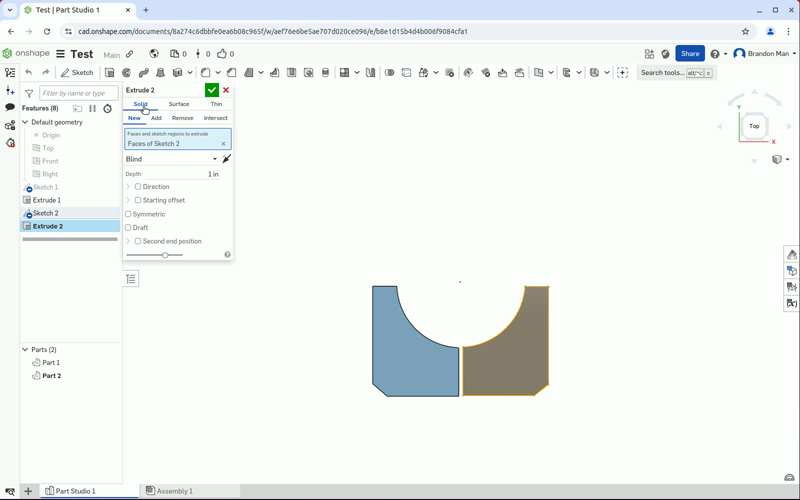
click(143, 106)
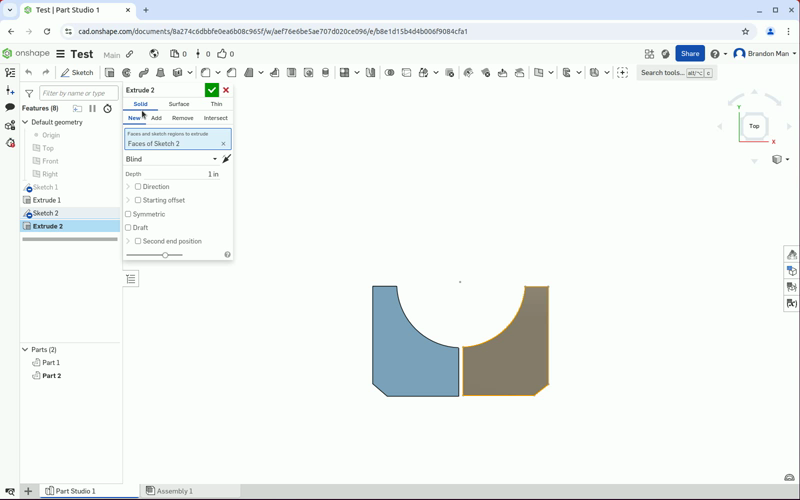
mouse_move(137, 120)
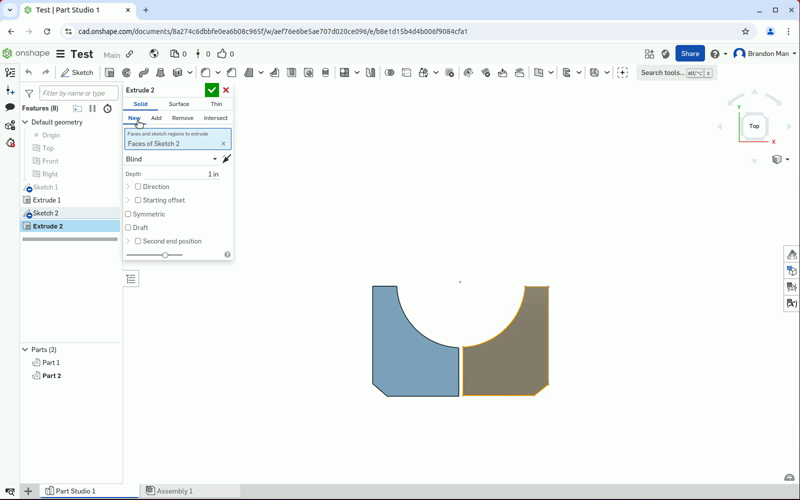
click(137, 120)
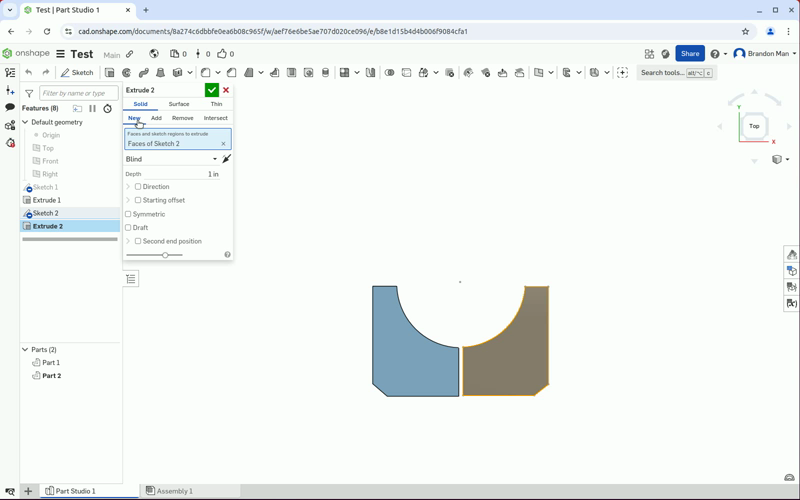
key(tab, 4)
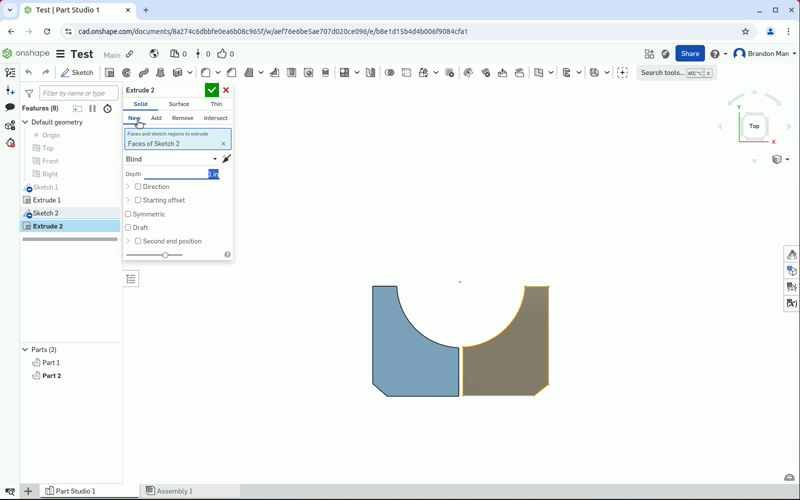
text(10.351)
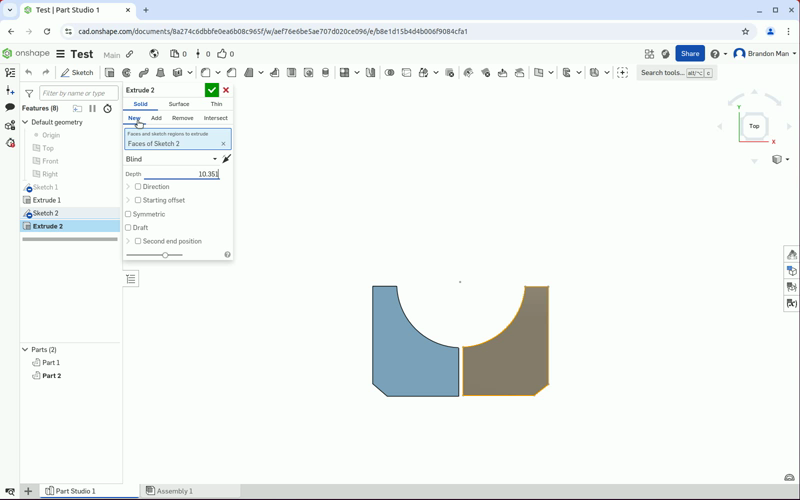
key(enter)
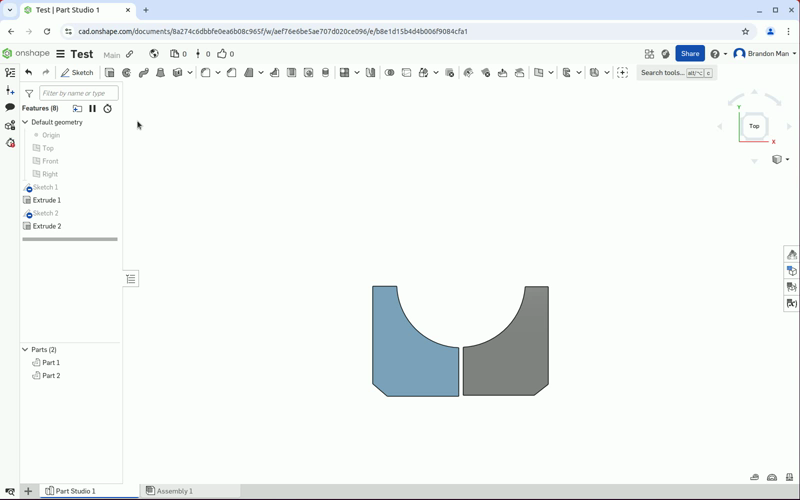
key(shift+h)
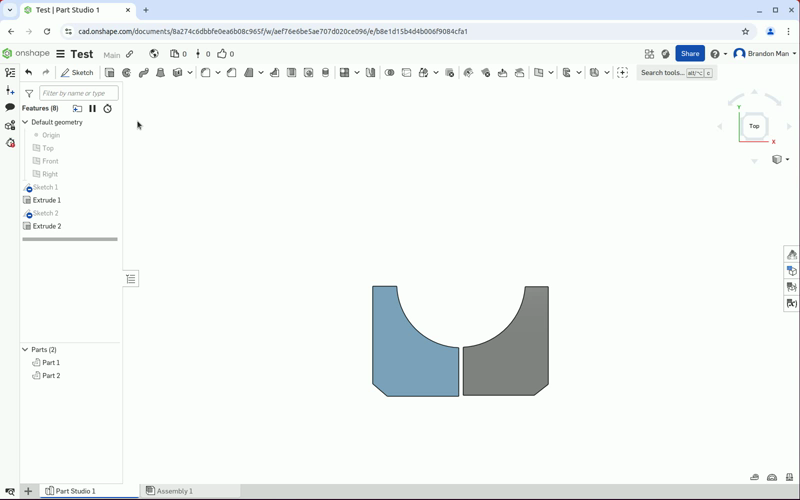
key(shift+h)
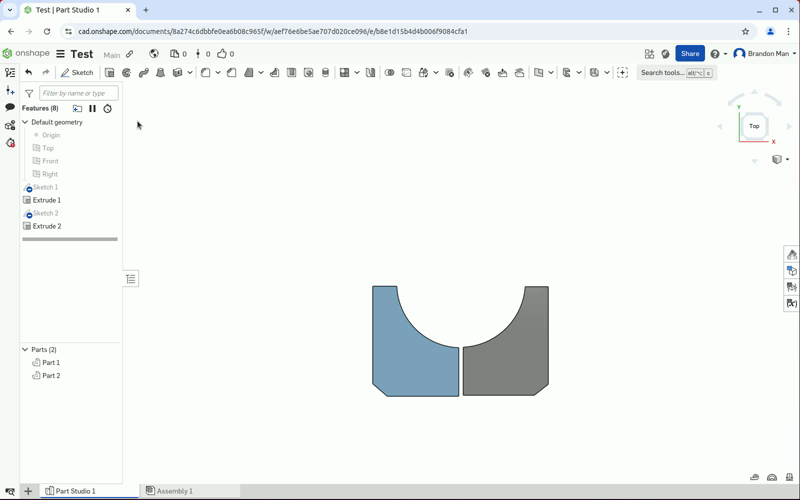
mouse_move(73, 189)
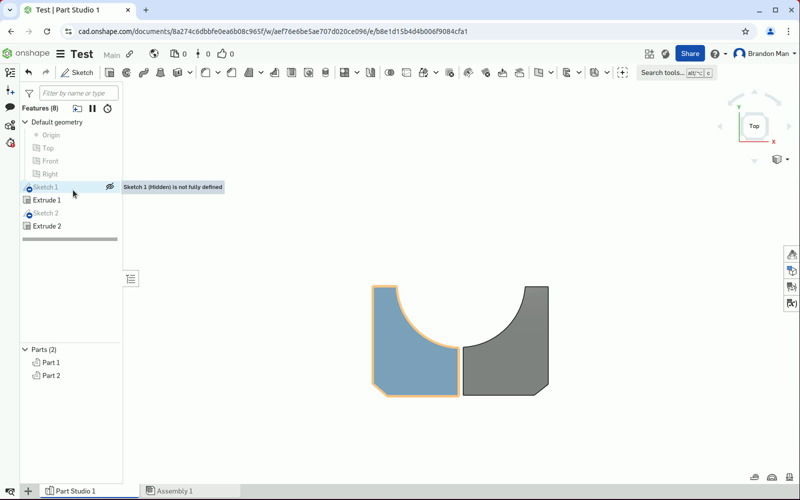
click(73, 189)
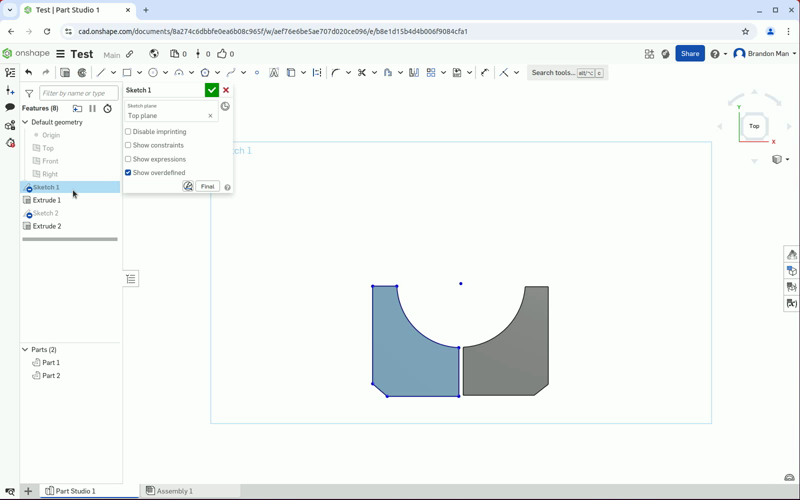
mouse_move(229, 92)
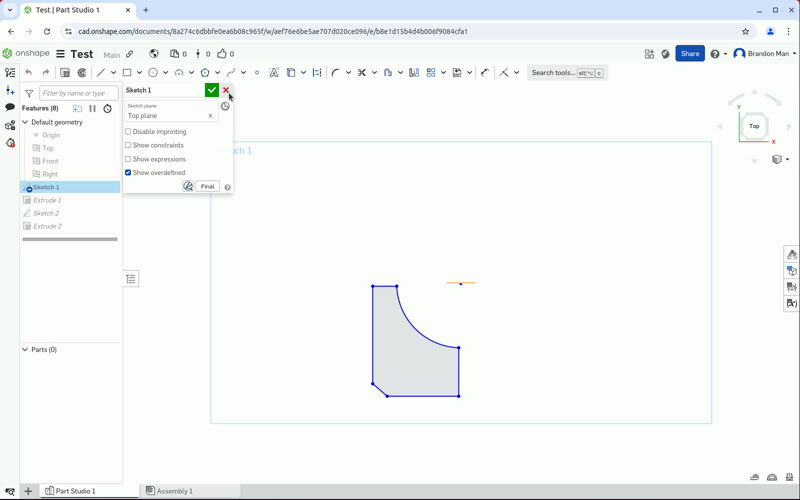
click(229, 92)
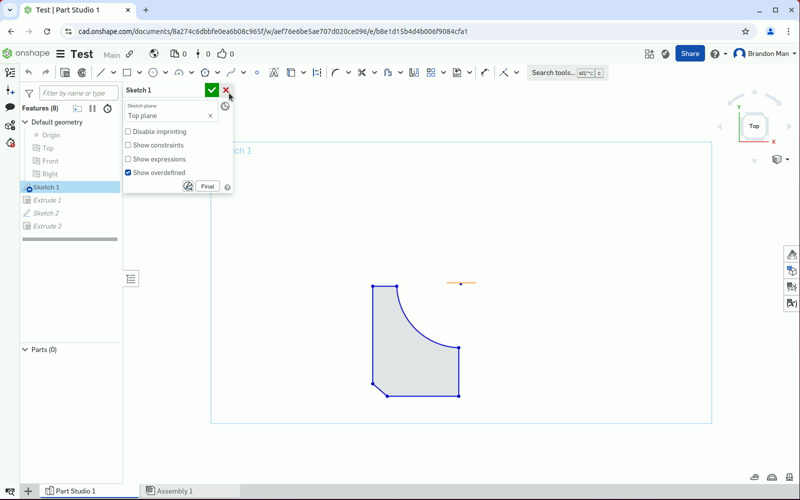
key(shift+s)
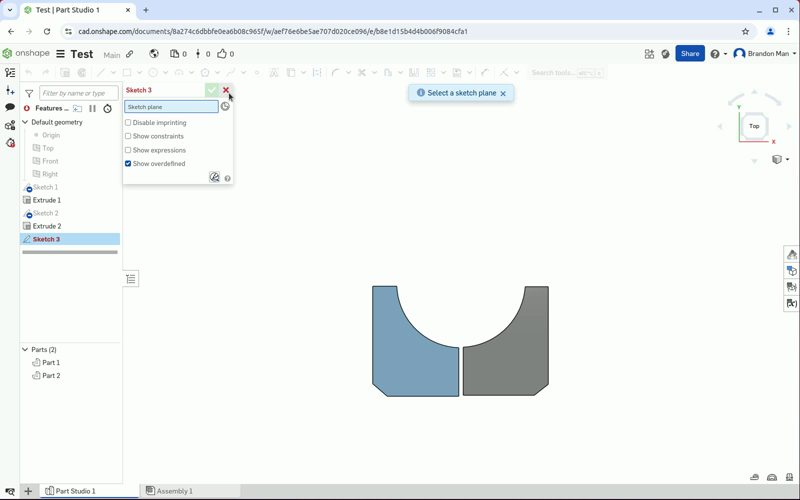
mouse_move(73, 150)
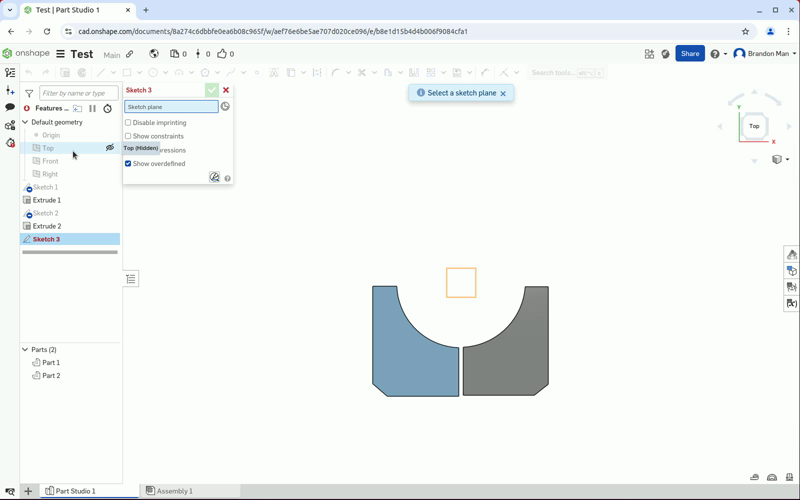
click(73, 150)
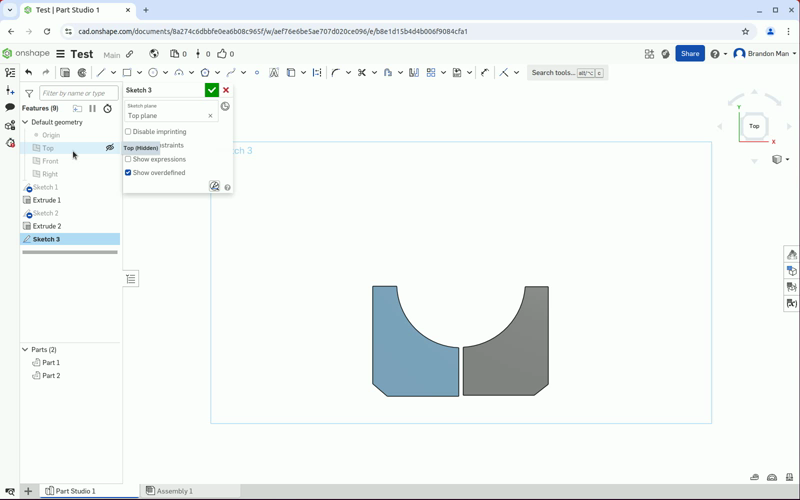
mouse_move(73, 352)
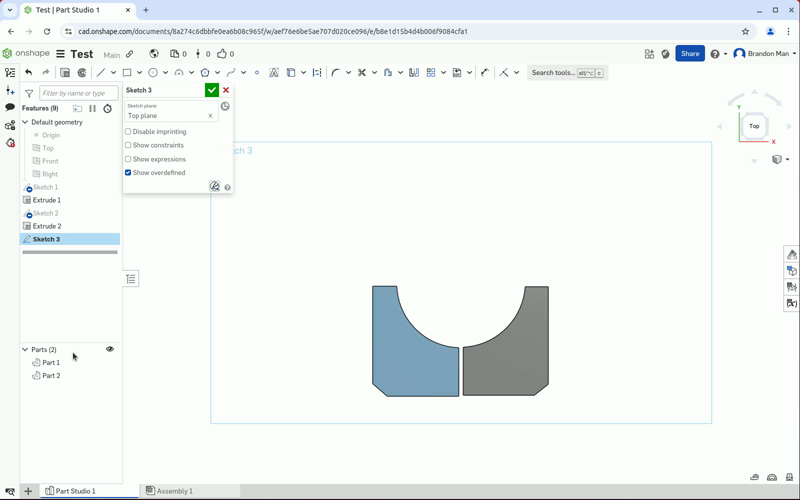
key(y)
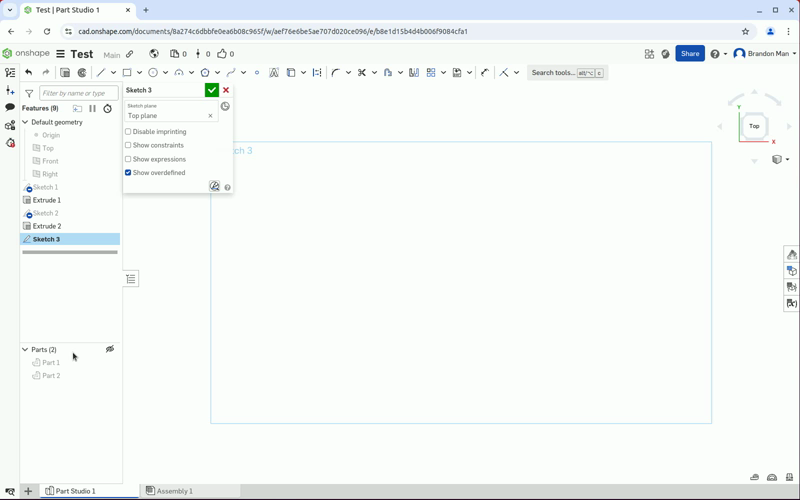
key(l)
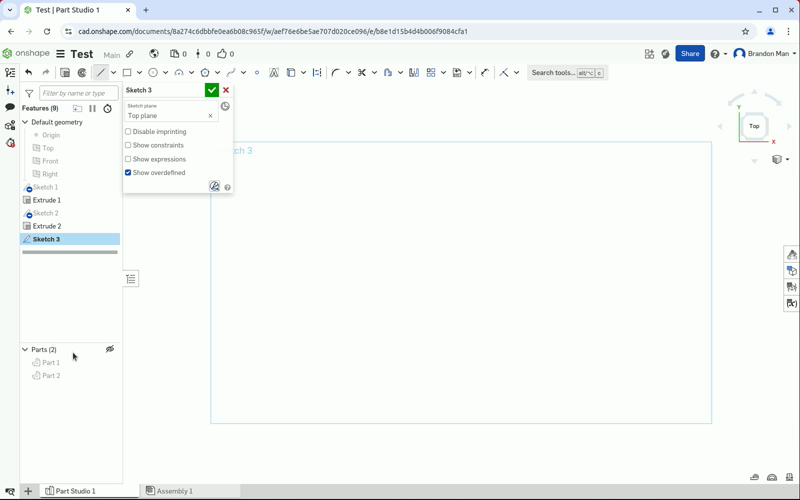
key_down(shift)
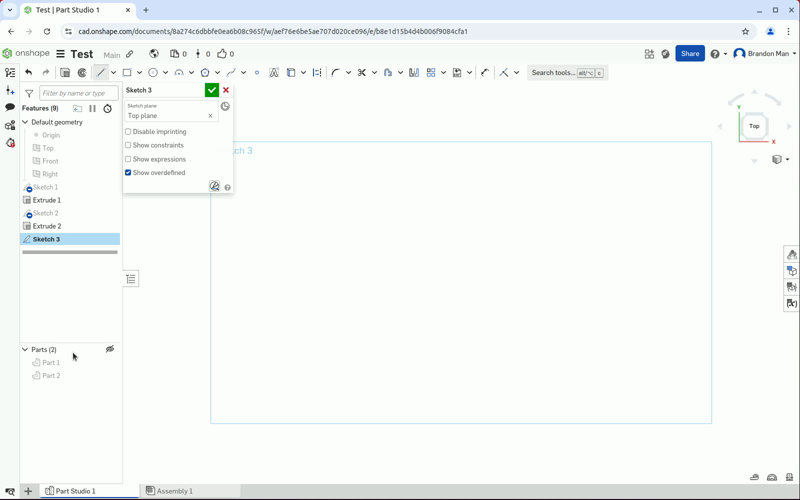
mouse_move(458, 395)
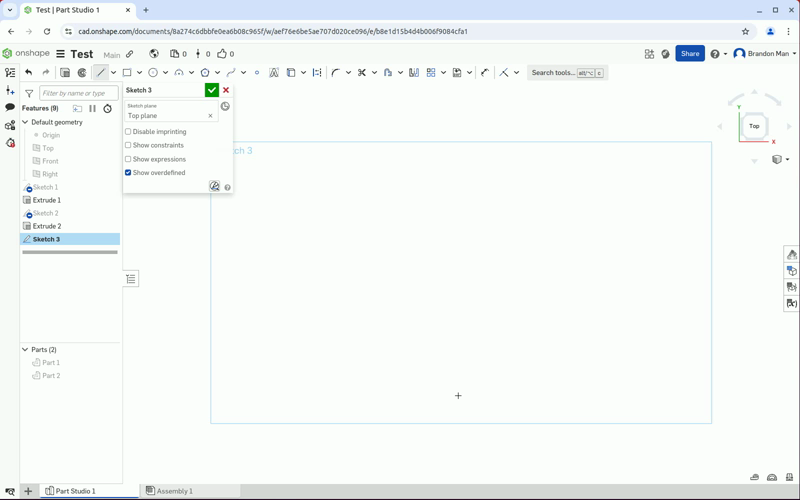
click(458, 395)
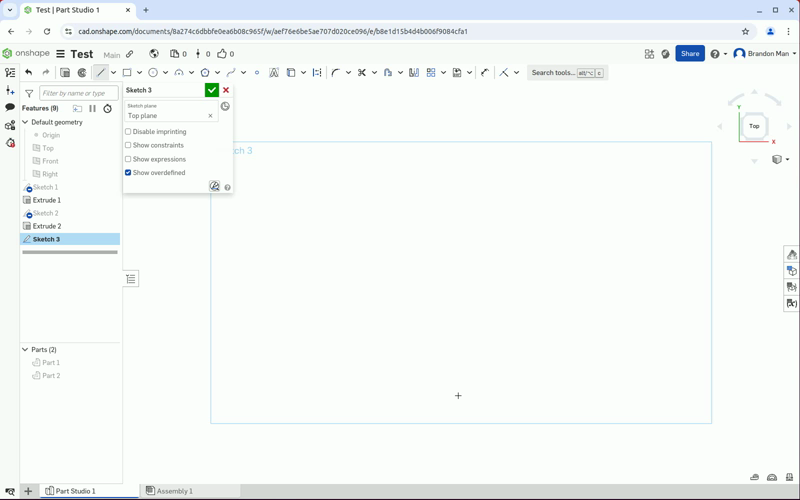
key_up(shift)
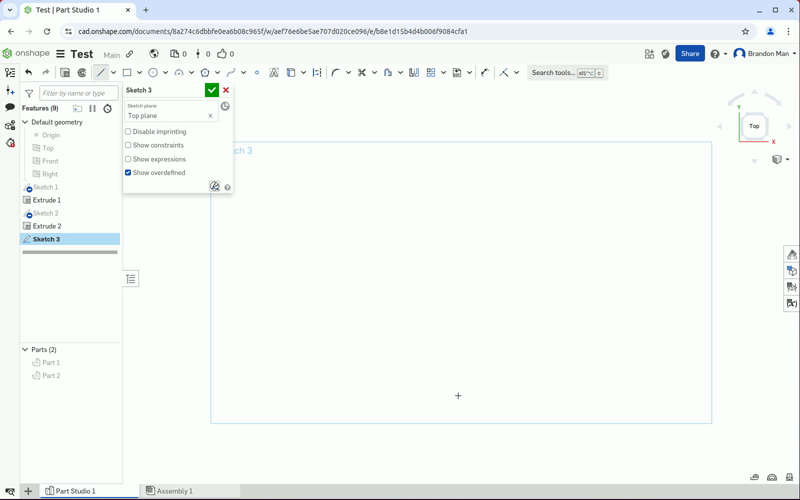
key_down(shift)
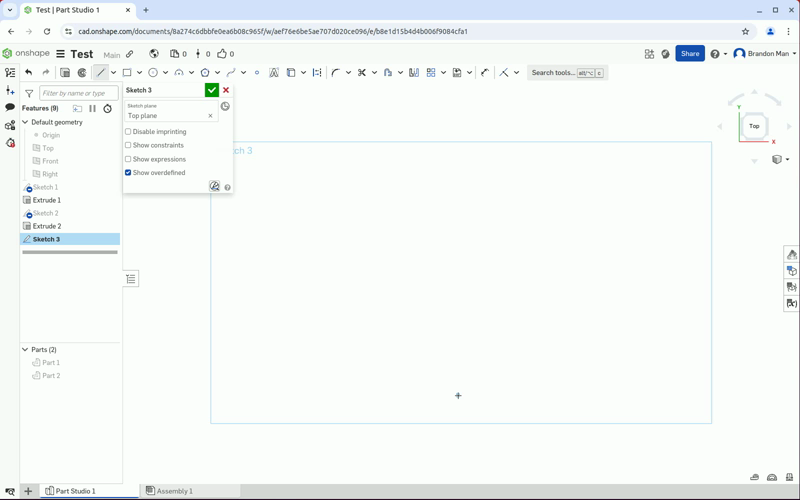
mouse_move(488, 395)
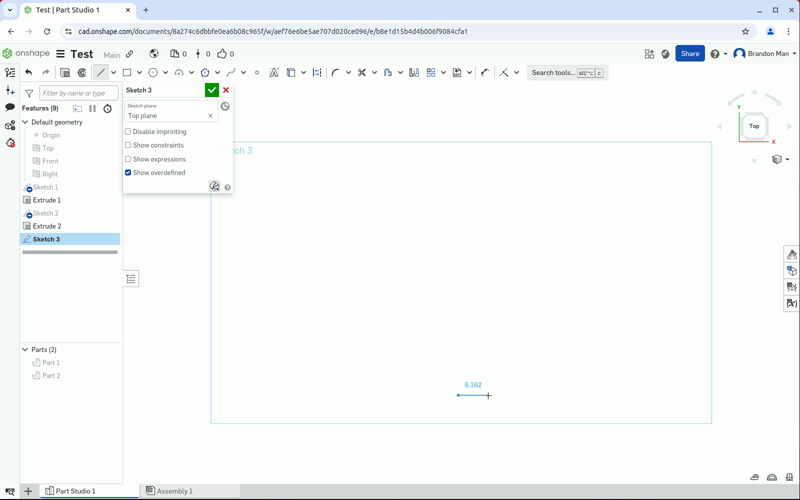
mouse_move(462, 395)
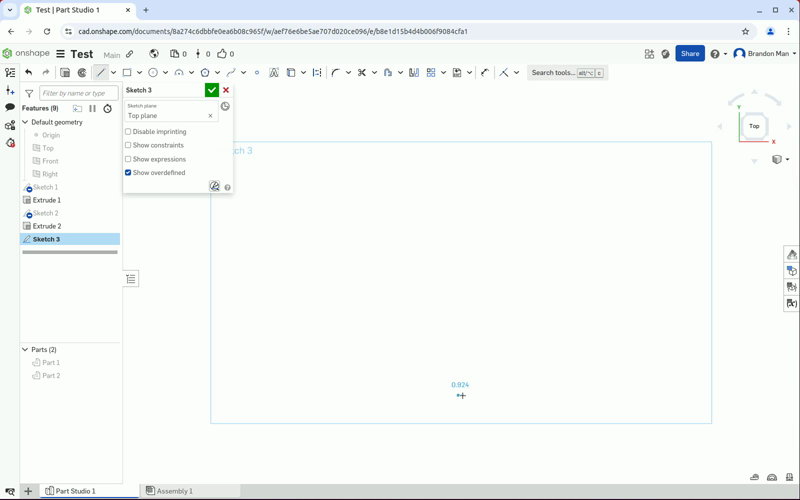
scroll(6)
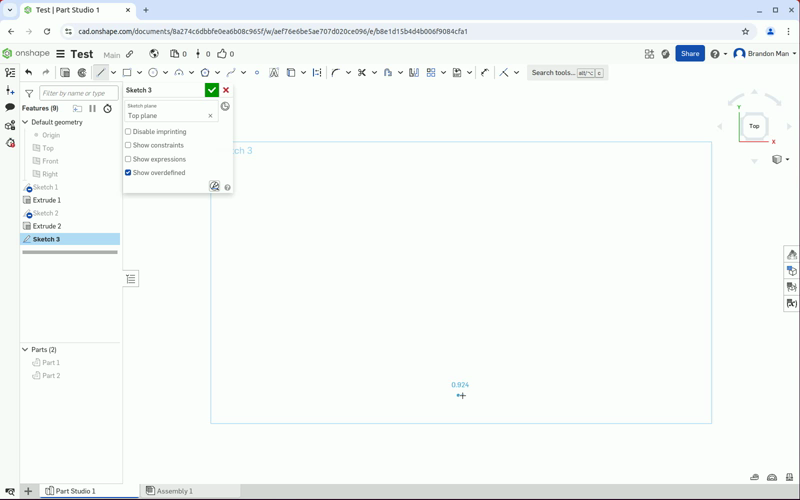
scroll(6)
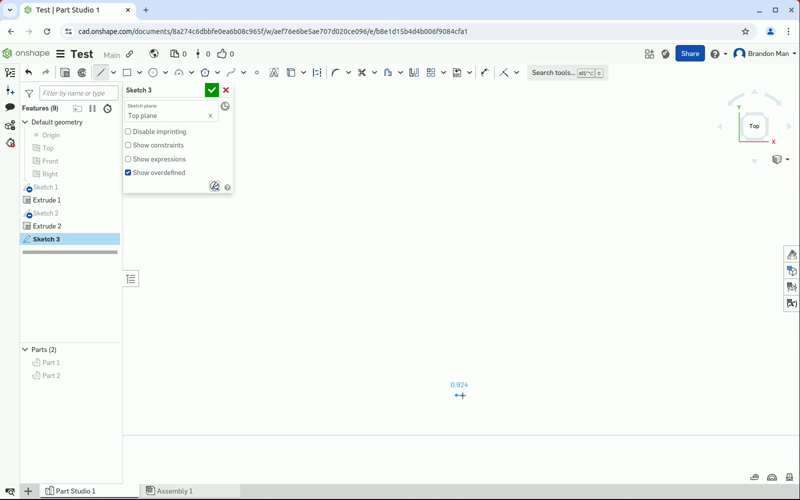
scroll(6)
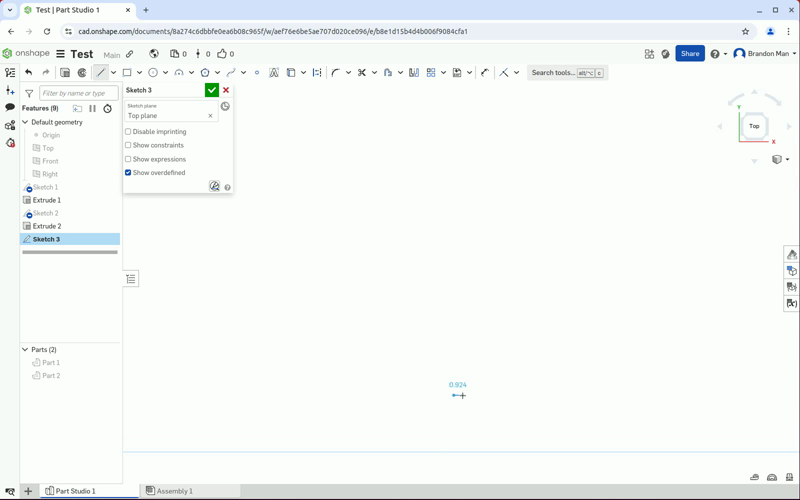
scroll(6)
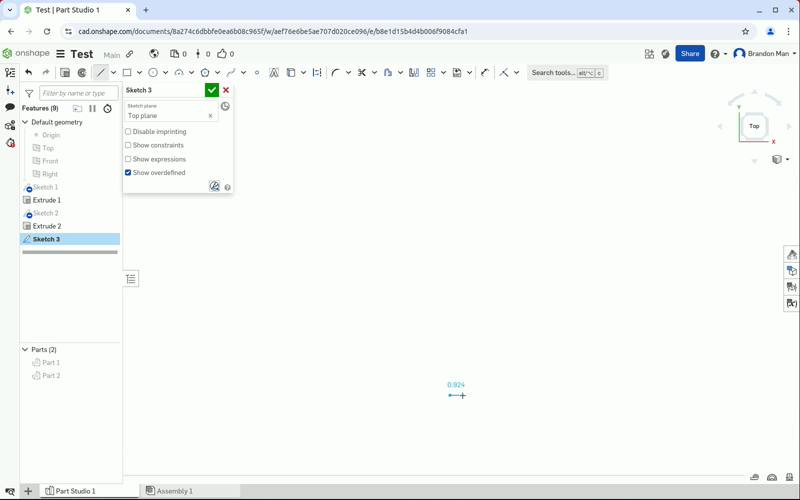
scroll(6)
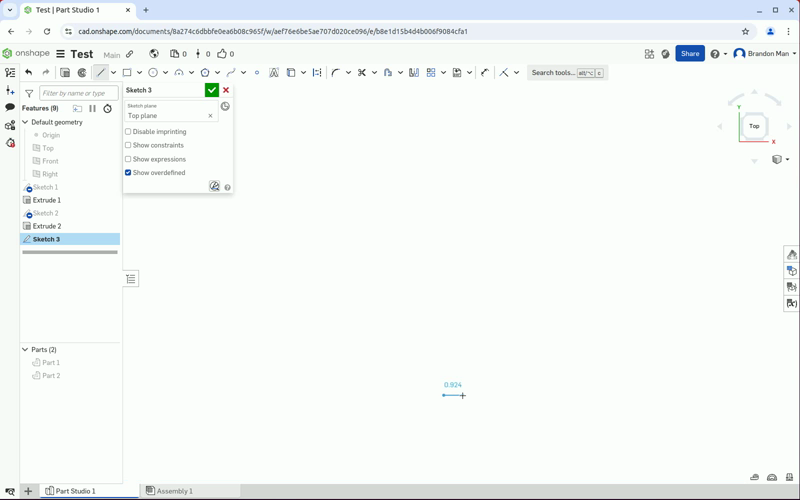
scroll(6)
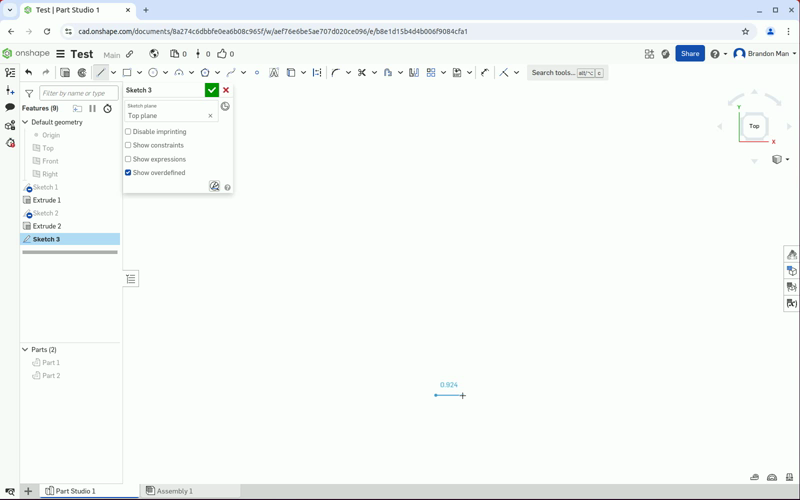
scroll(6)
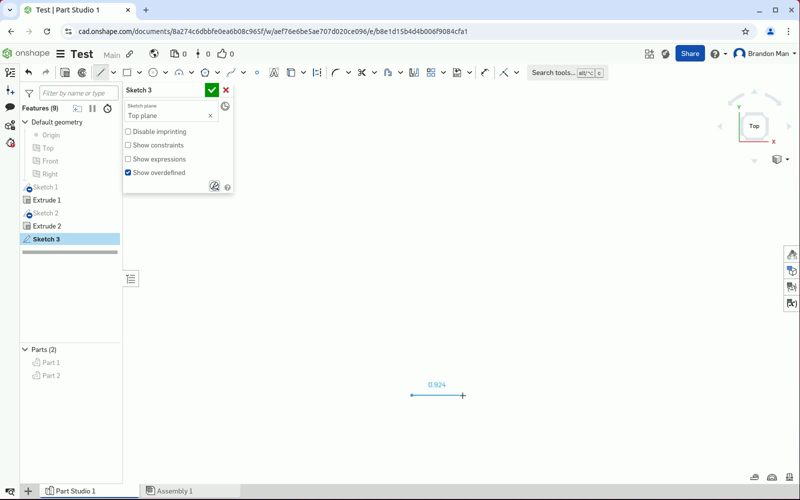
click(462, 395)
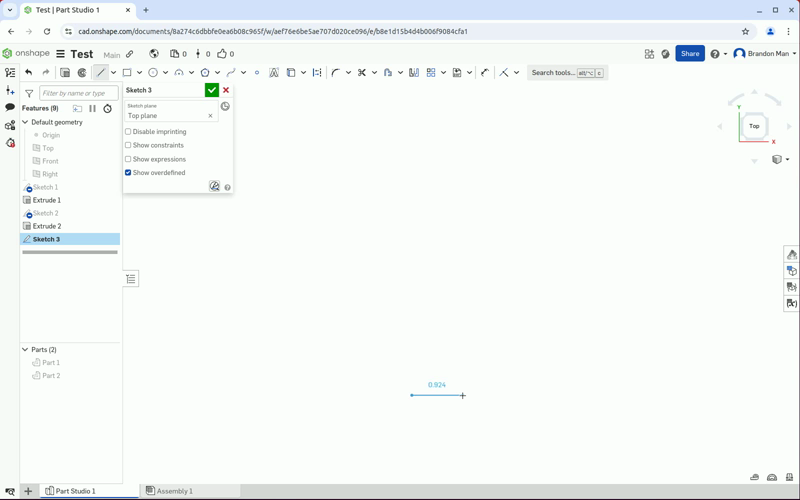
scroll(-6)
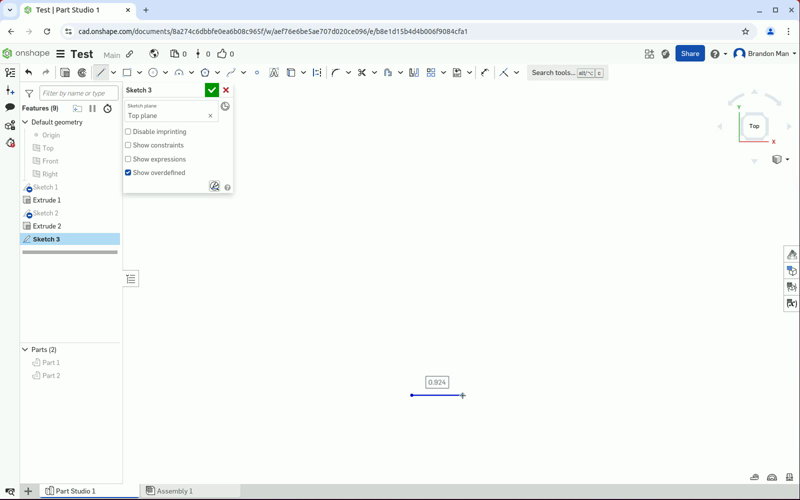
scroll(-6)
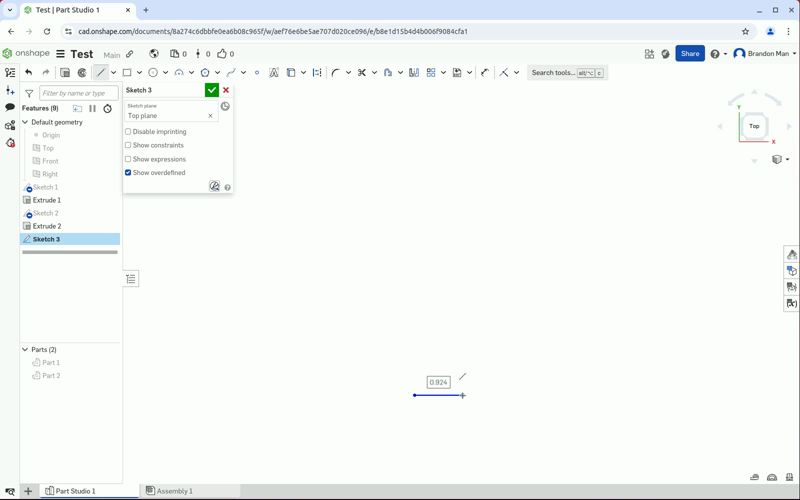
scroll(-6)
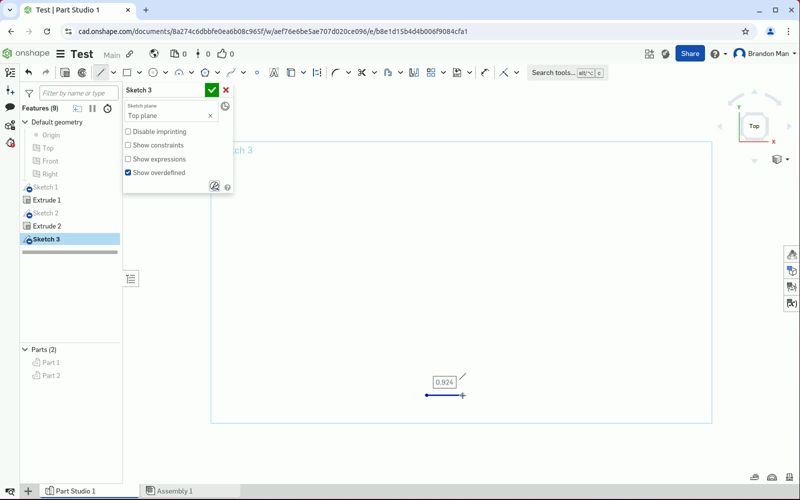
scroll(-6)
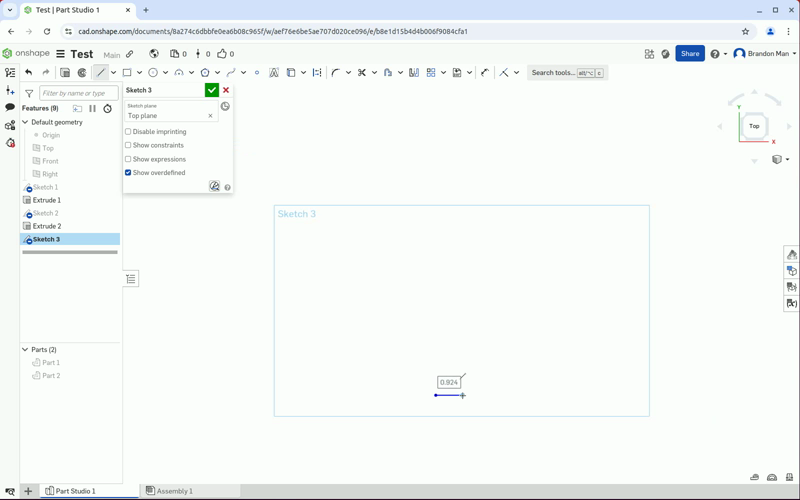
scroll(-6)
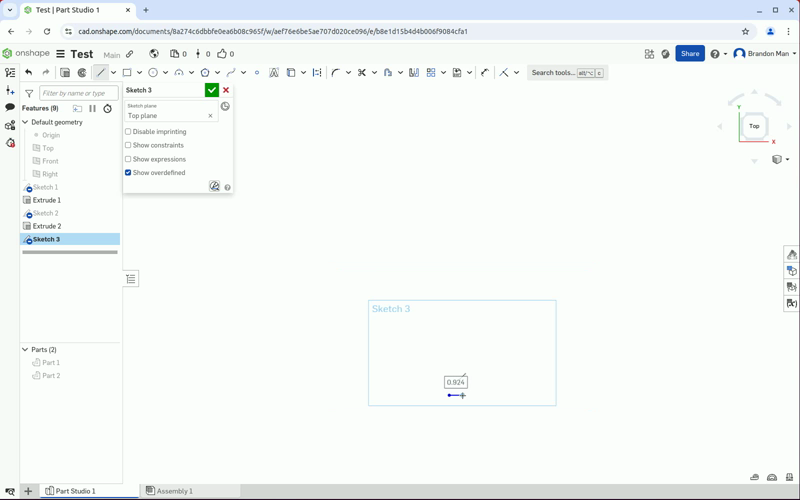
scroll(-6)
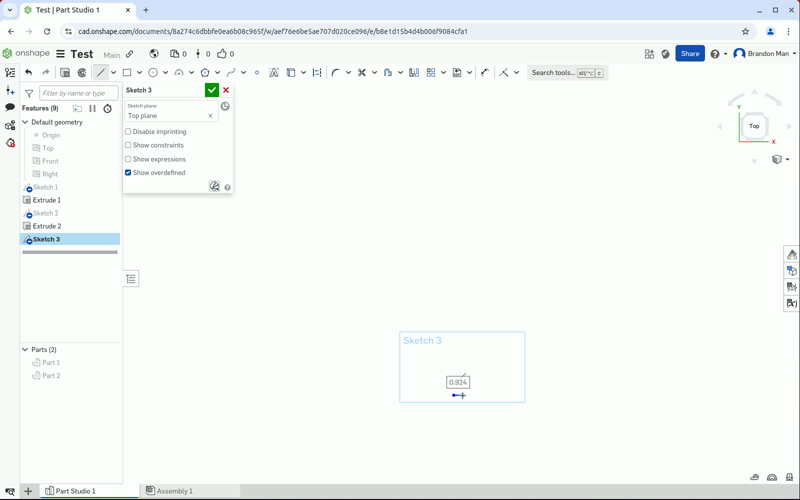
scroll(-6)
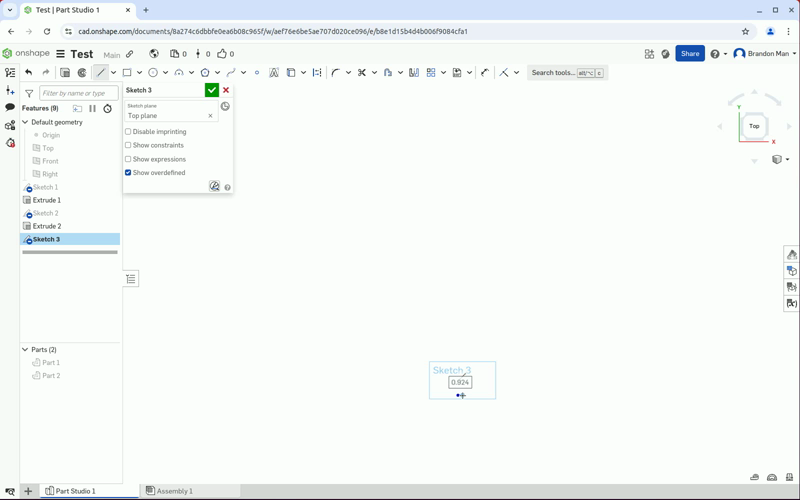
key_up(shift)
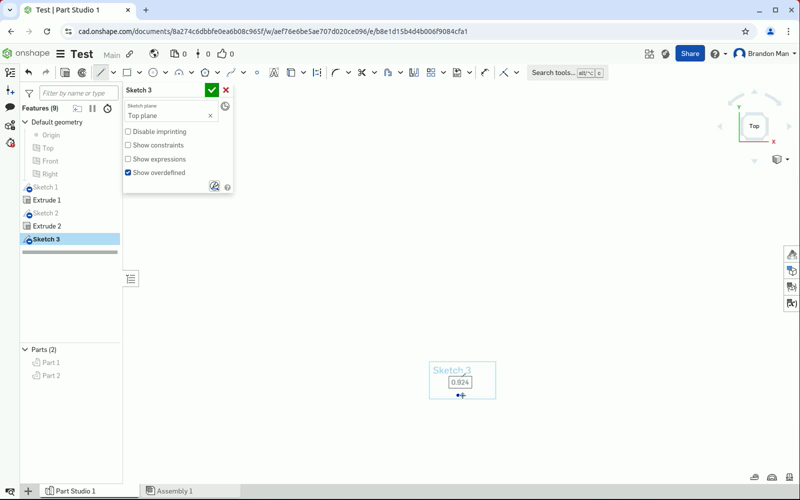
key_down(shift)
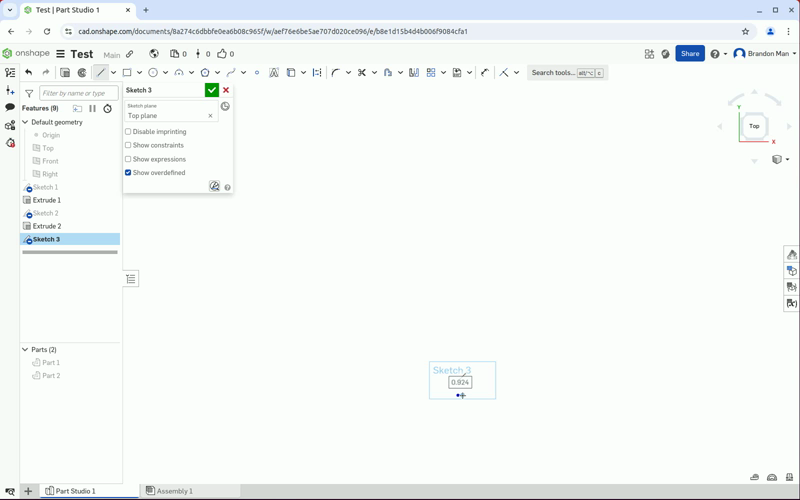
mouse_move(492, 395)
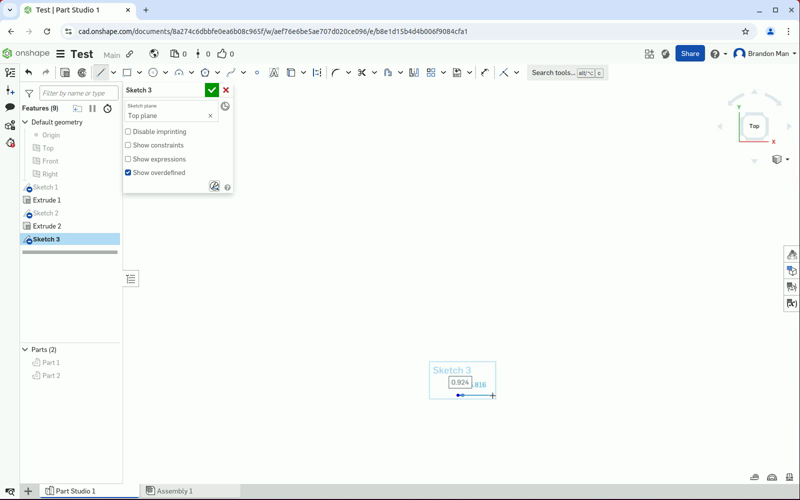
mouse_move(462, 346)
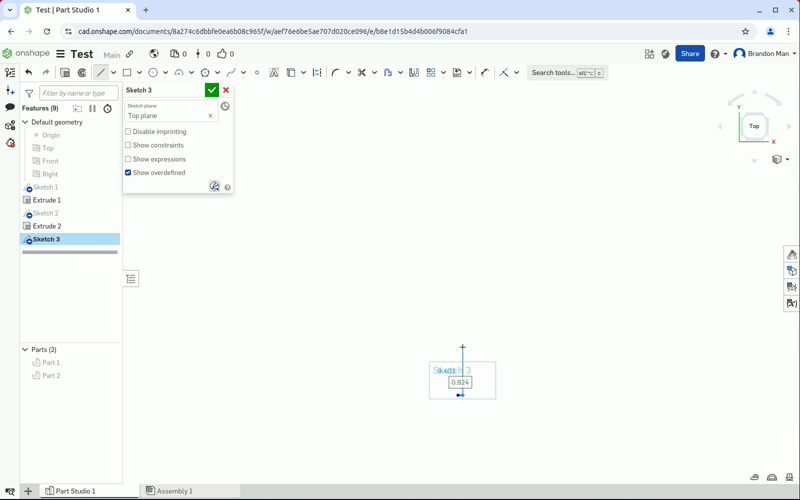
click(462, 346)
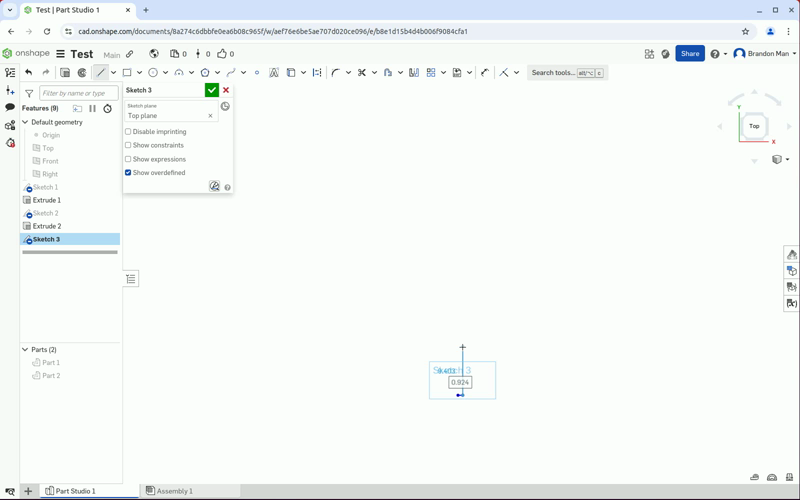
key_up(shift)
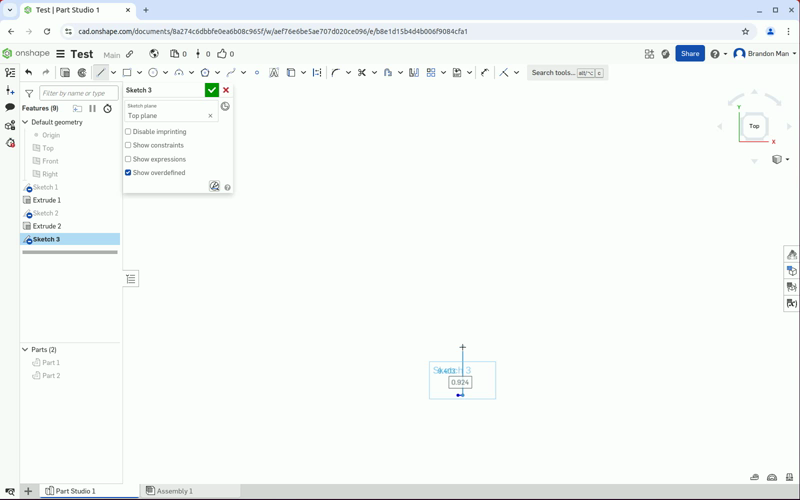
key_down(shift)
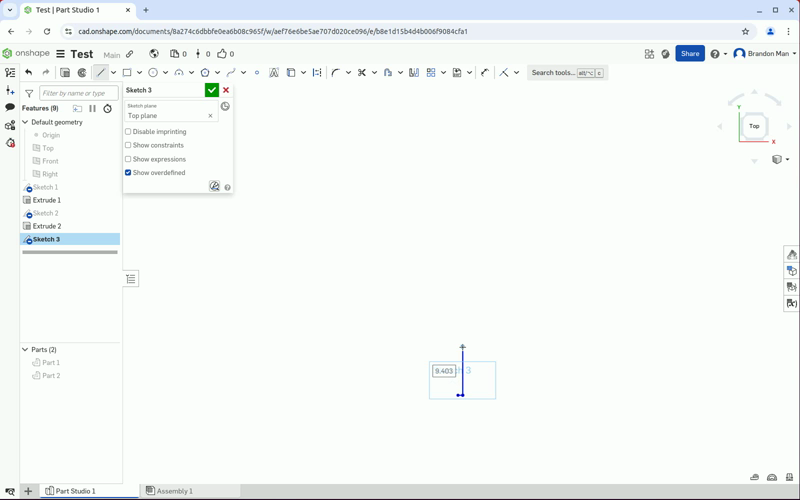
mouse_move(492, 346)
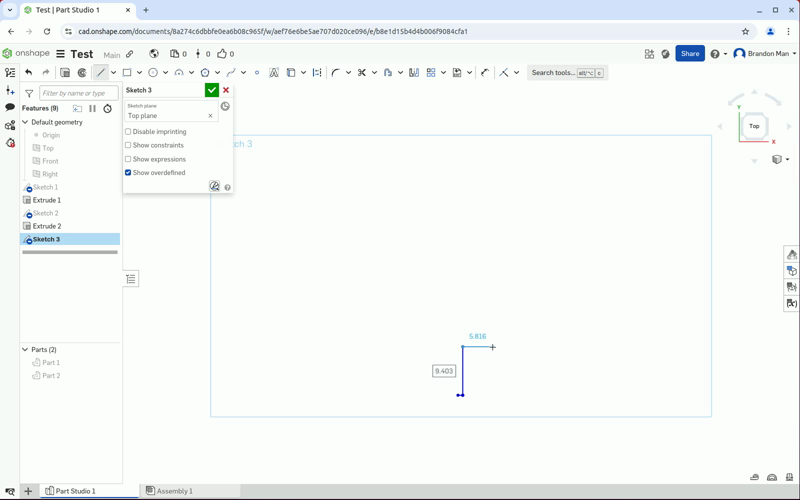
mouse_move(462, 340)
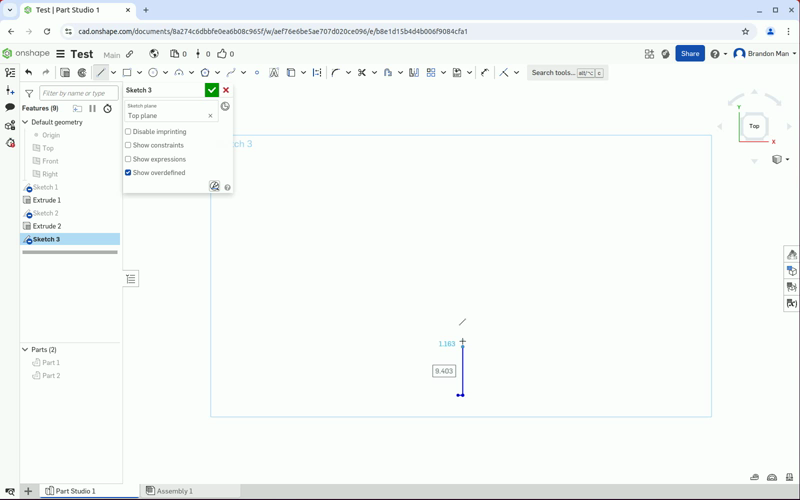
scroll(6)
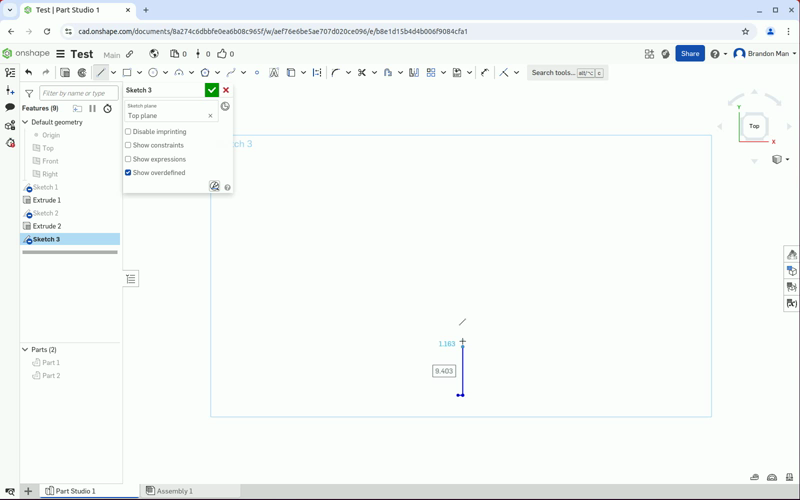
scroll(6)
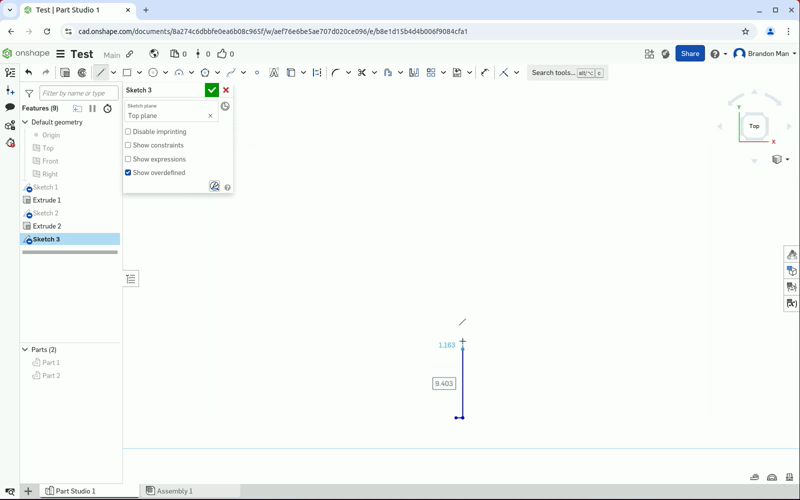
scroll(6)
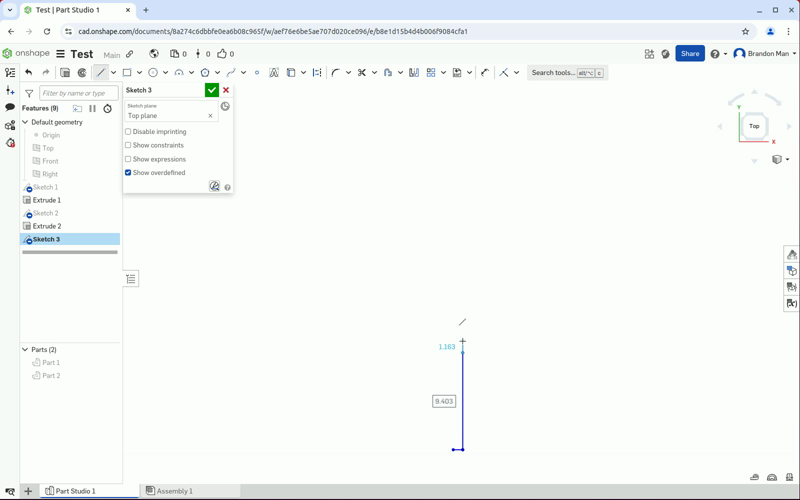
scroll(6)
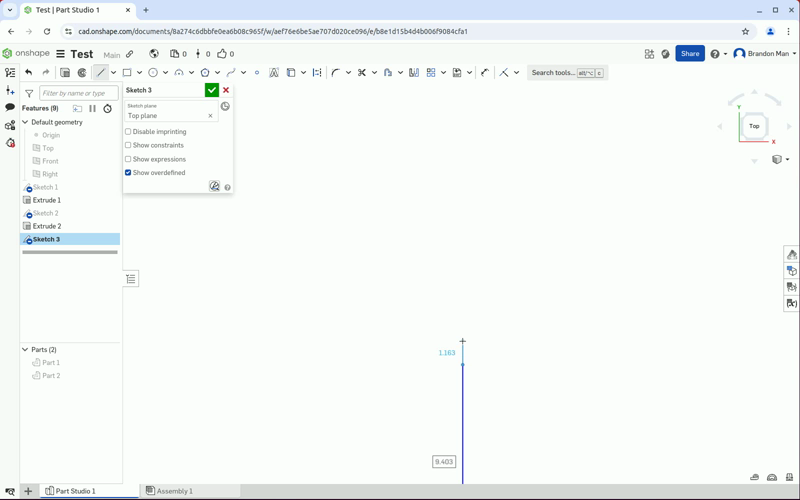
scroll(6)
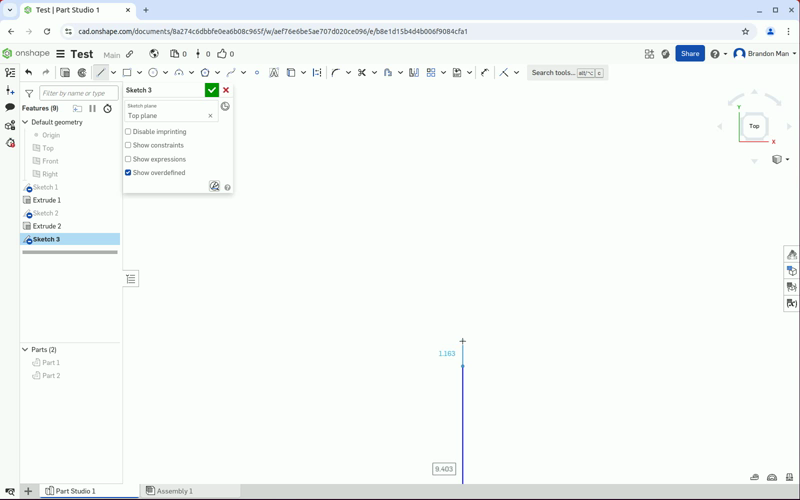
scroll(6)
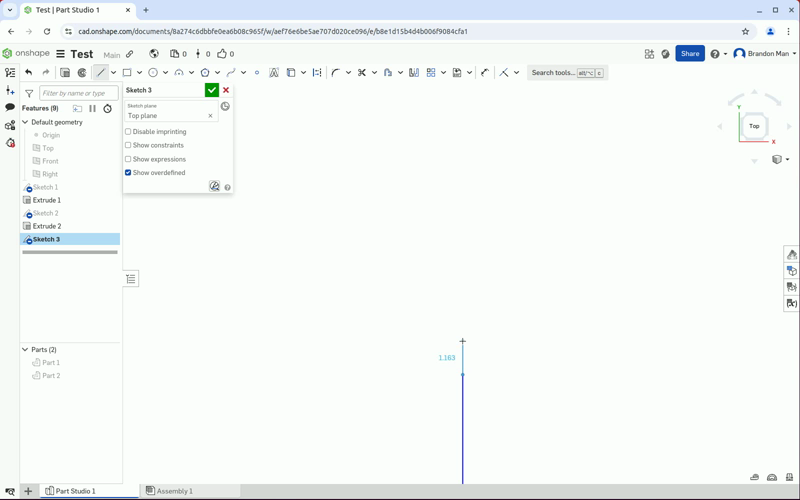
scroll(6)
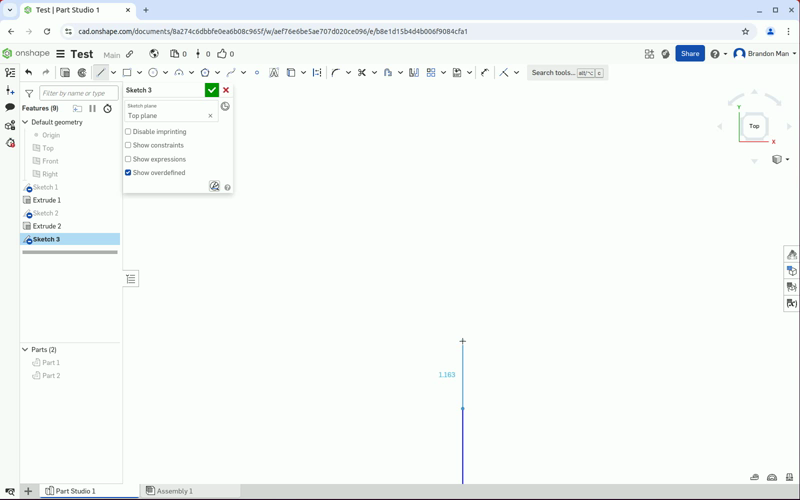
click(462, 340)
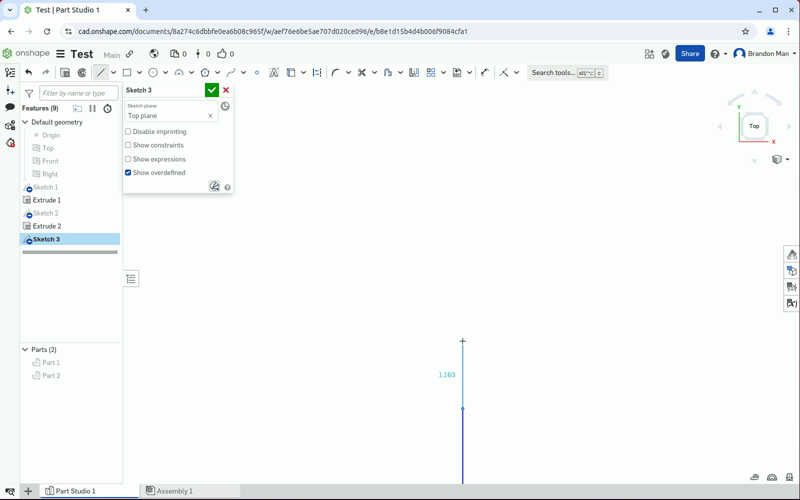
scroll(-6)
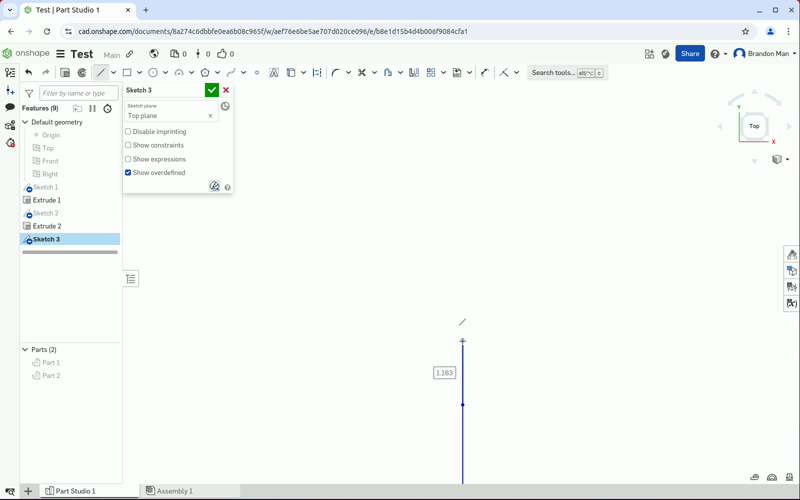
scroll(-6)
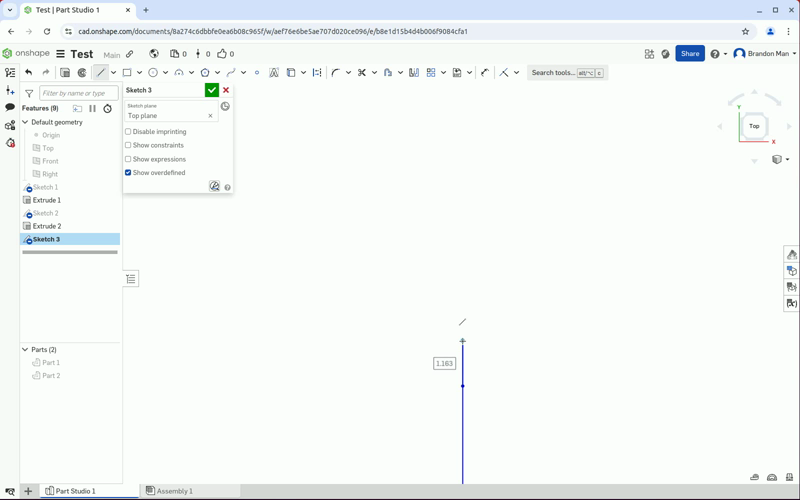
scroll(-6)
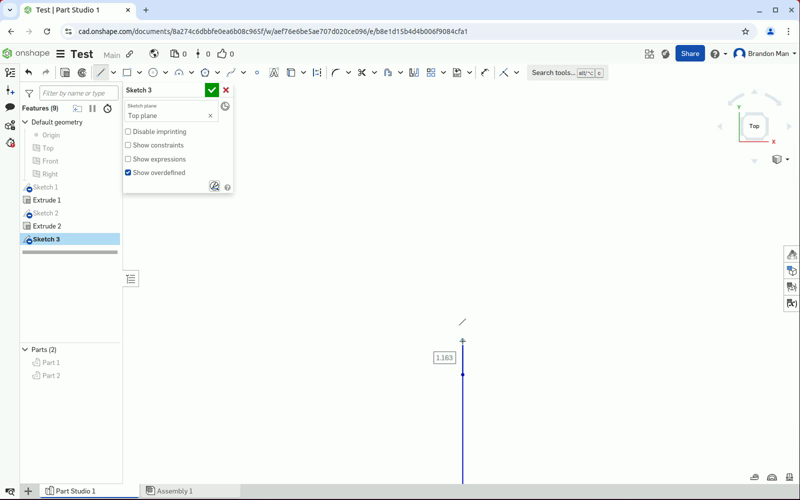
scroll(-6)
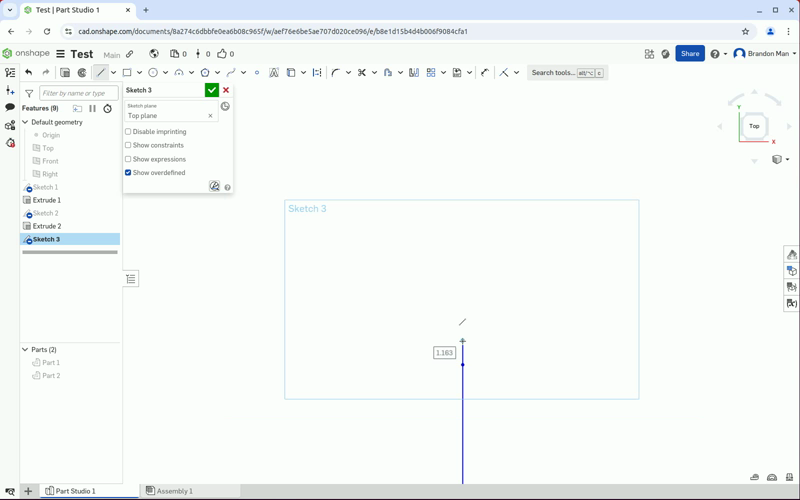
scroll(-6)
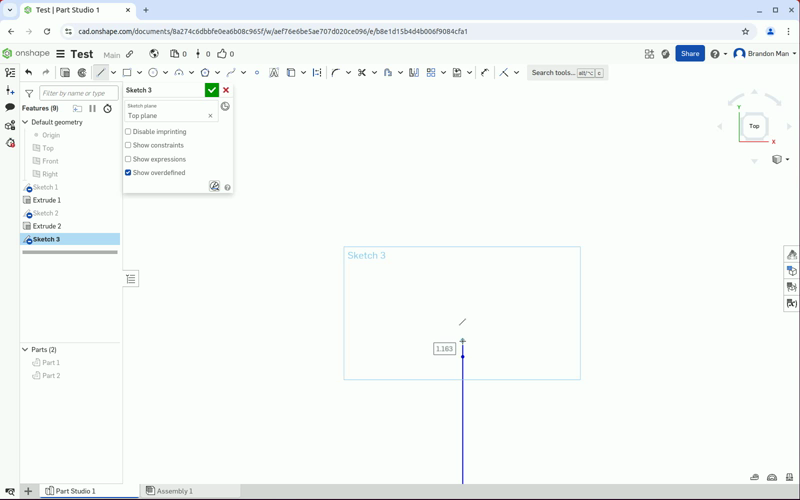
scroll(-6)
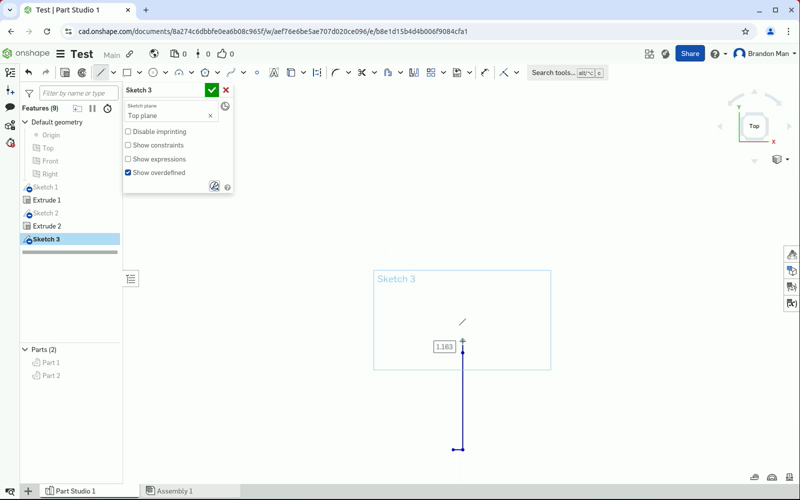
scroll(-6)
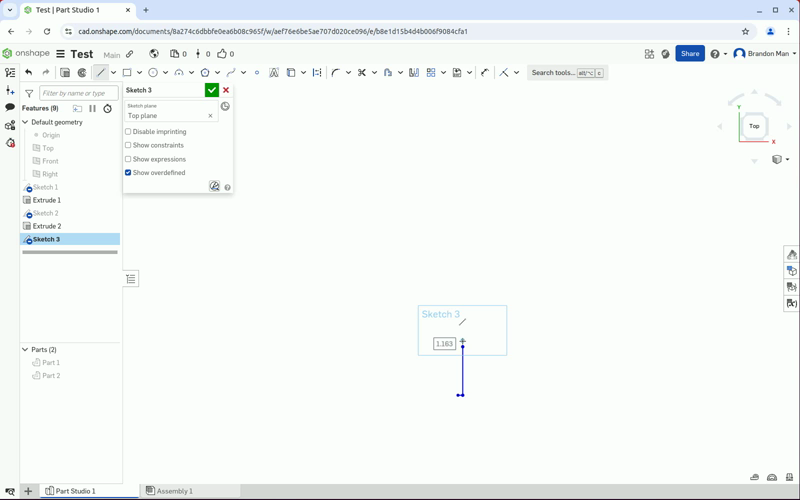
key_up(shift)
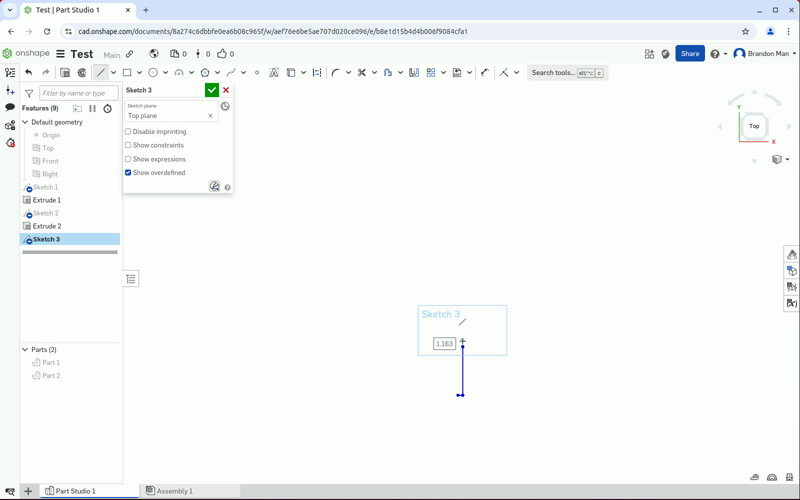
key_down(shift)
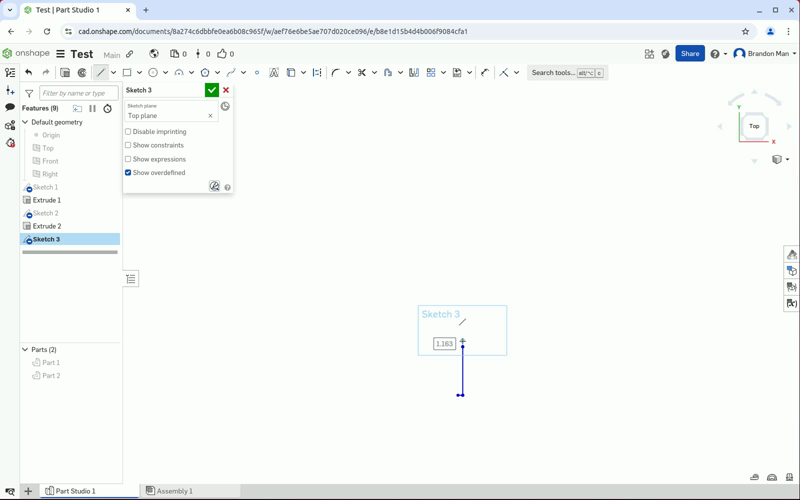
mouse_move(492, 340)
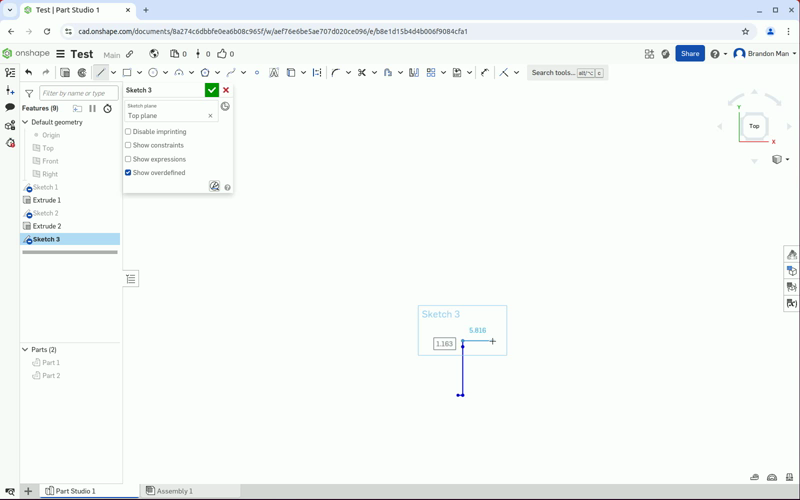
mouse_move(458, 340)
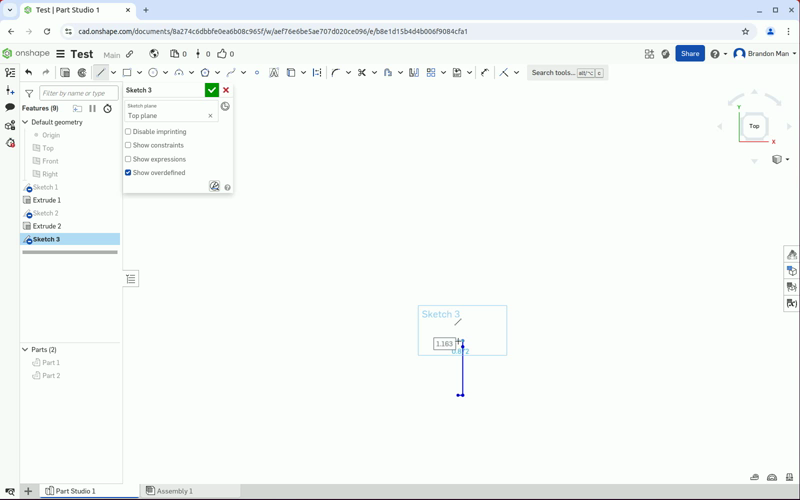
scroll(6)
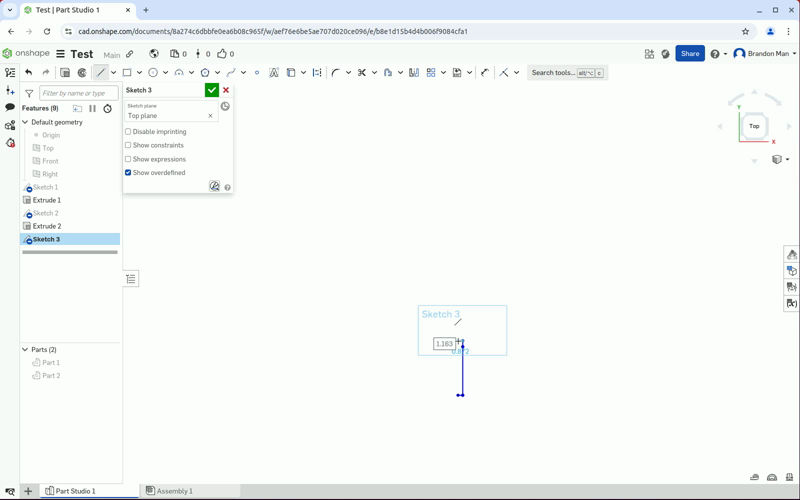
scroll(6)
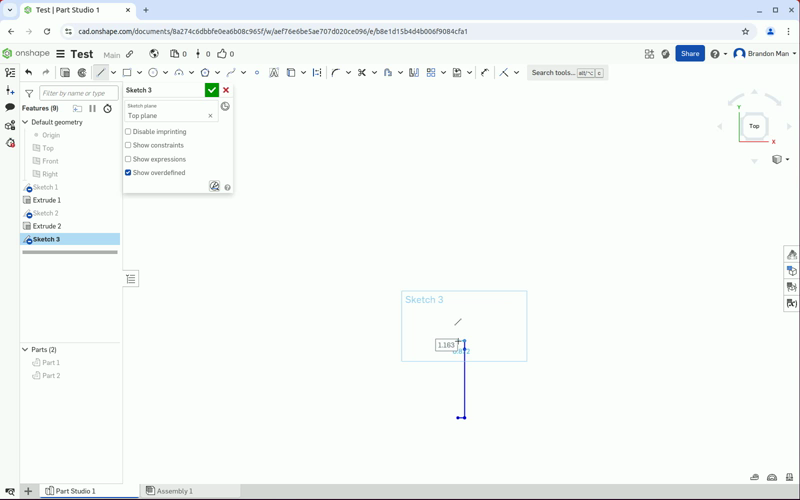
scroll(6)
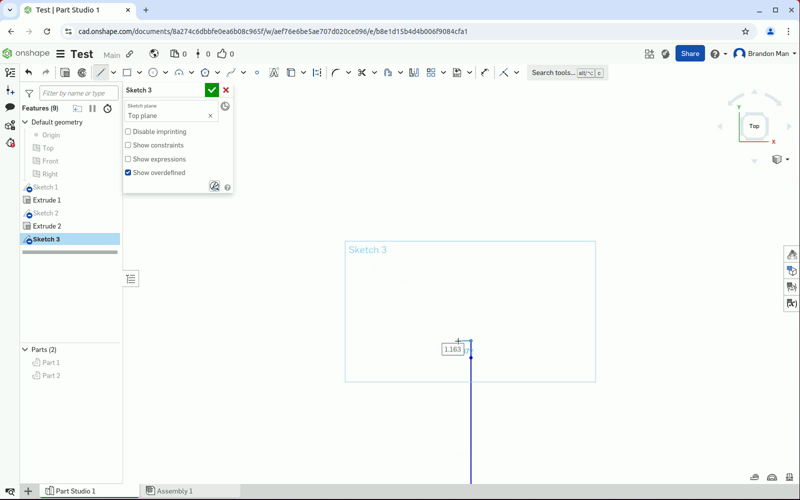
scroll(6)
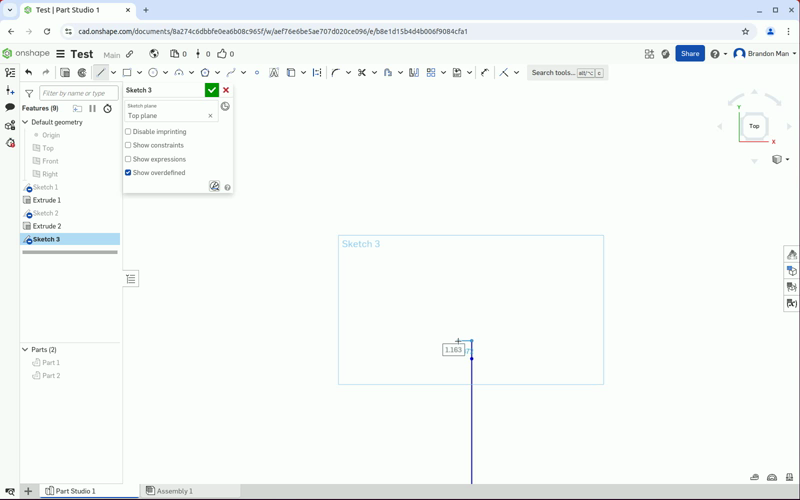
scroll(6)
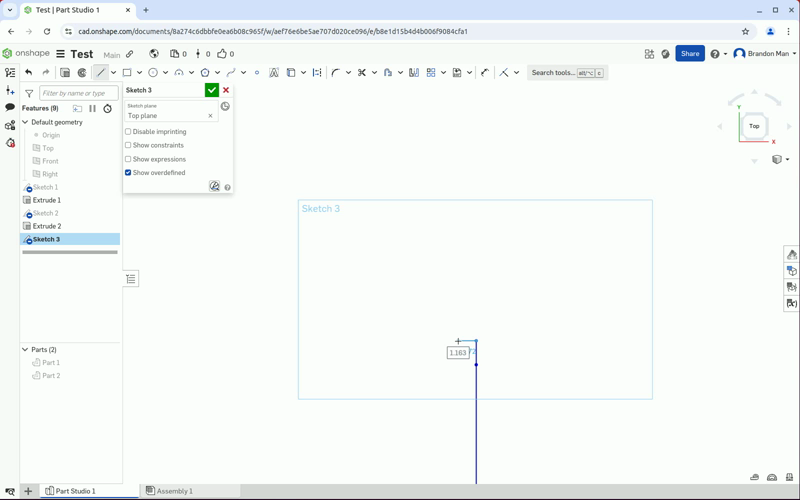
scroll(6)
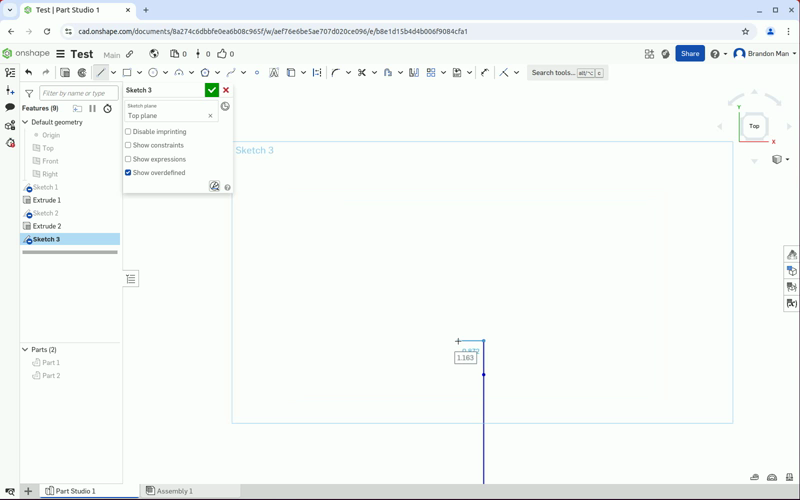
scroll(6)
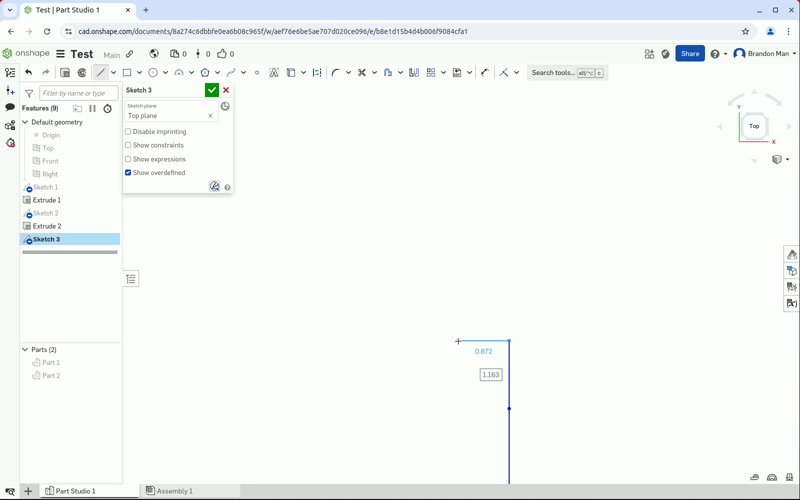
click(458, 340)
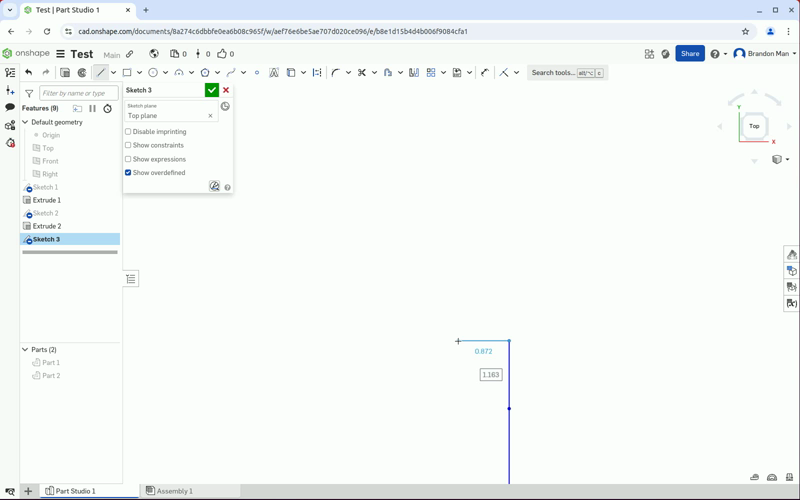
scroll(-6)
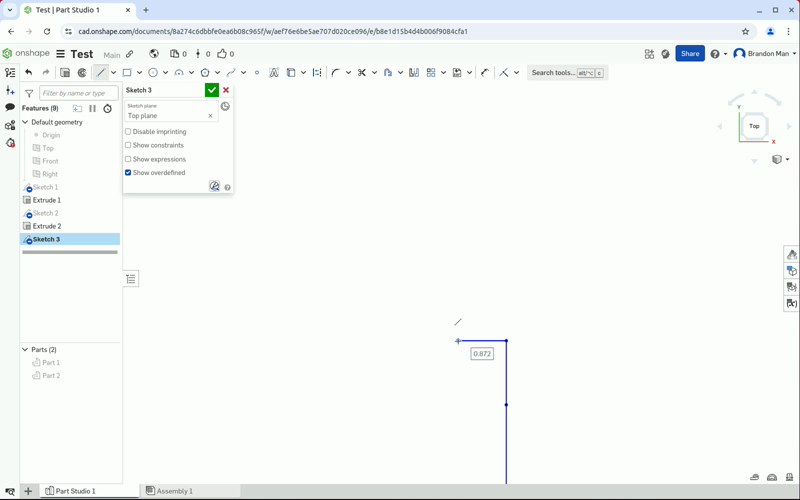
scroll(-6)
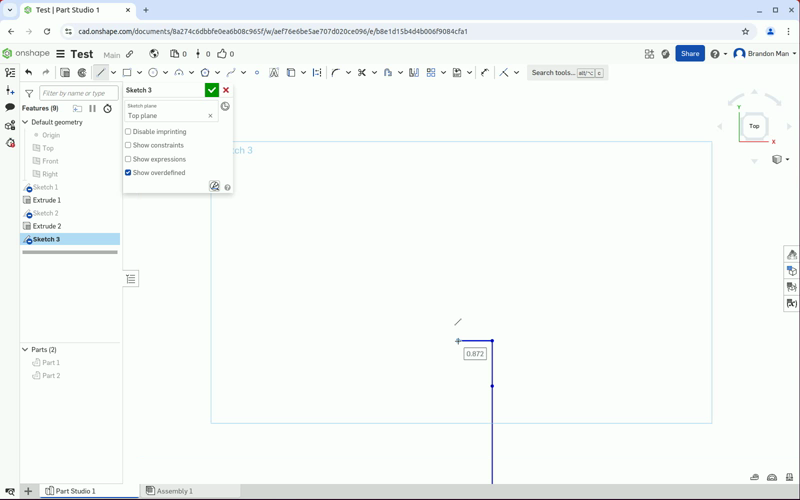
scroll(-6)
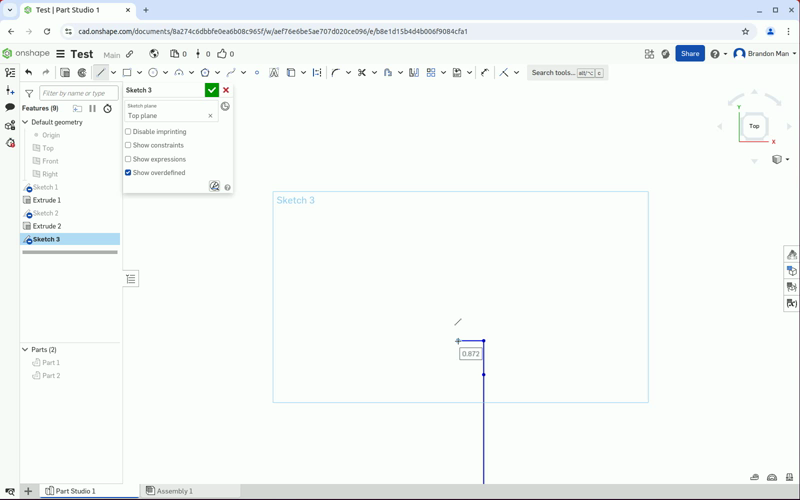
scroll(-6)
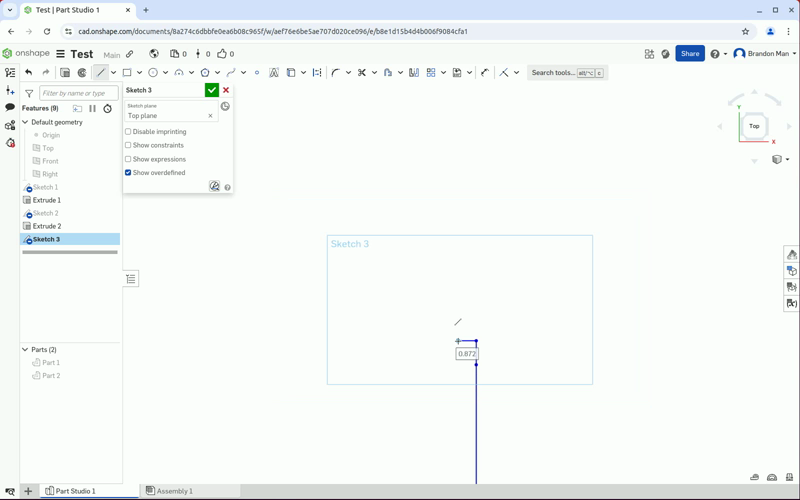
scroll(-6)
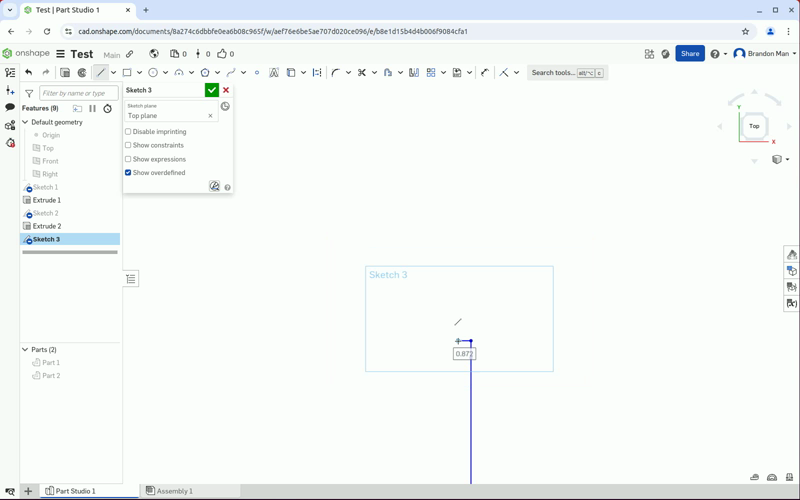
scroll(-6)
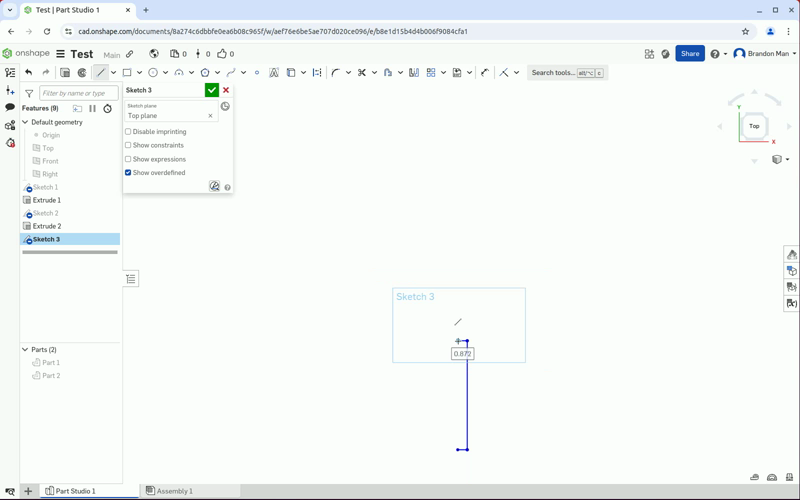
scroll(-6)
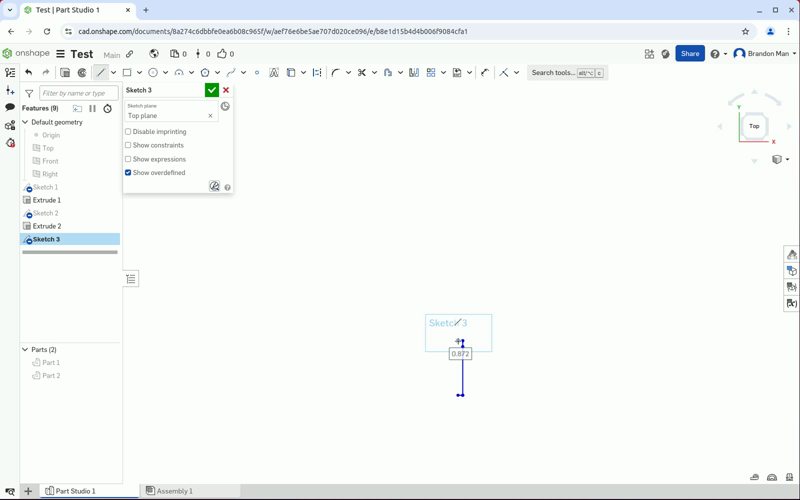
key_up(shift)
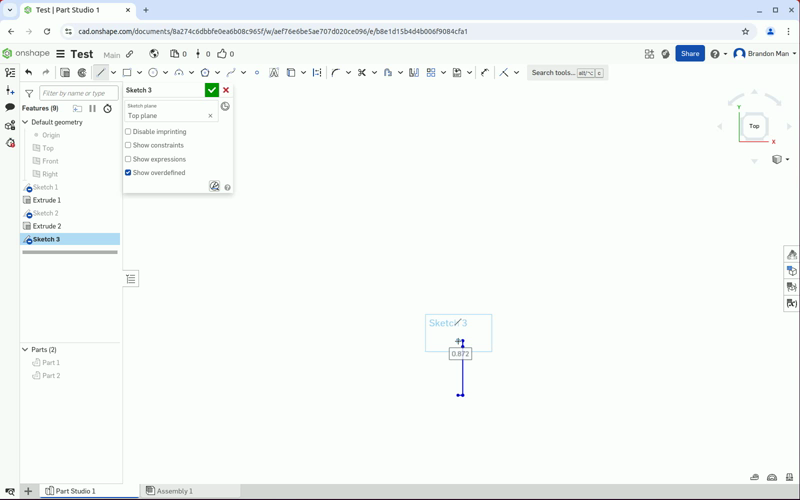
key_down(shift)
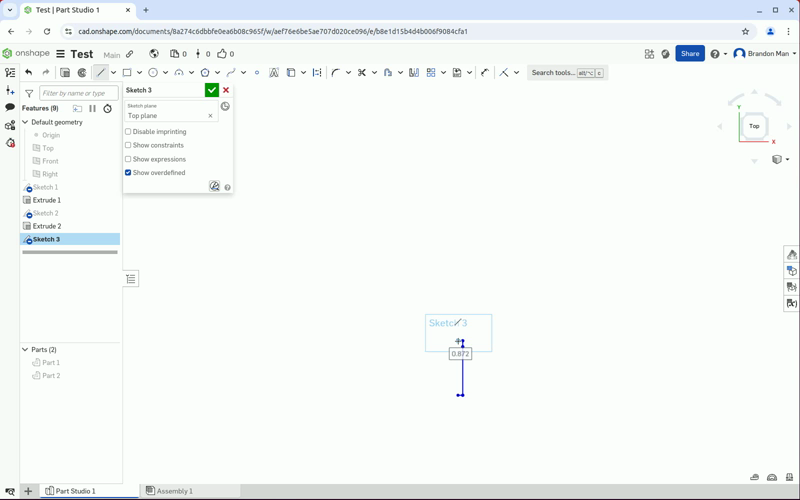
mouse_move(488, 340)
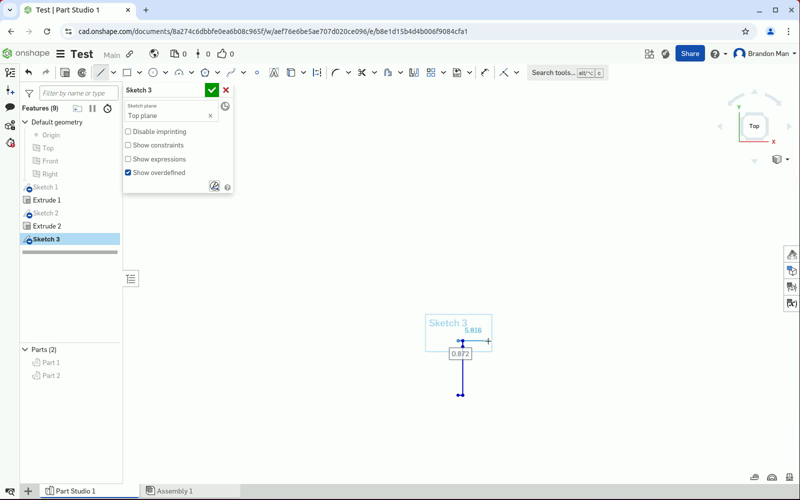
mouse_move(458, 346)
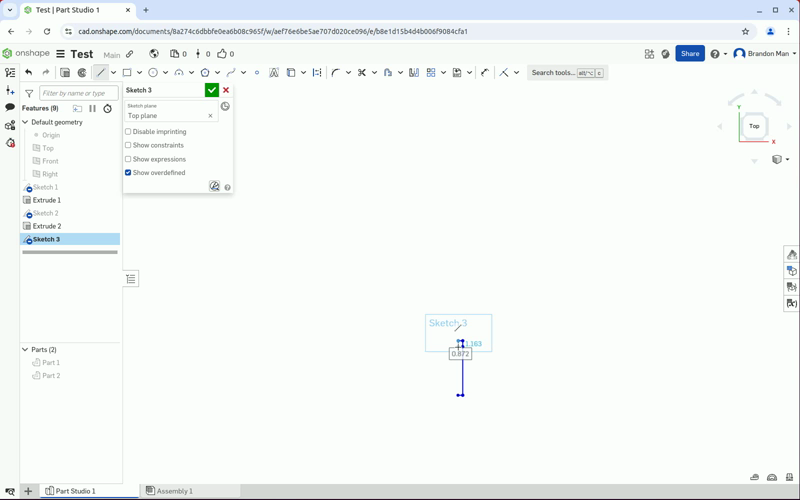
scroll(6)
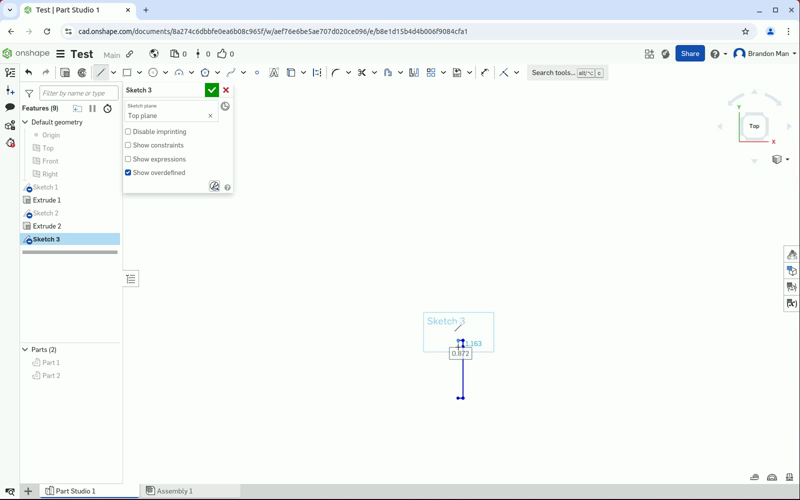
scroll(6)
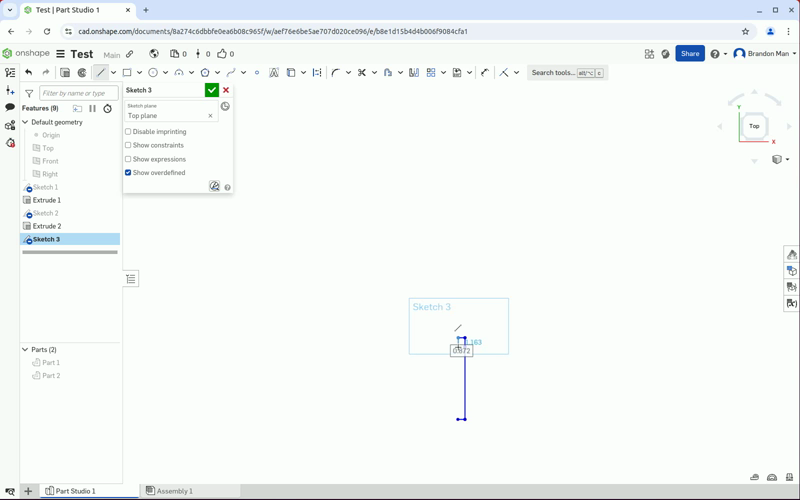
scroll(6)
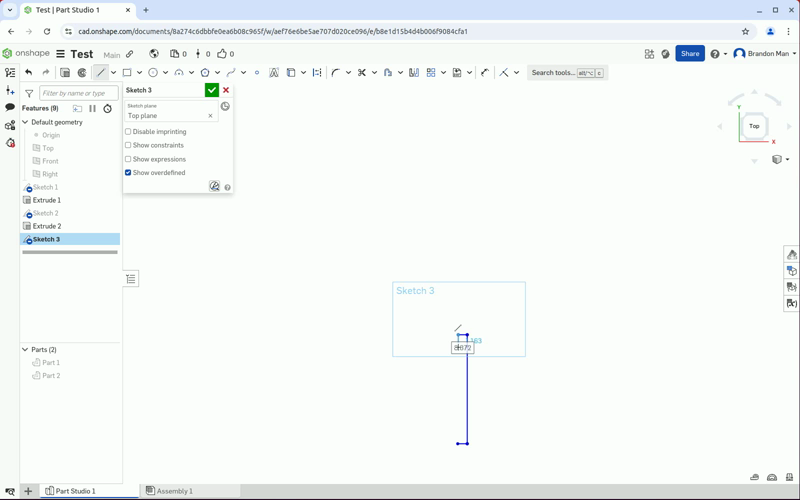
scroll(6)
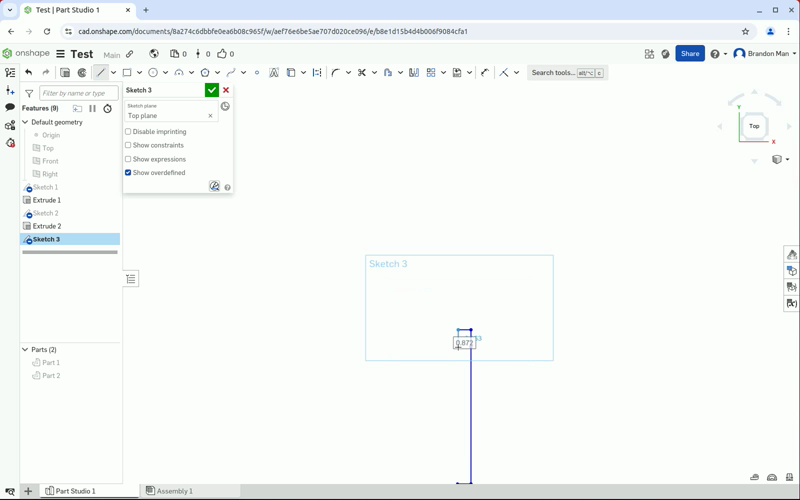
scroll(6)
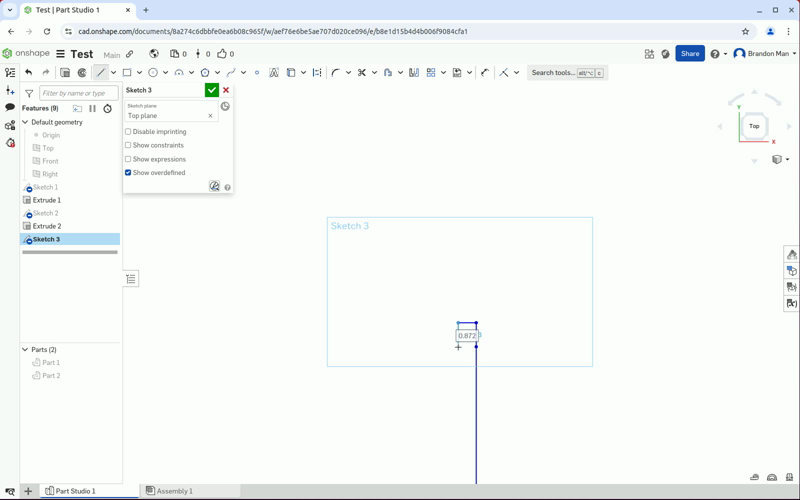
scroll(6)
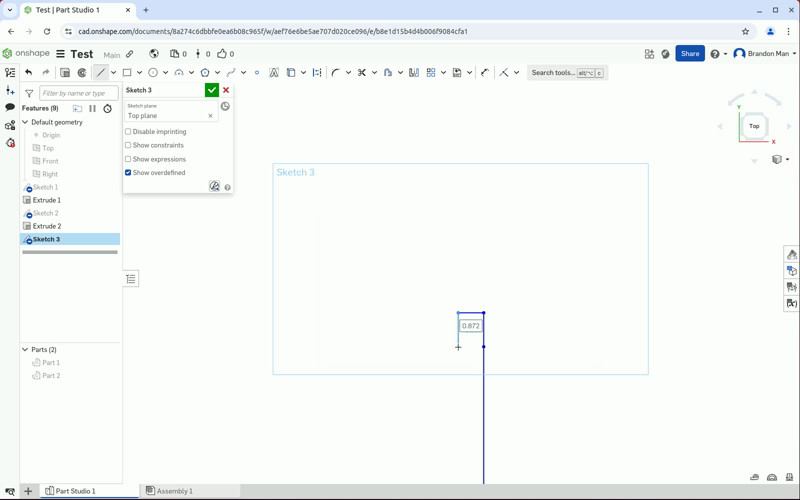
scroll(6)
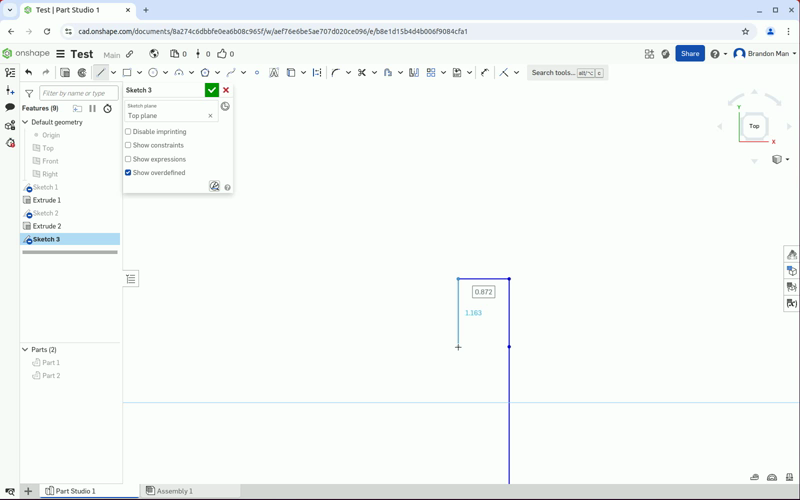
click(458, 346)
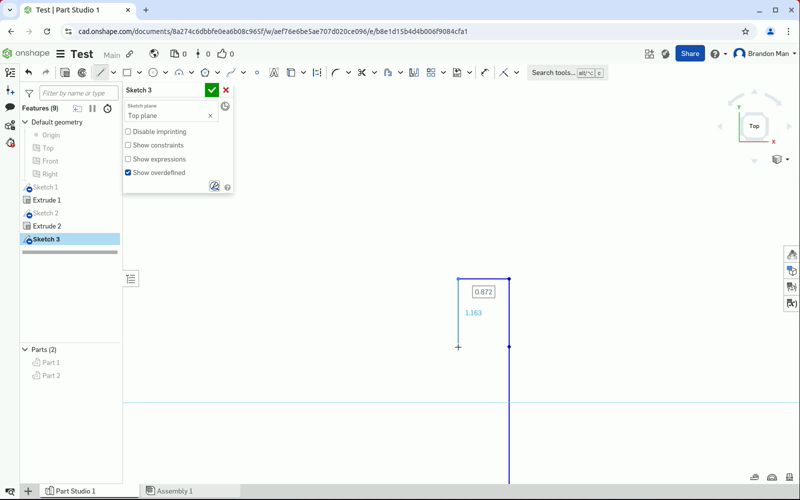
scroll(-6)
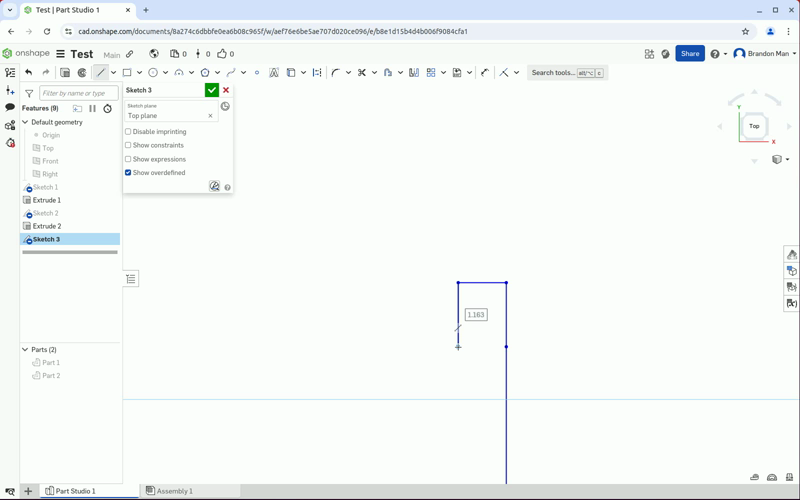
scroll(-6)
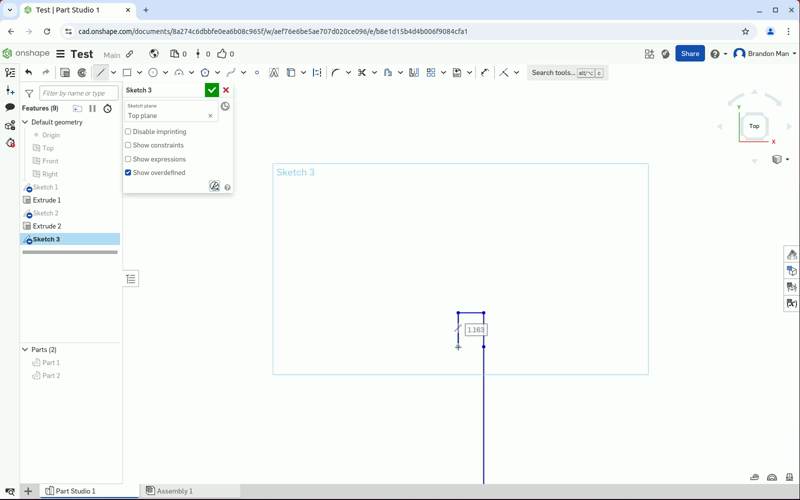
scroll(-6)
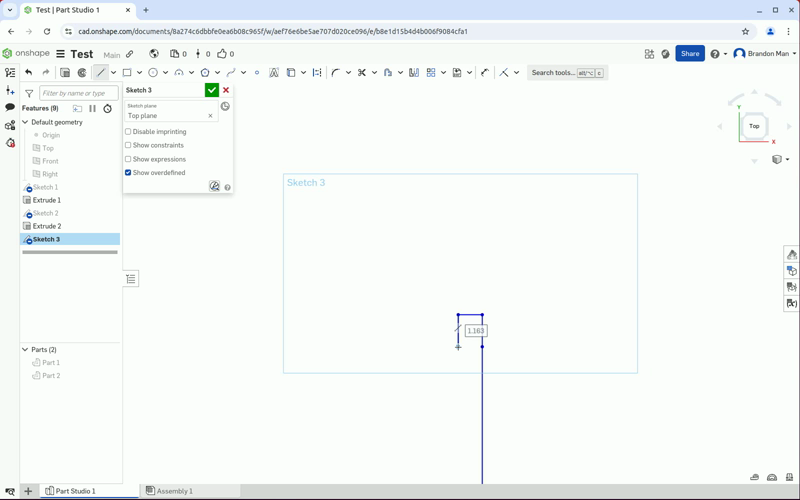
scroll(-6)
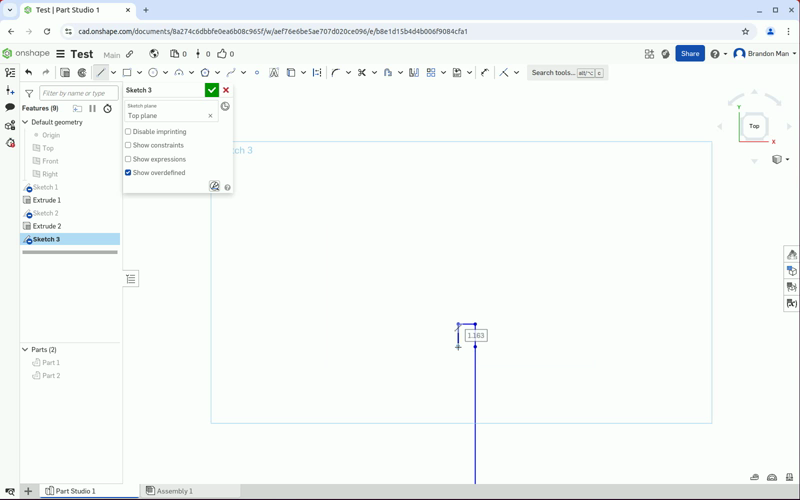
scroll(-6)
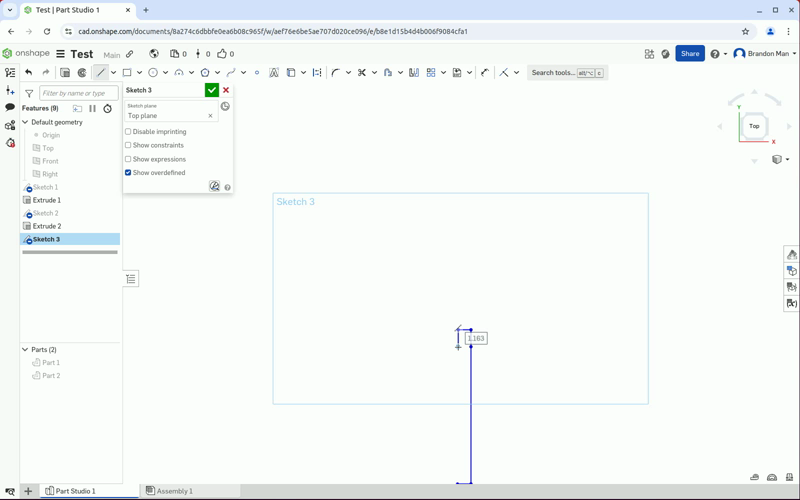
scroll(-6)
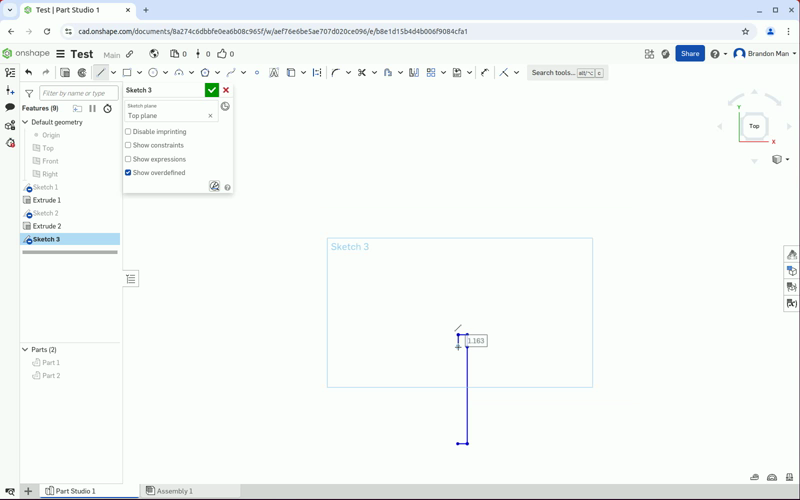
scroll(-6)
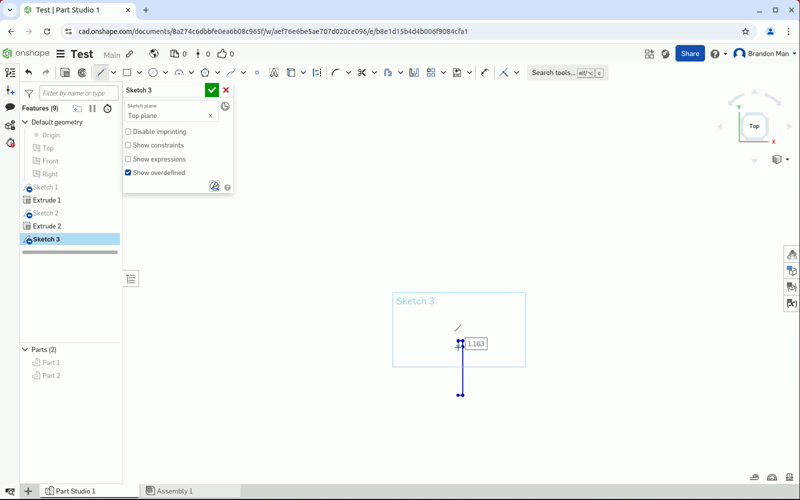
key_up(shift)
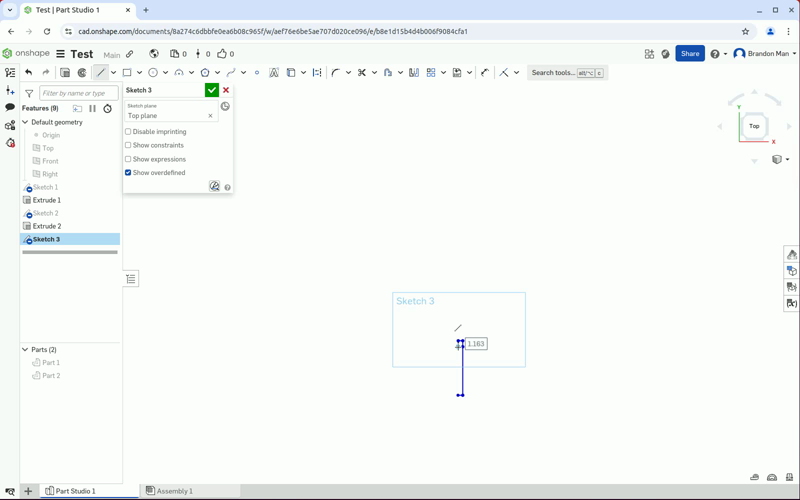
mouse_move(488, 346)
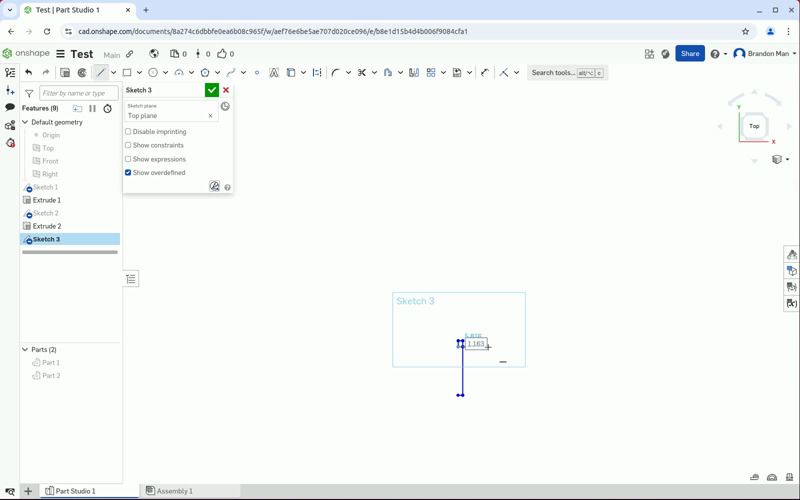
key_down(shift)
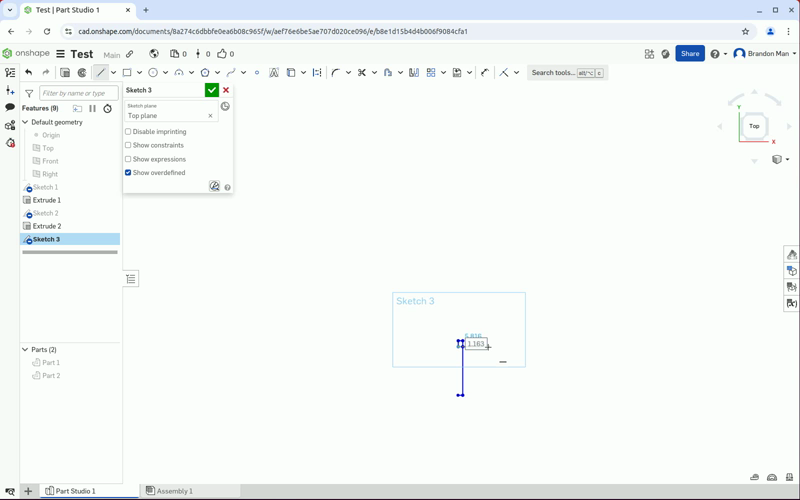
mouse_move(458, 395)
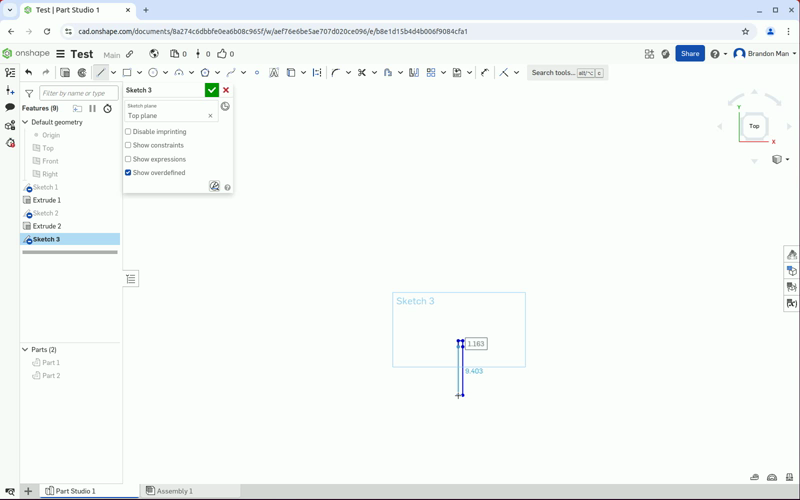
scroll(6)
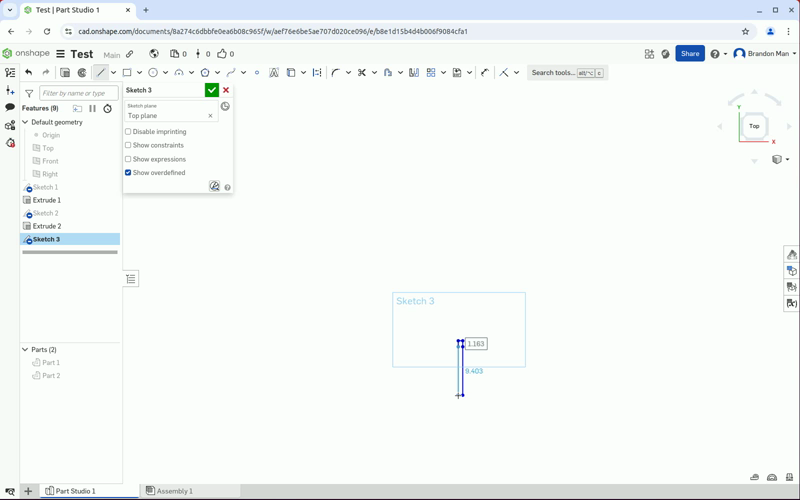
scroll(6)
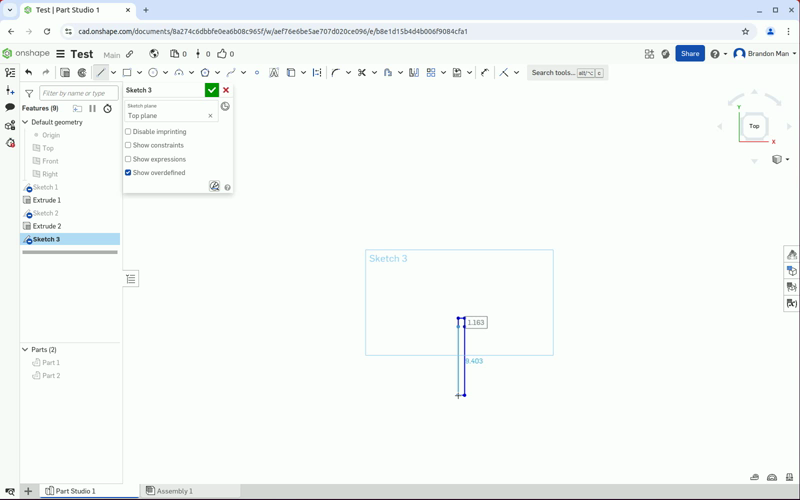
scroll(6)
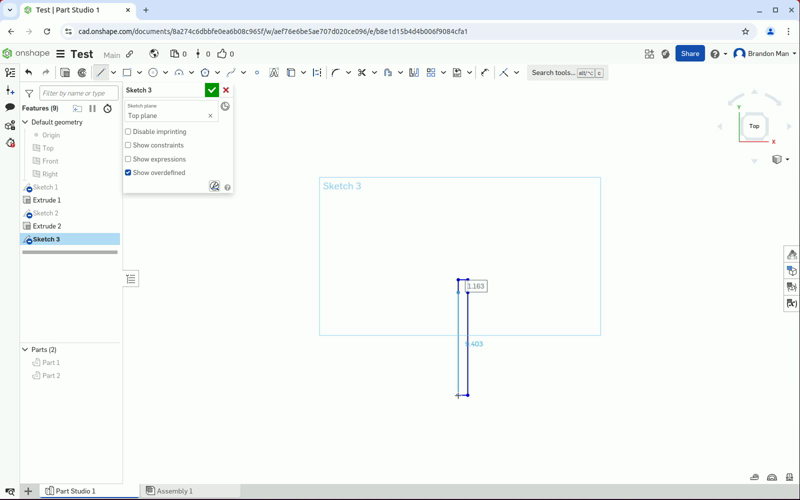
scroll(6)
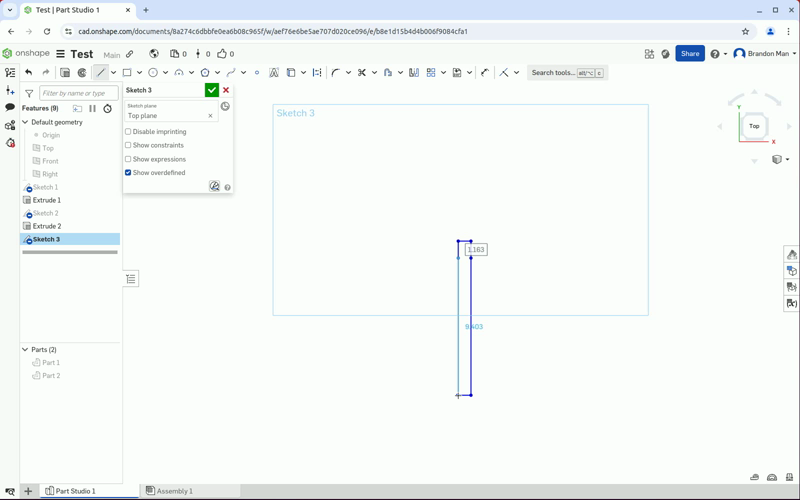
scroll(6)
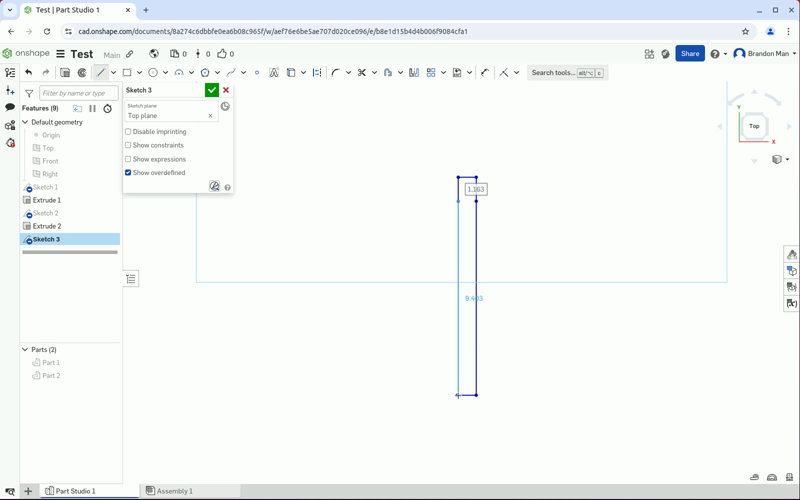
scroll(6)
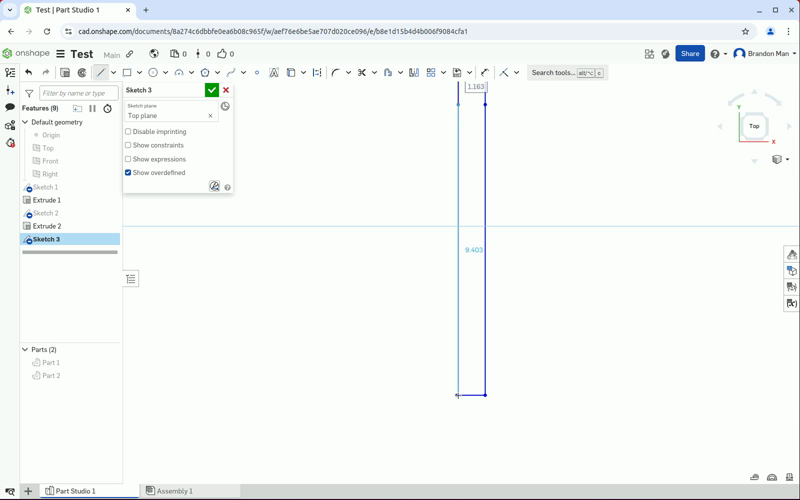
scroll(6)
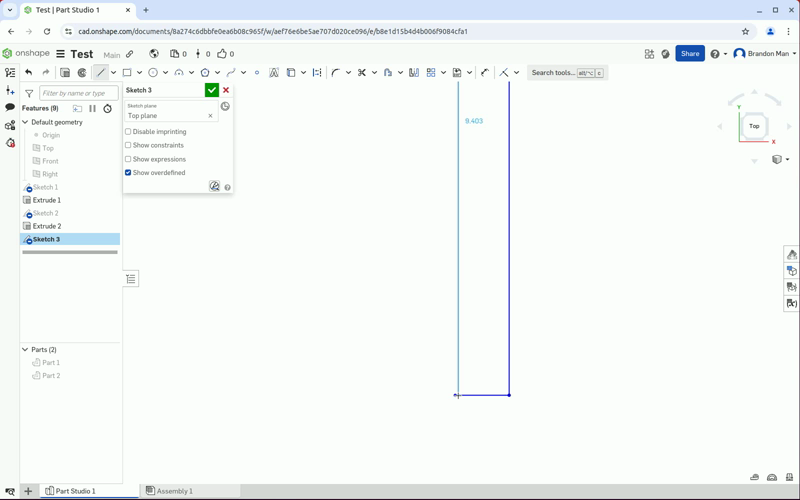
key_up(shift)
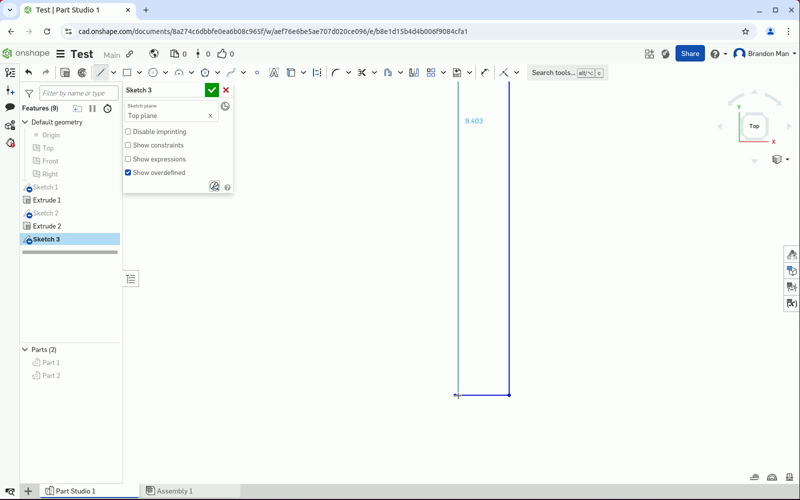
click(458, 395)
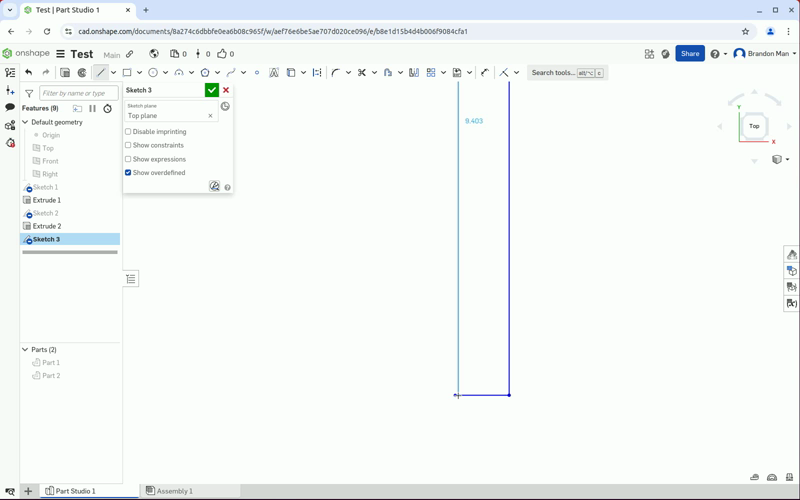
scroll(-6)
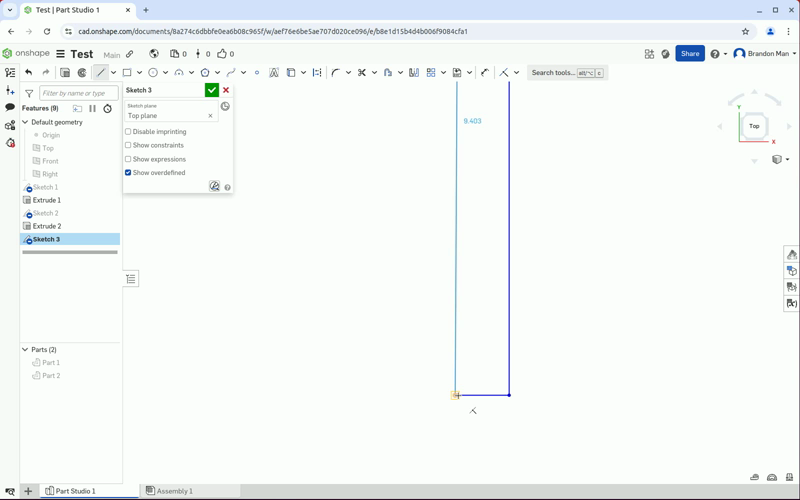
scroll(-6)
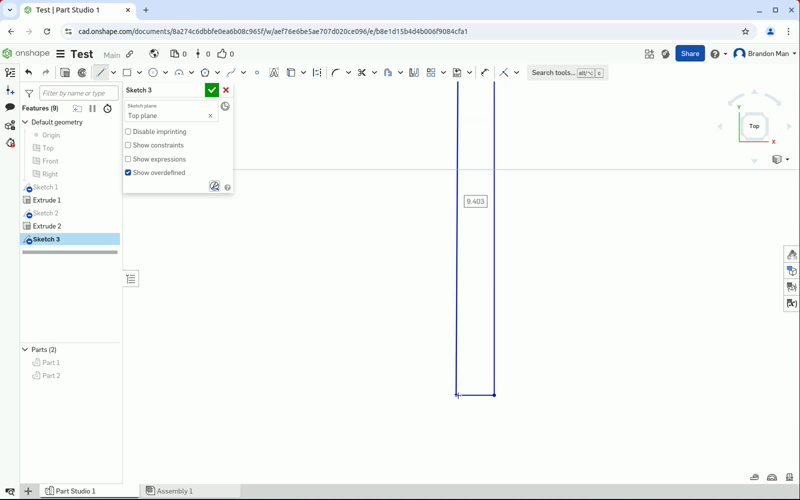
scroll(-6)
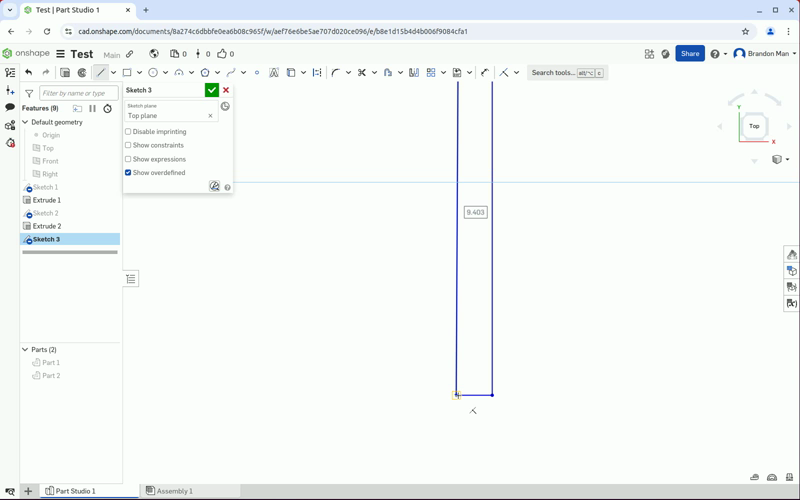
scroll(-6)
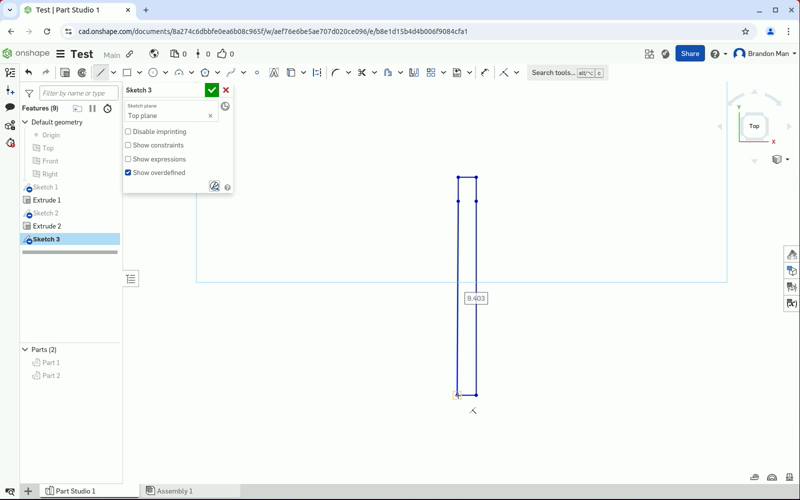
scroll(-6)
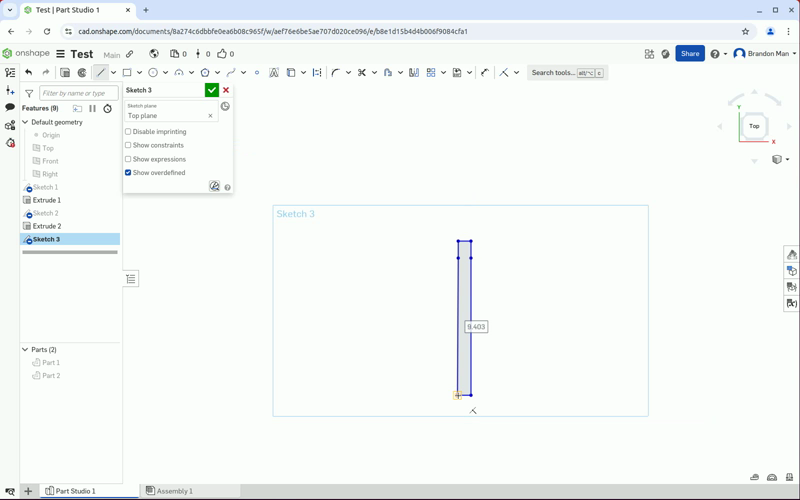
scroll(-6)
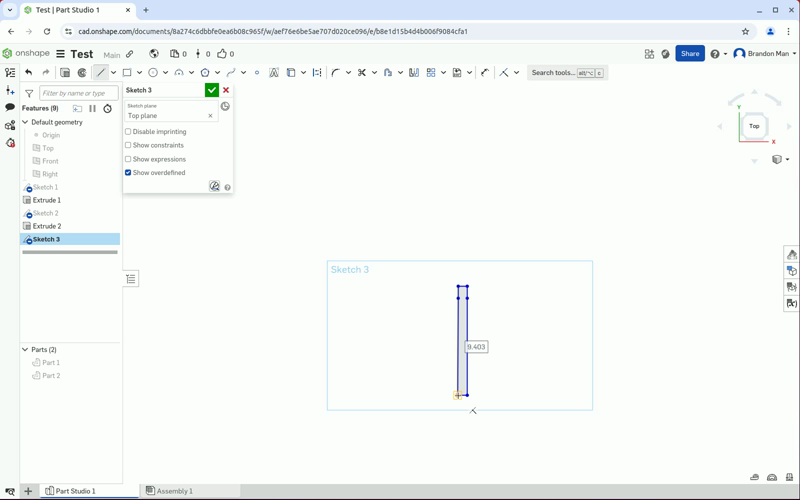
scroll(-6)
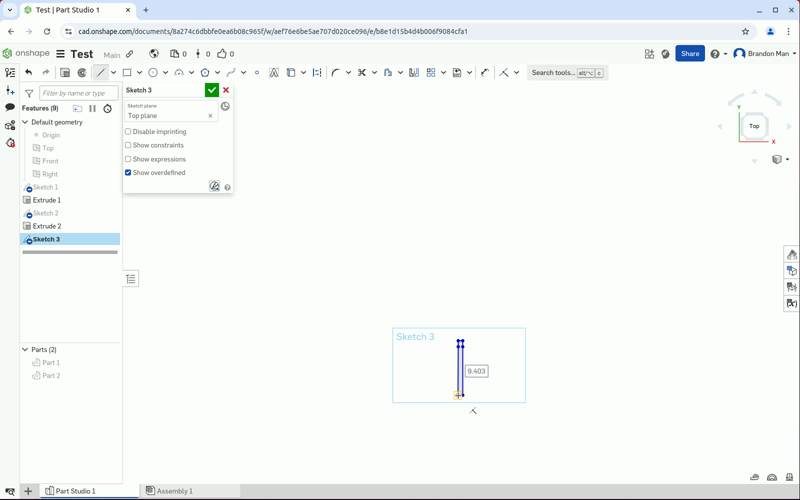
key(esc)
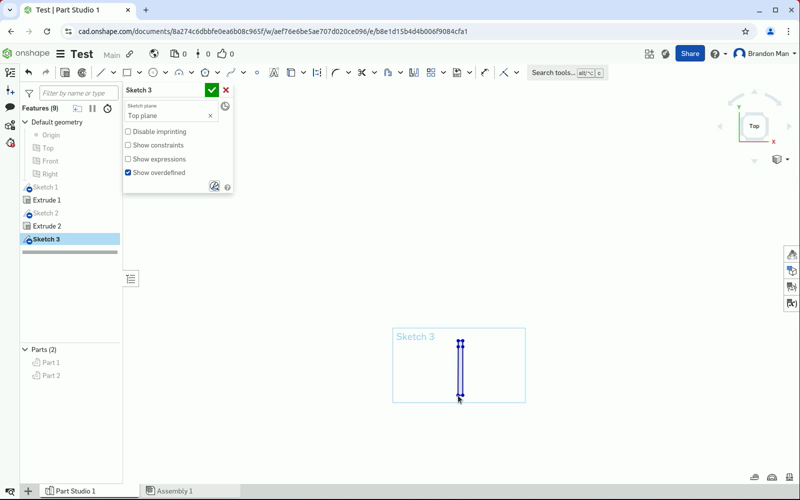
mouse_move(460, 347)
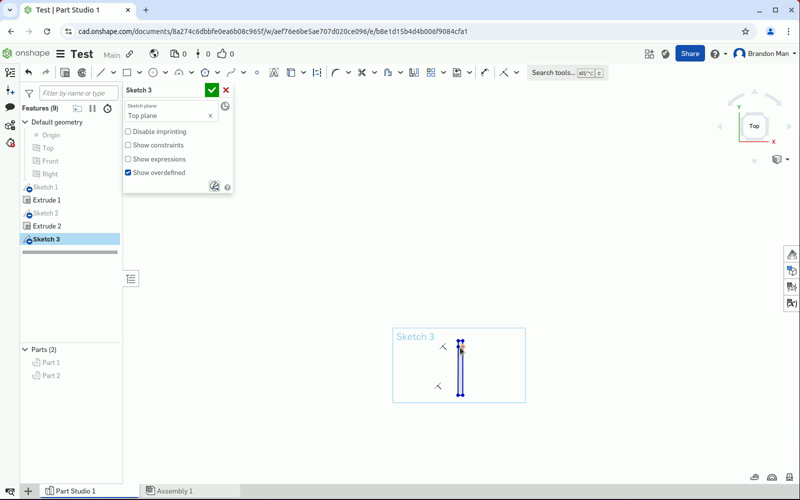
scroll(6)
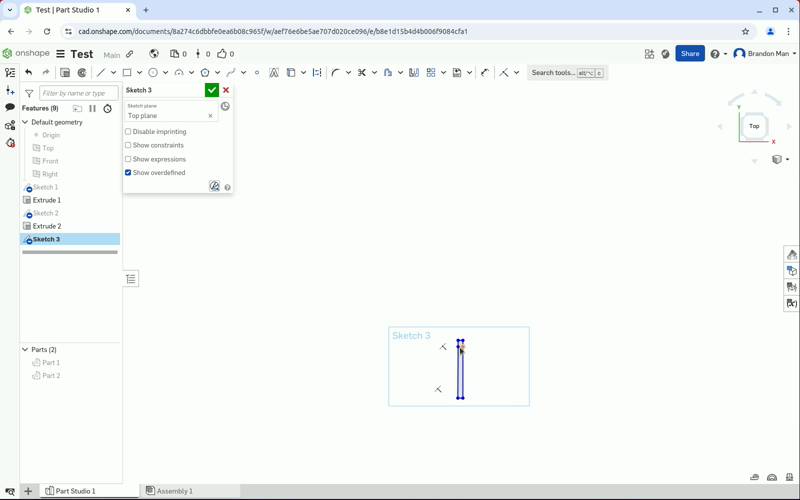
scroll(6)
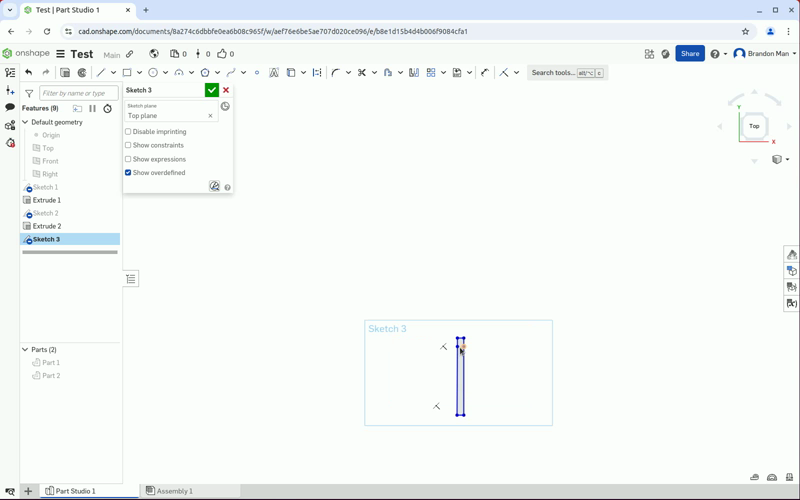
scroll(6)
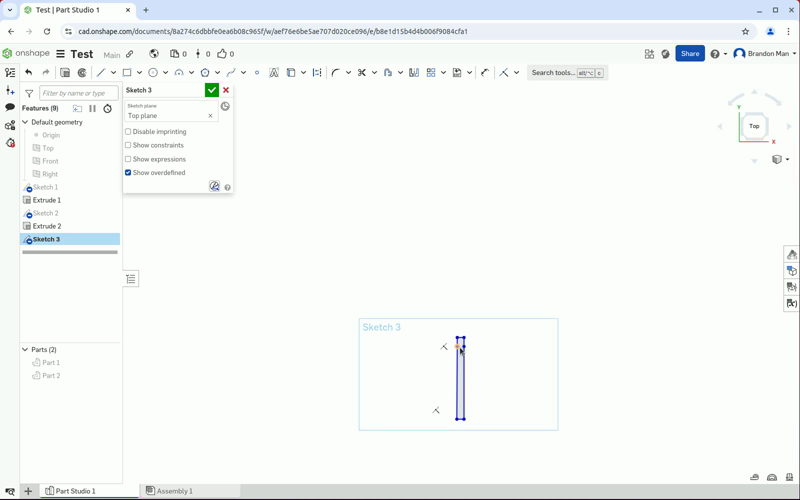
scroll(6)
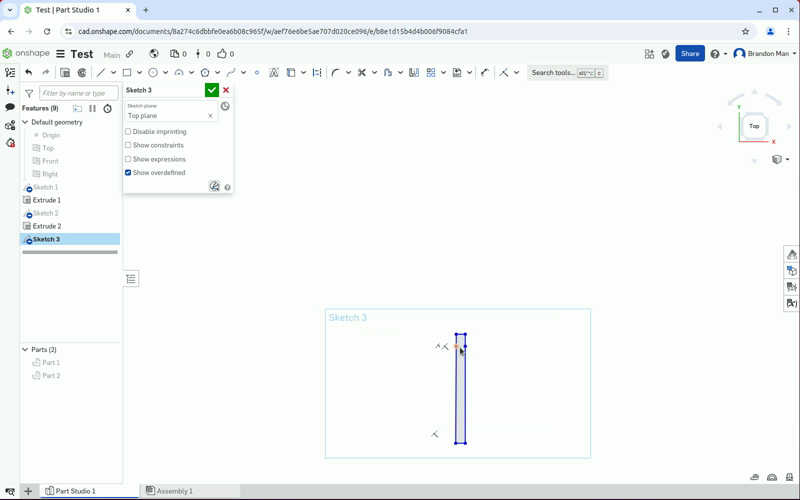
scroll(6)
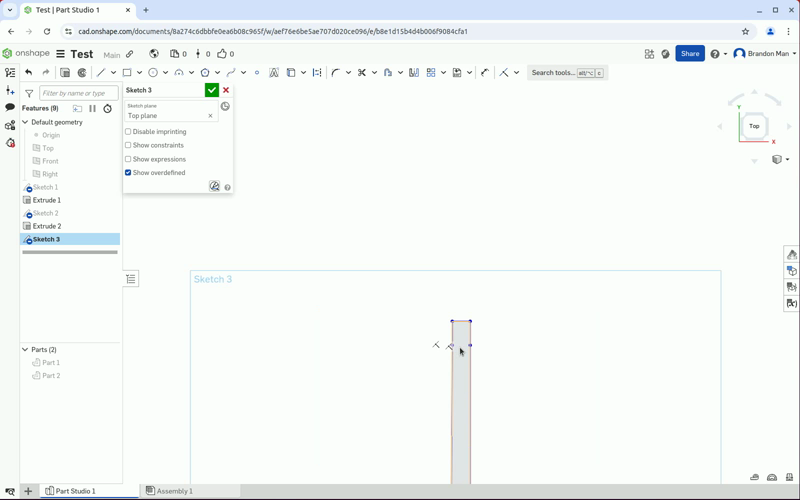
scroll(6)
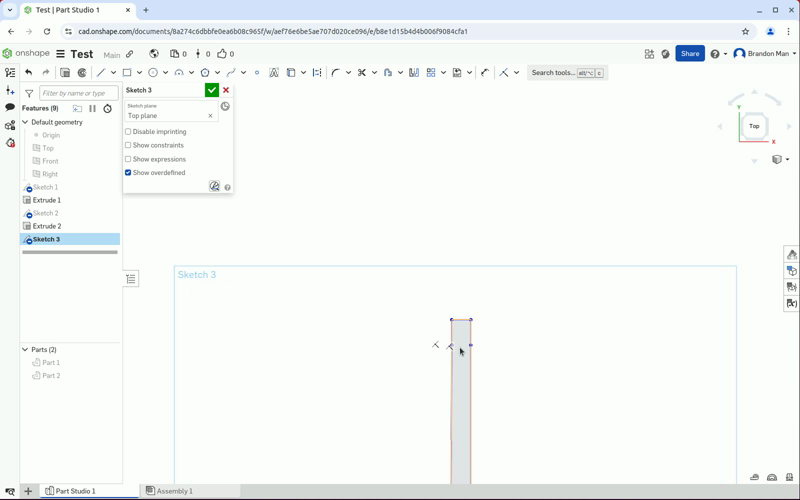
scroll(6)
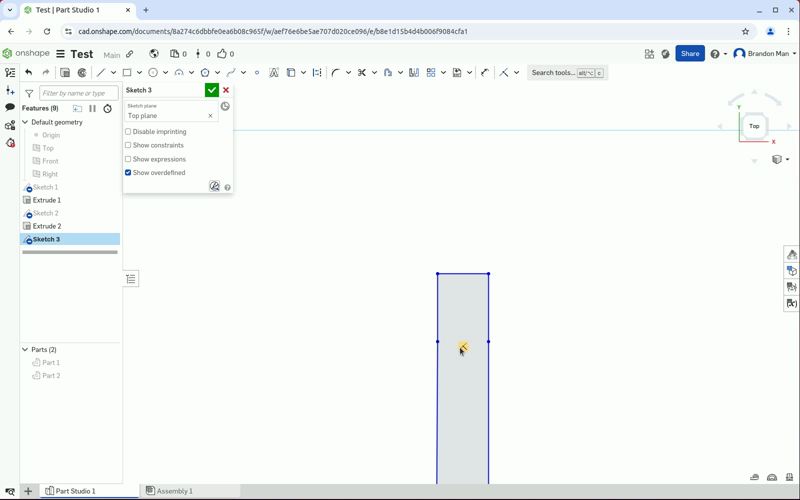
click(460, 347)
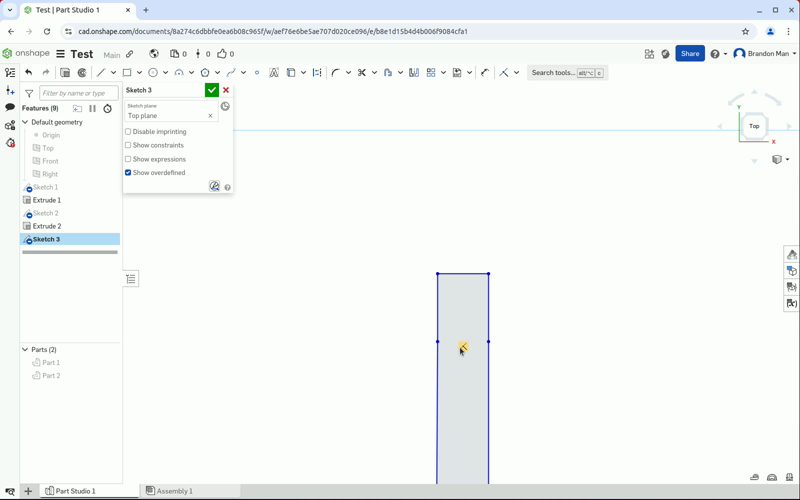
scroll(-6)
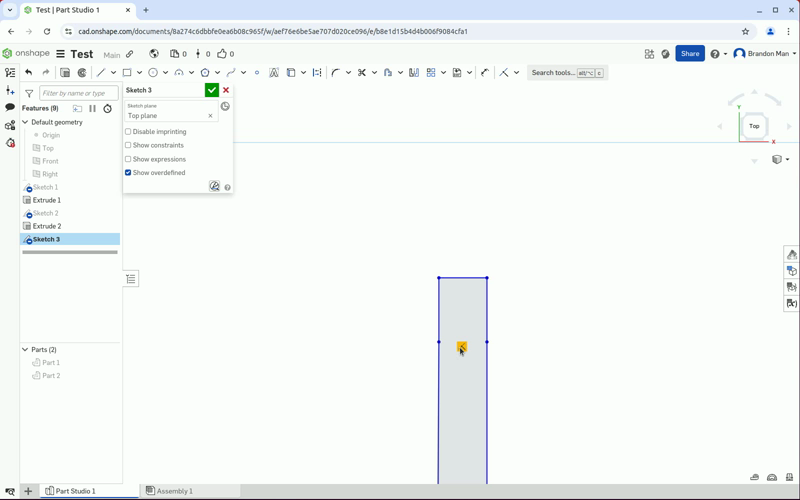
scroll(-6)
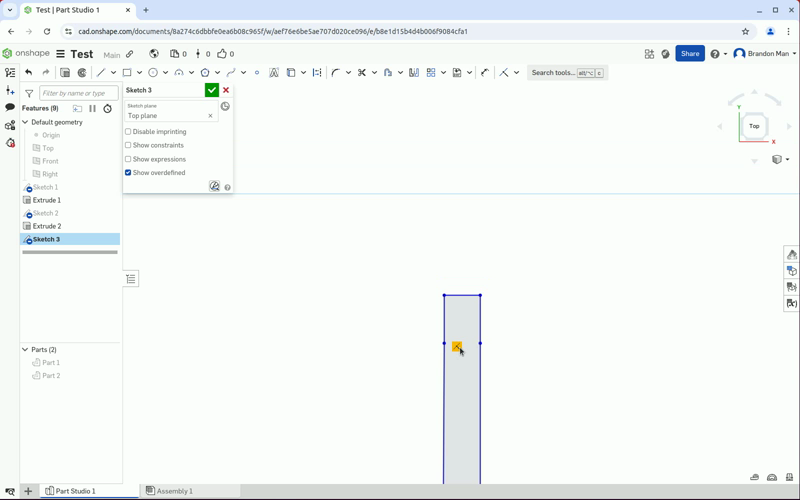
scroll(-6)
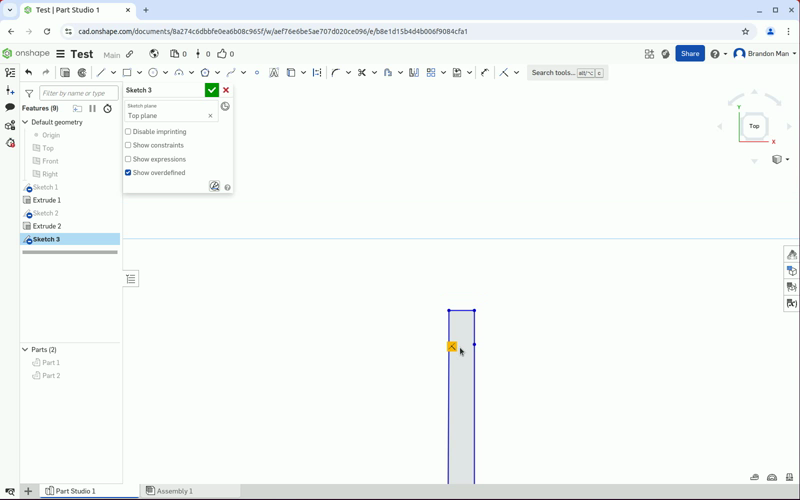
scroll(-6)
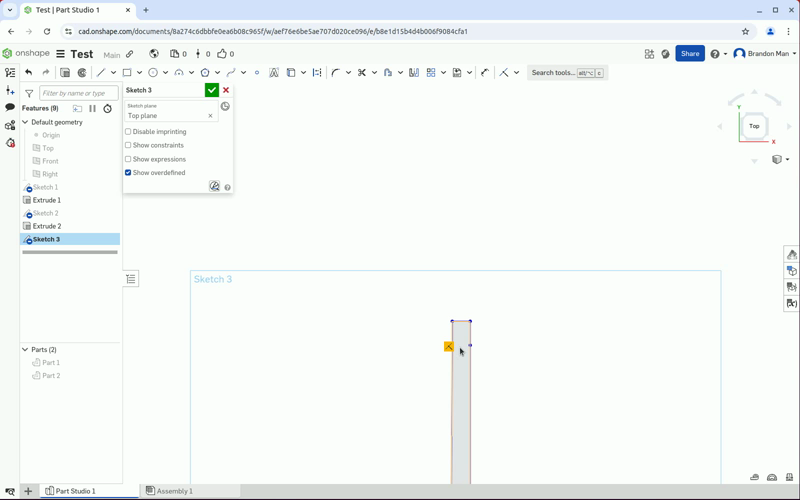
scroll(-6)
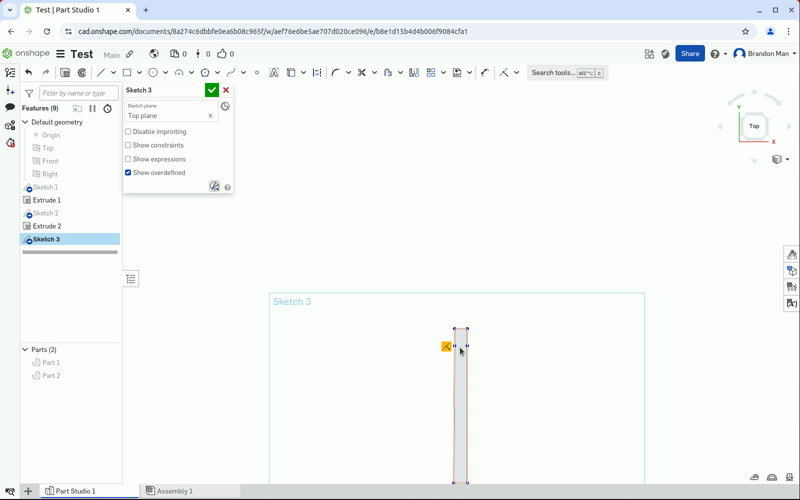
scroll(-6)
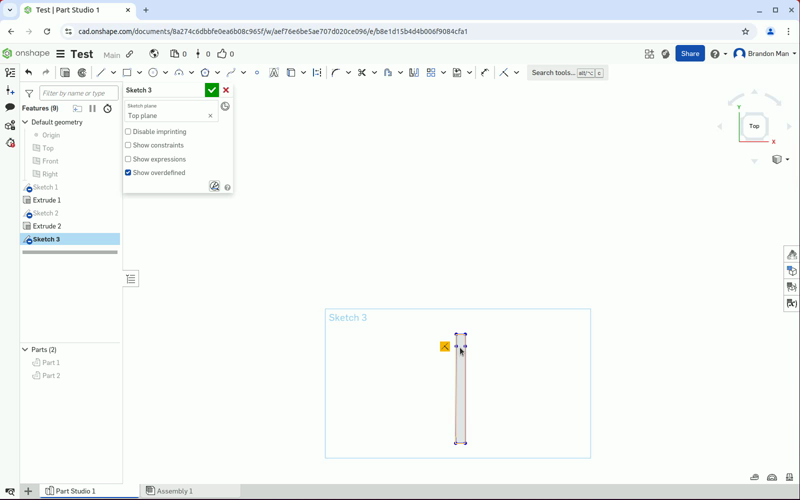
scroll(-6)
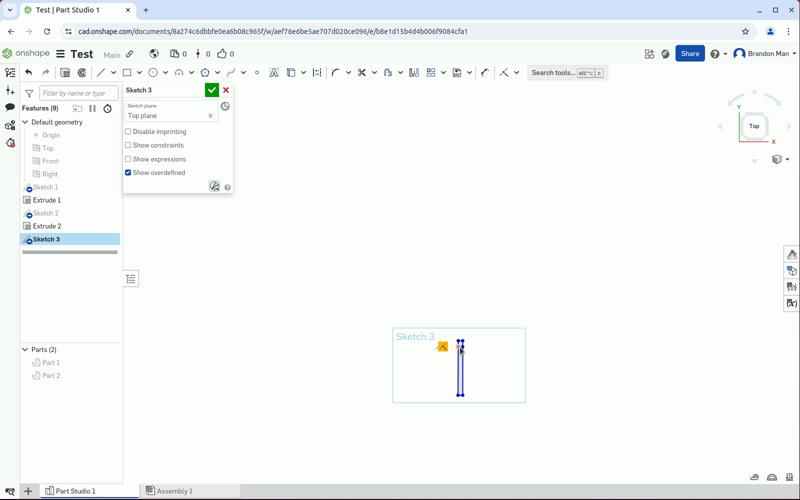
mouse_move(73, 352)
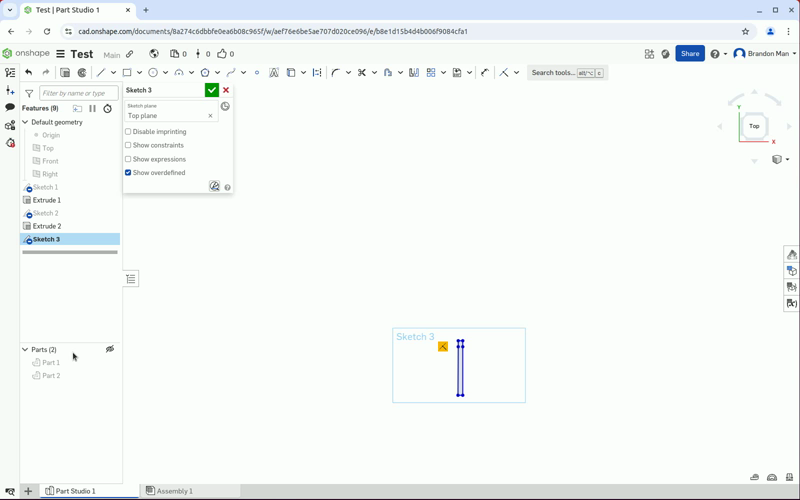
key(shift+y)
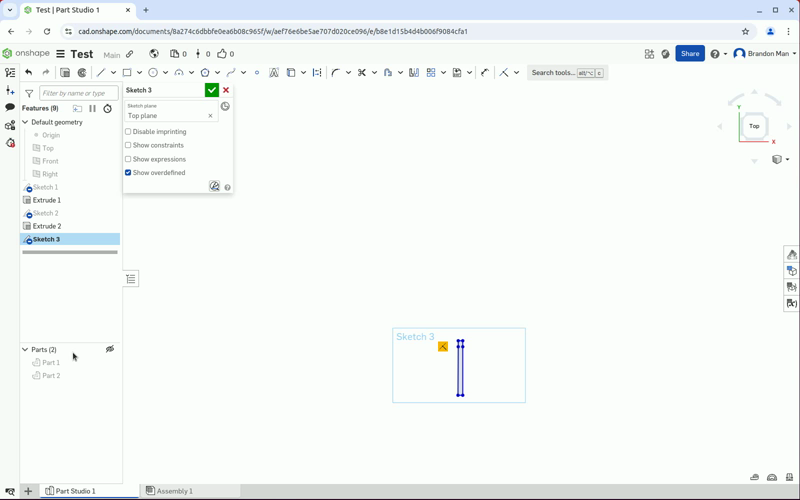
key(shift+e)
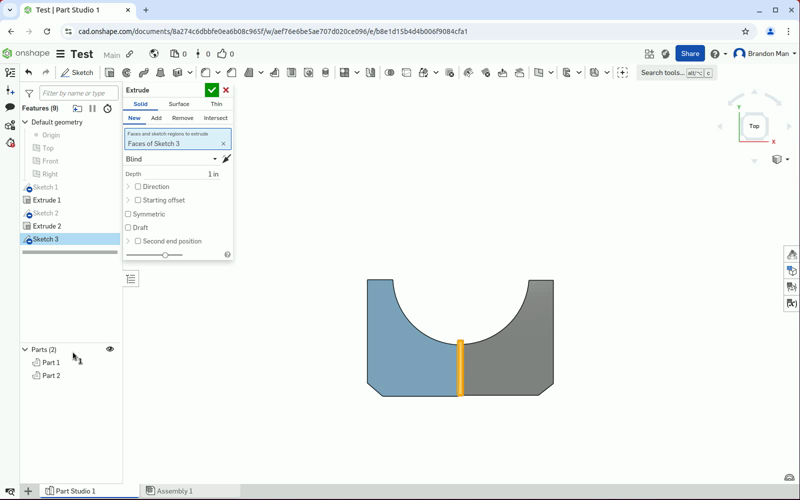
mouse_move(143, 106)
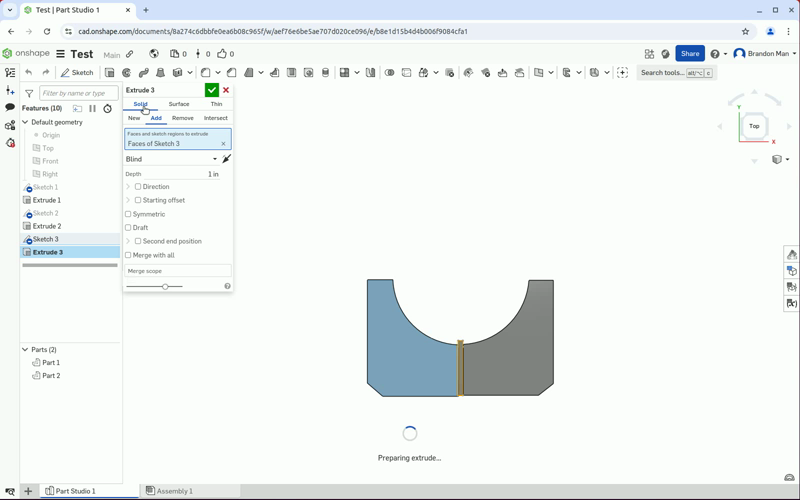
click(143, 106)
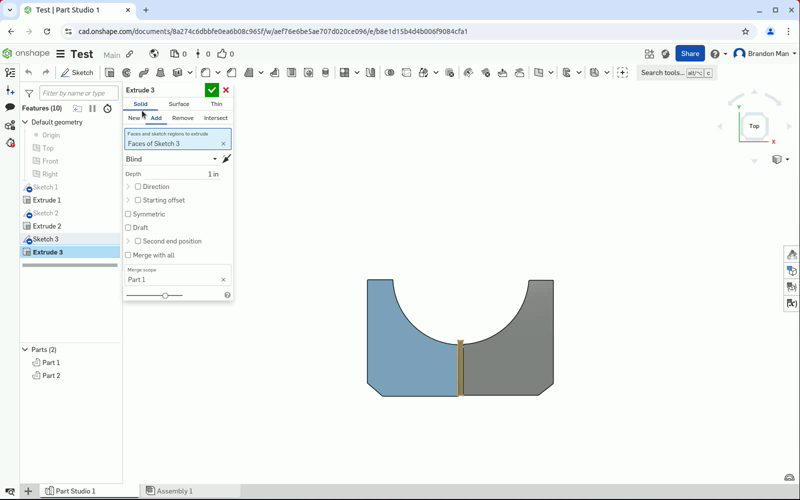
mouse_move(137, 120)
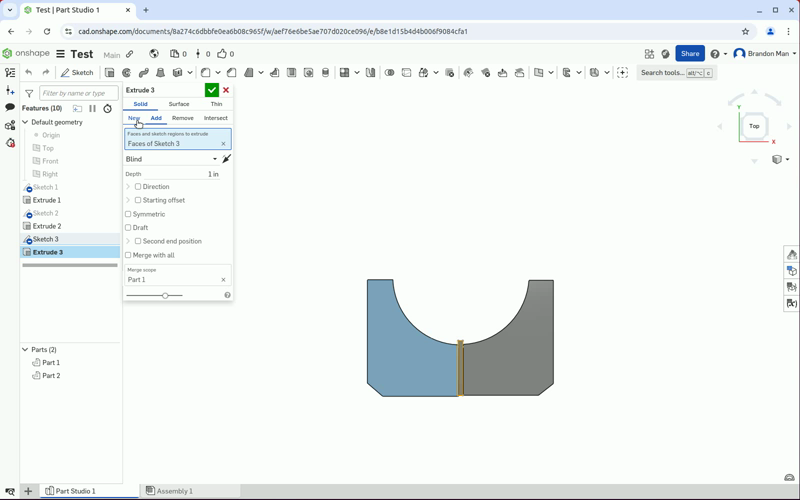
click(137, 120)
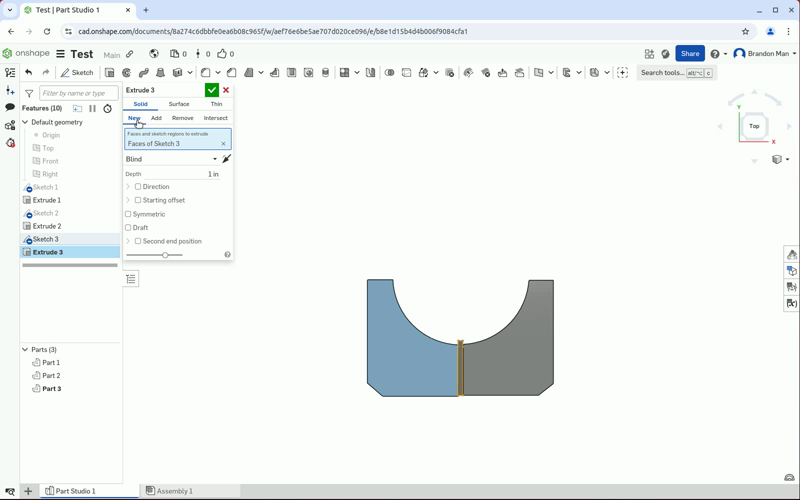
key(tab, 4)
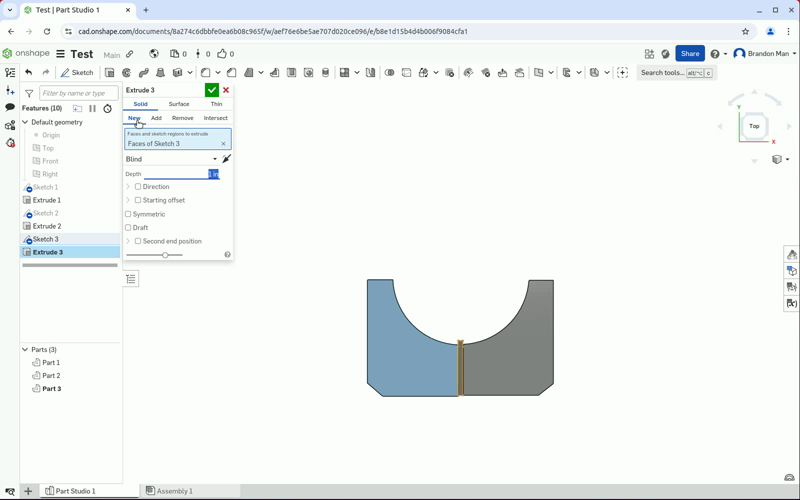
text(10.351)
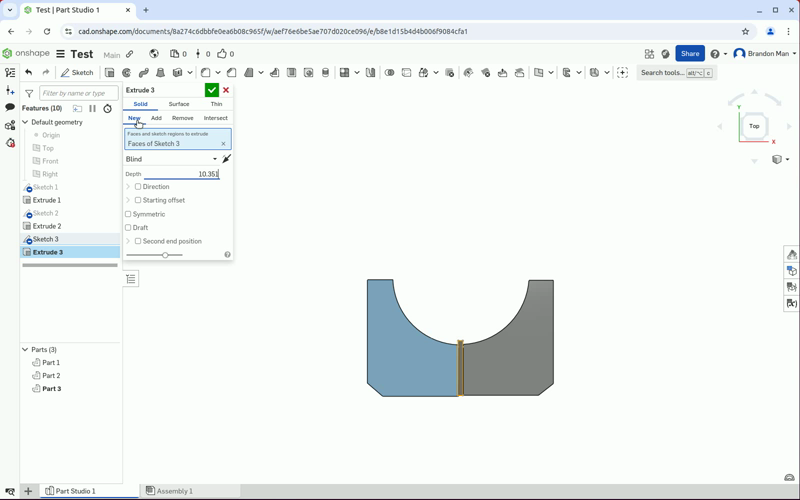
key(enter)
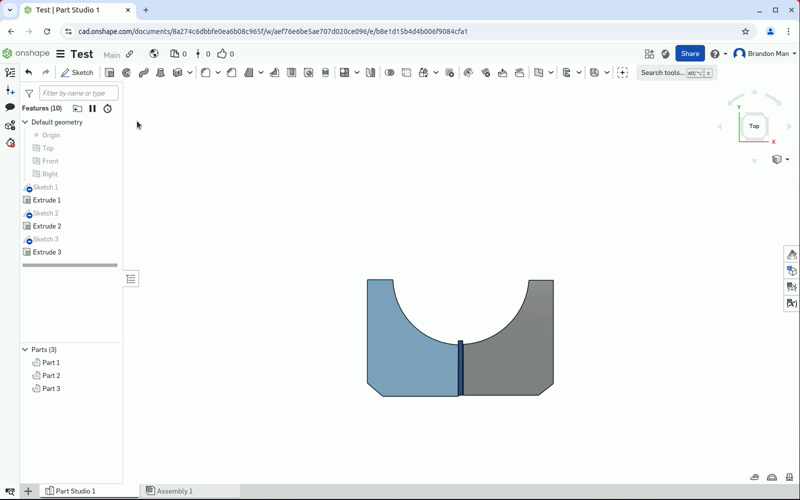
key(shift+h)
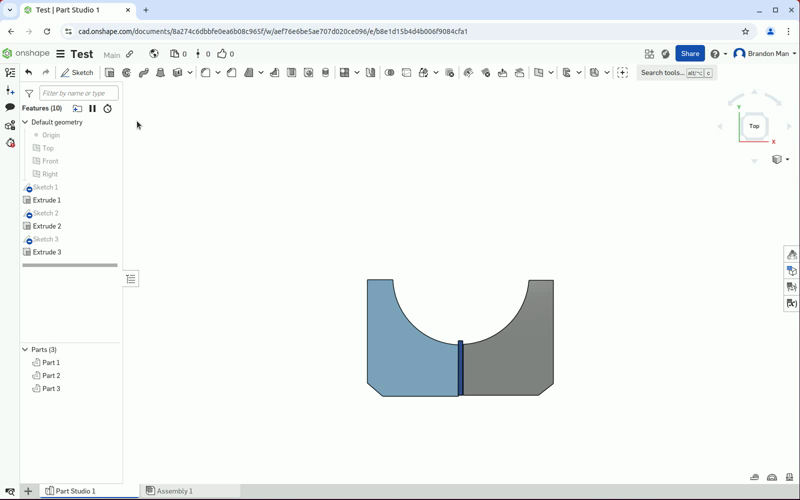
key(shift+h)
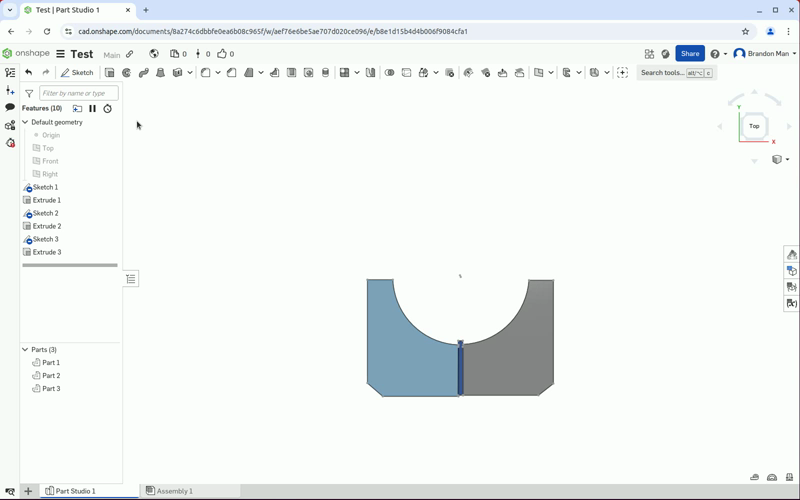
key(shift+7)
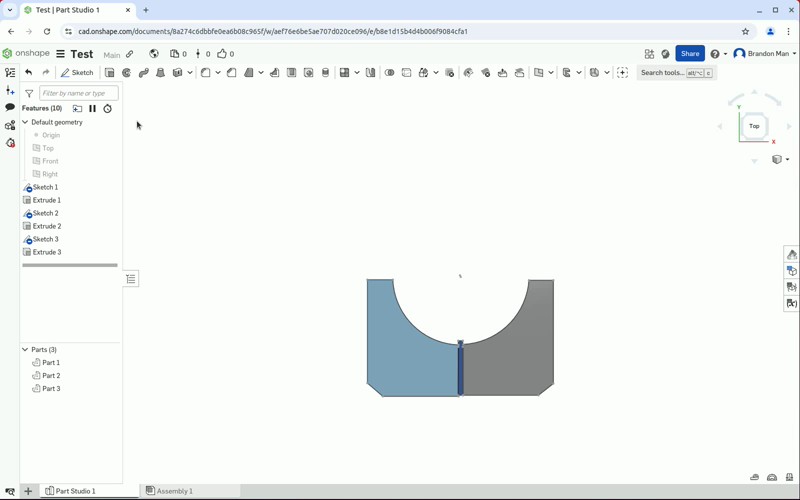
key(up, 3)
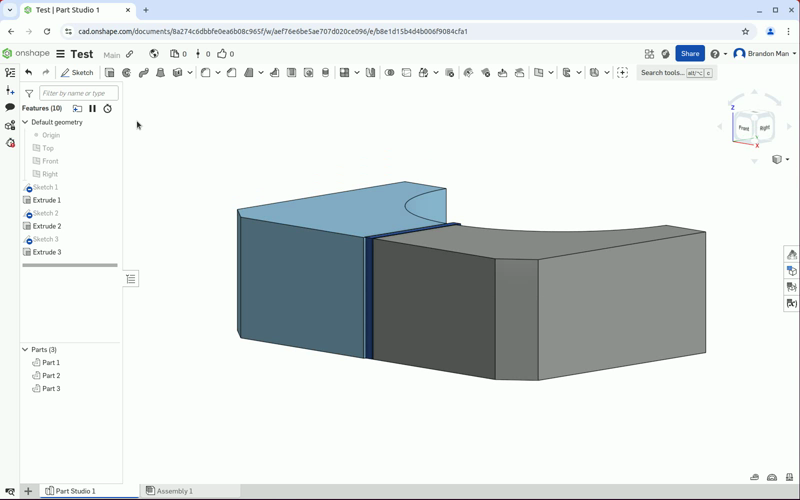
key(left, 3)
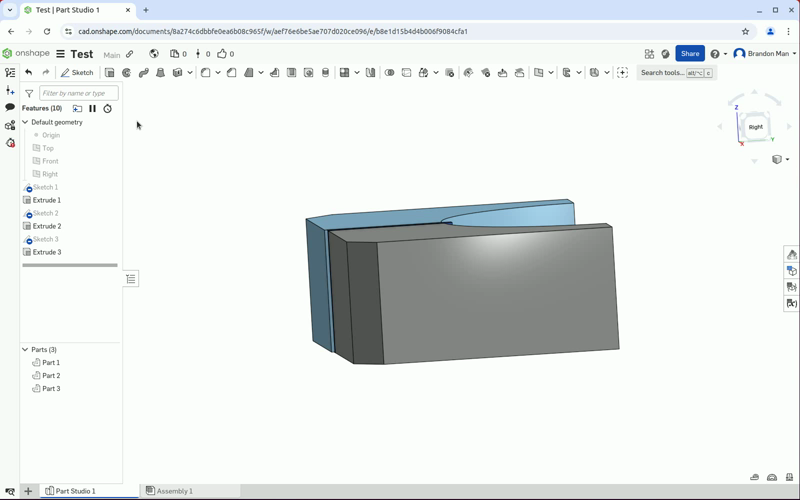
key(right, 3)
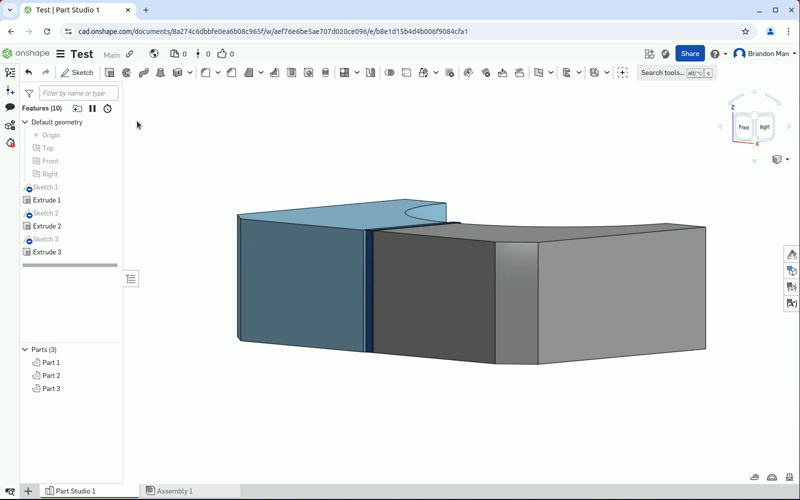
key(down, 3)
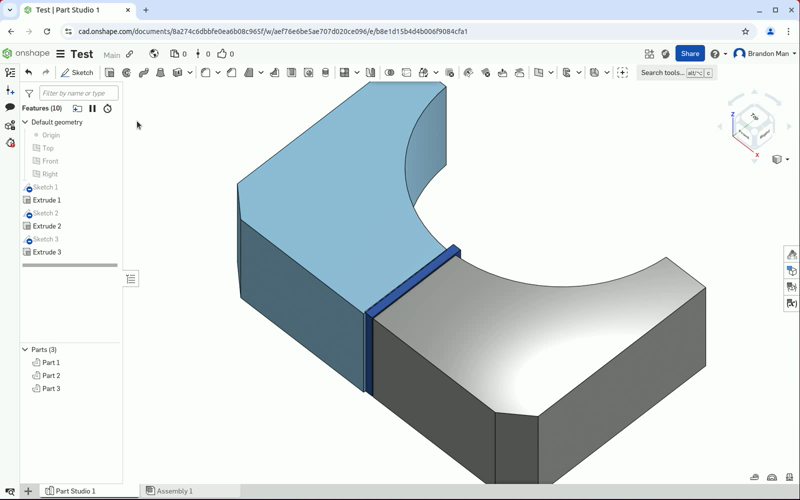
mouse_move(73, 189)
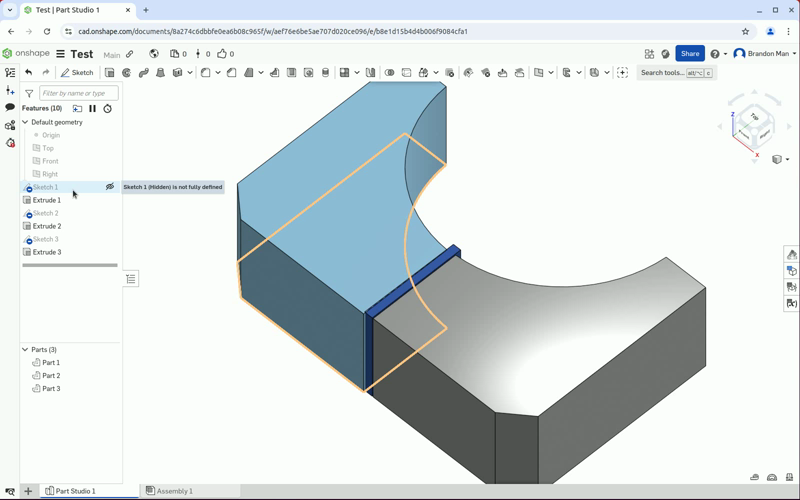
click(73, 189)